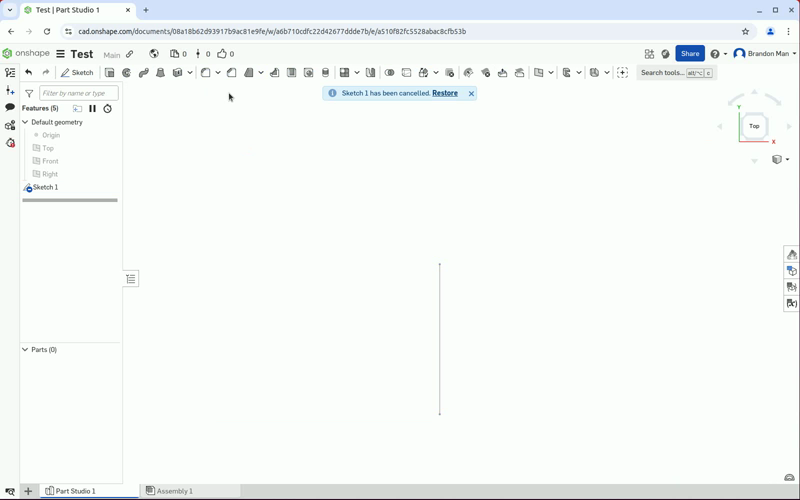
key(shift+h)
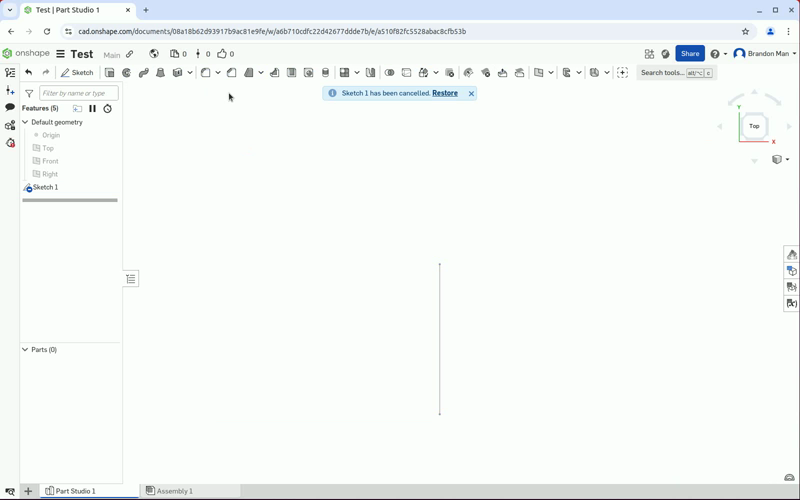
key(shift+s)
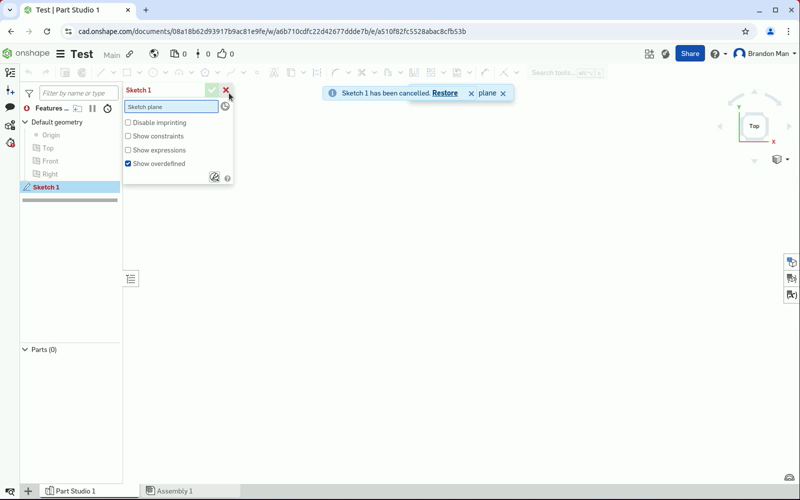
mouse_move(73, 150)
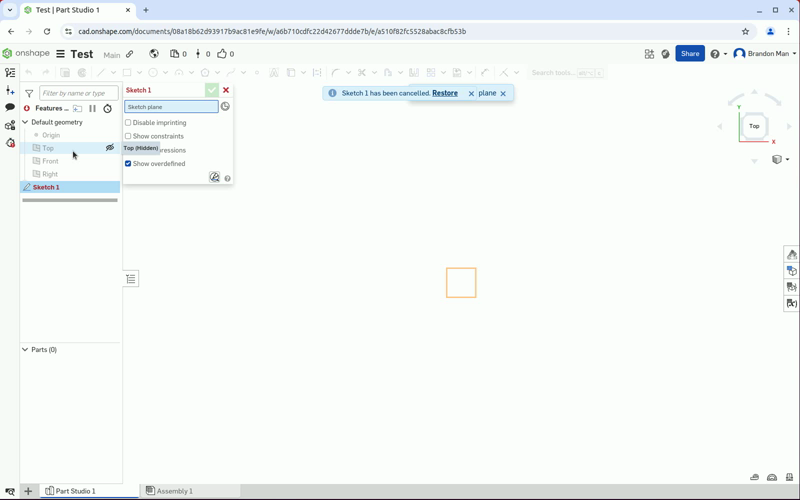
click(73, 150)
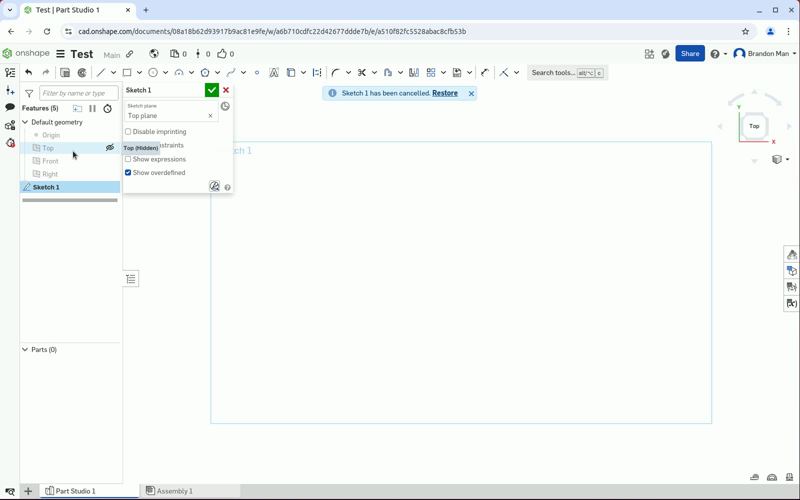
mouse_move(73, 352)
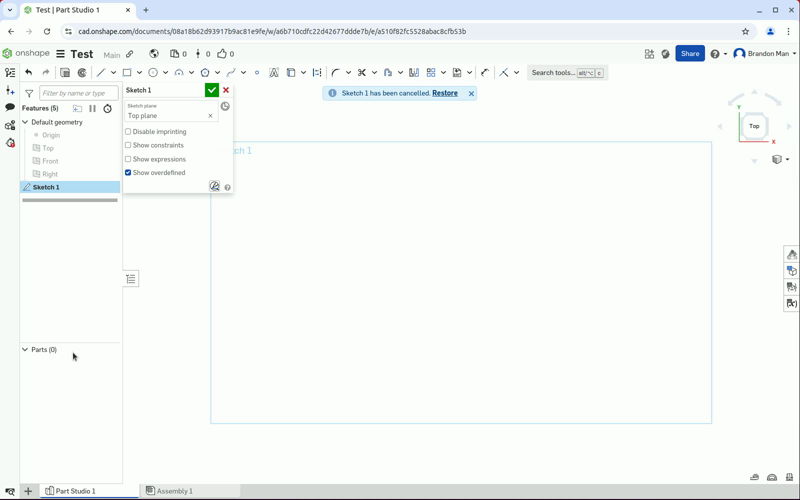
key(y)
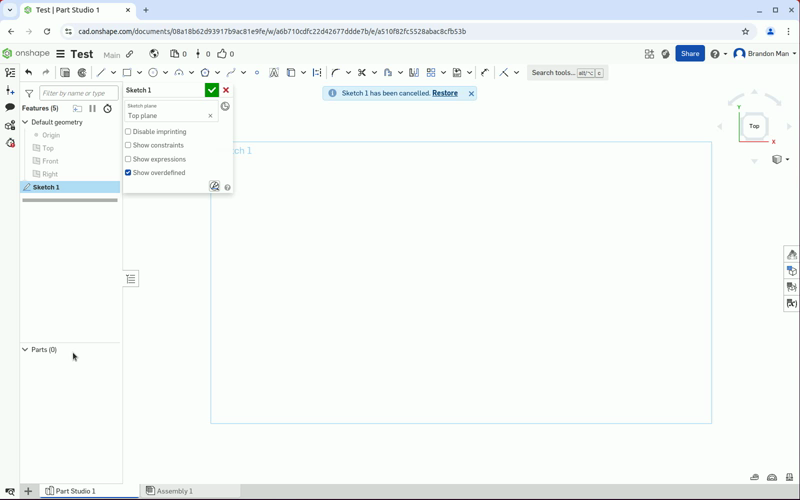
key(l)
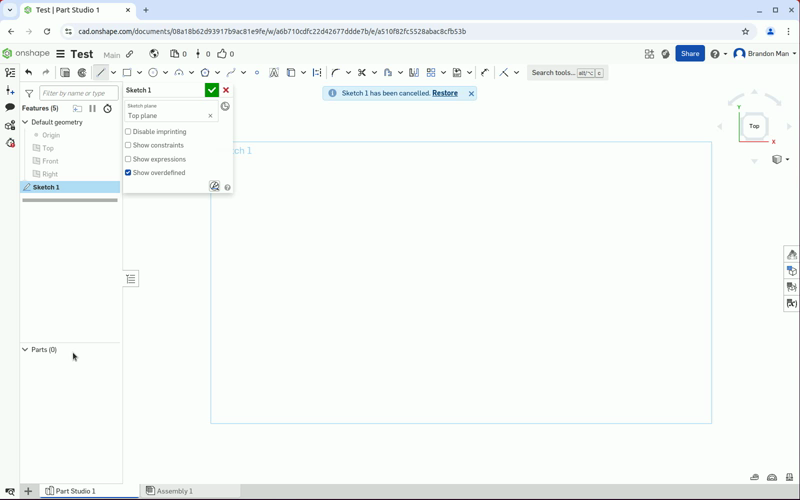
key_down(shift)
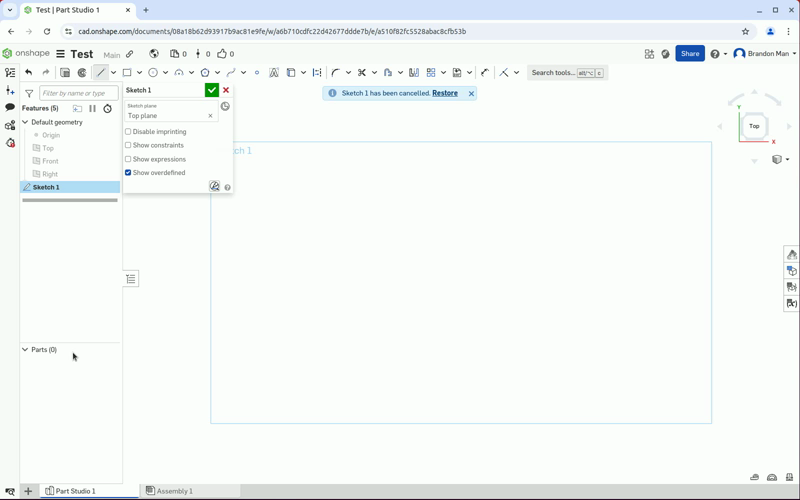
mouse_move(460, 282)
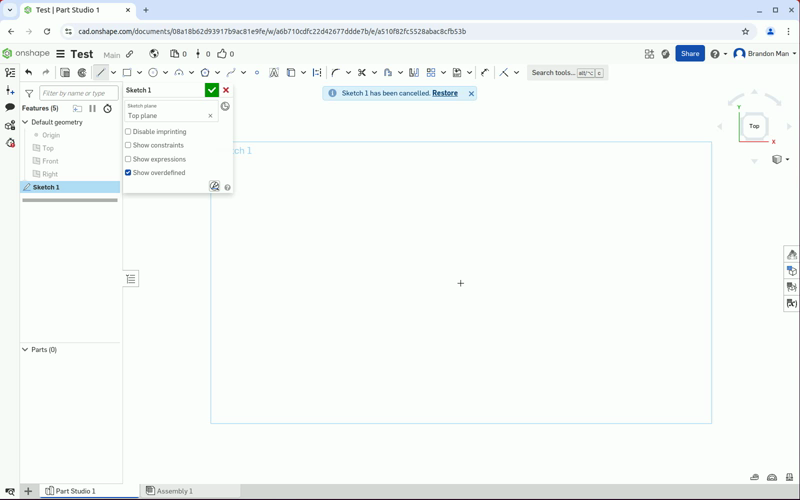
click(460, 282)
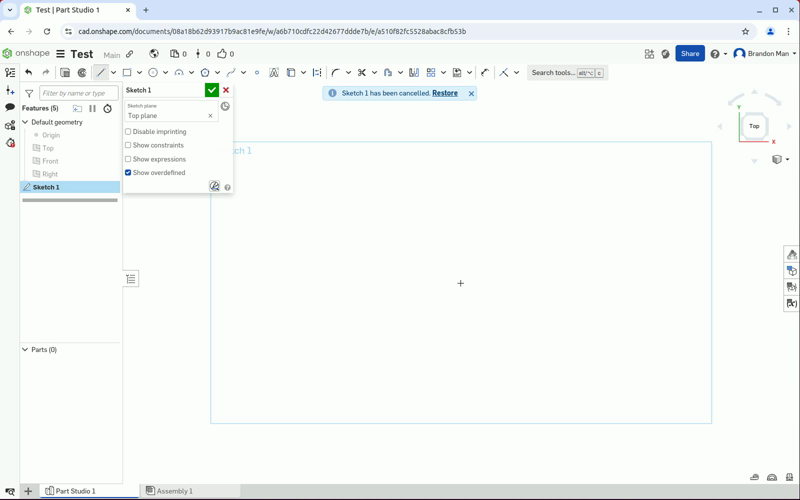
key_up(shift)
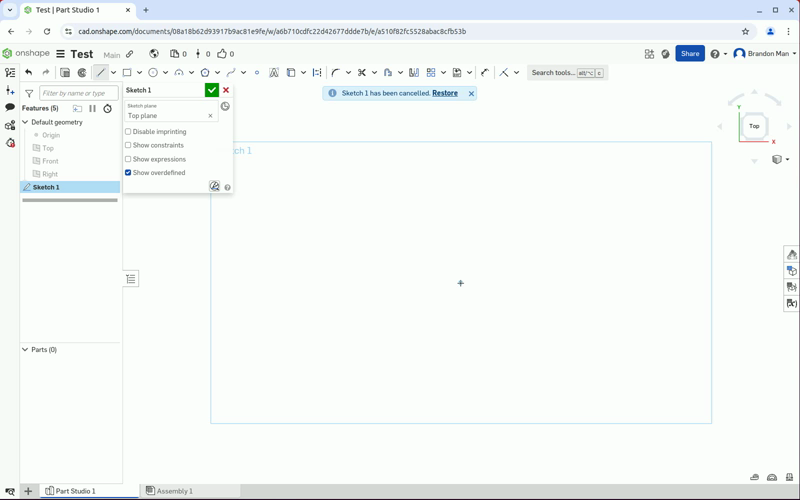
key_down(shift)
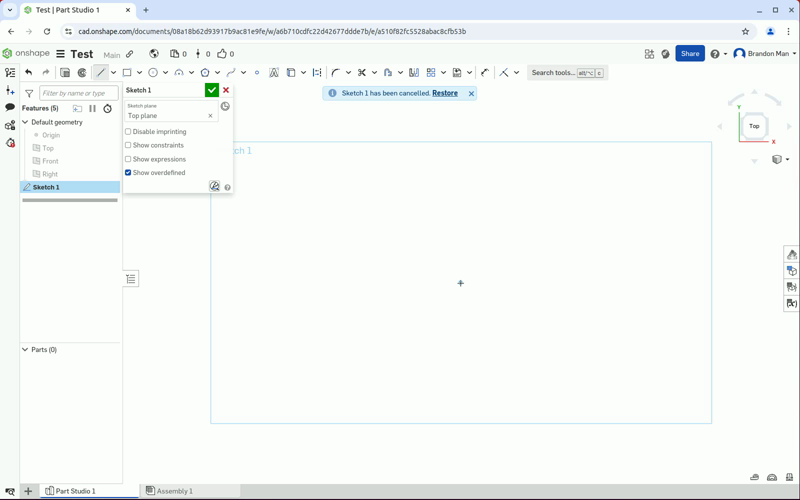
mouse_move(573, 282)
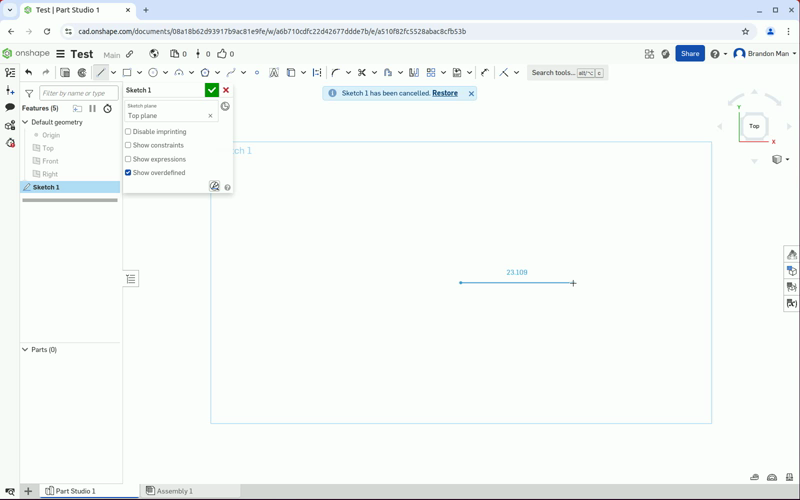
click(573, 282)
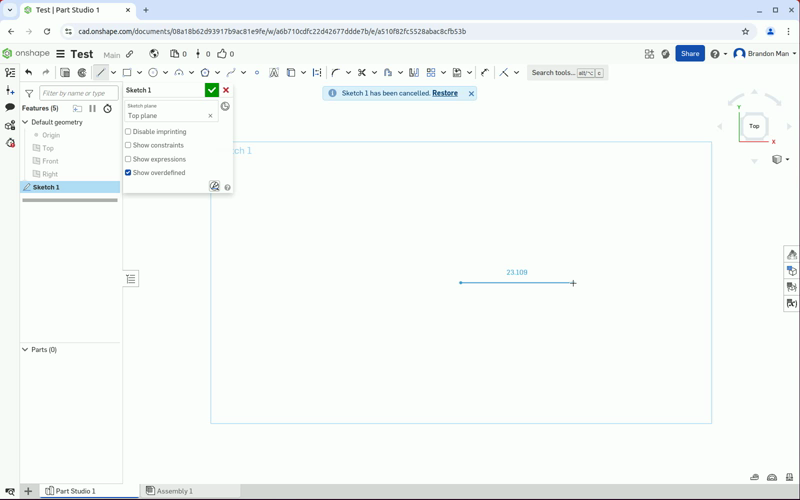
key_up(shift)
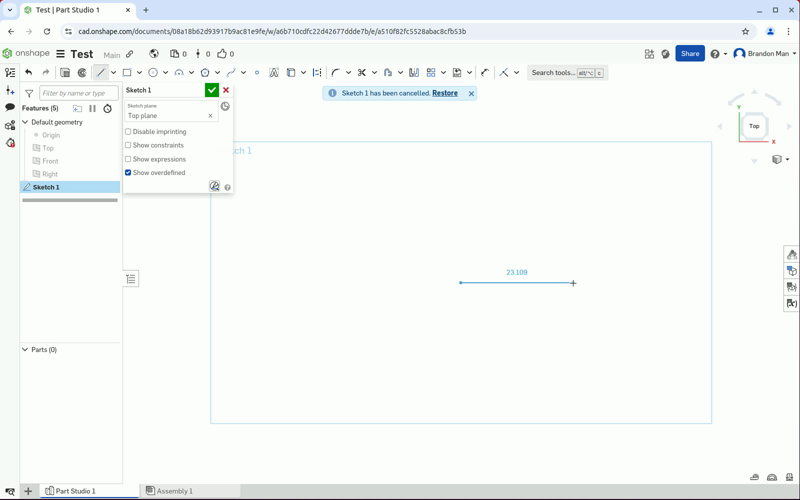
key_down(shift)
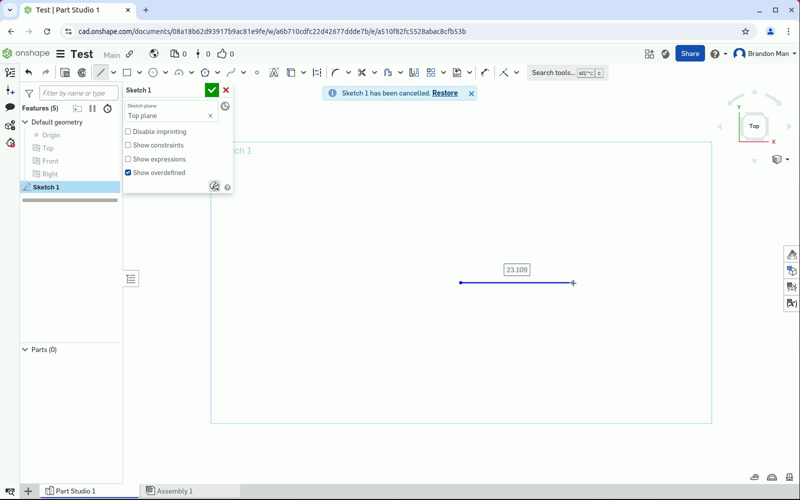
mouse_move(573, 189)
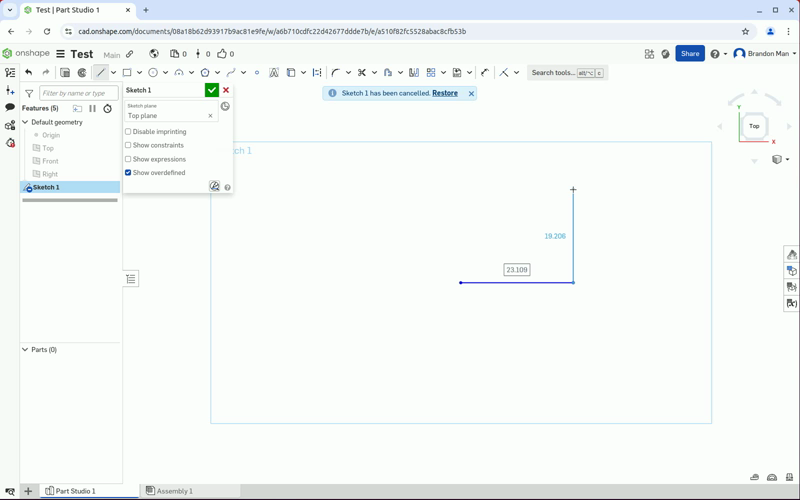
click(573, 189)
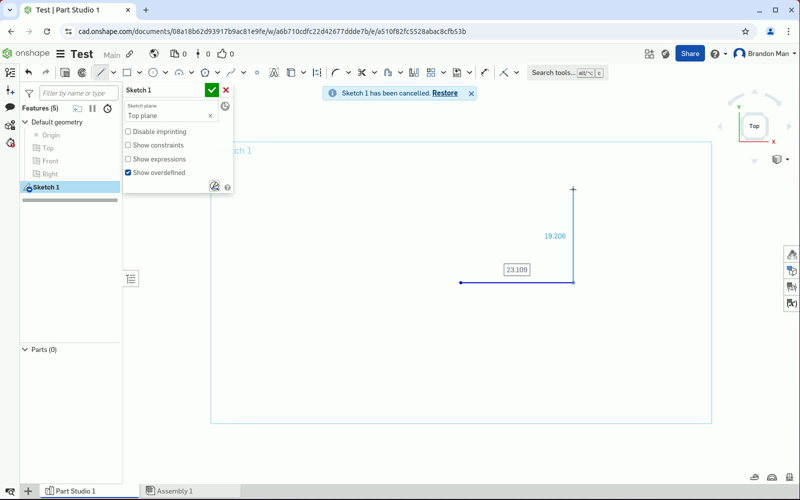
key_up(shift)
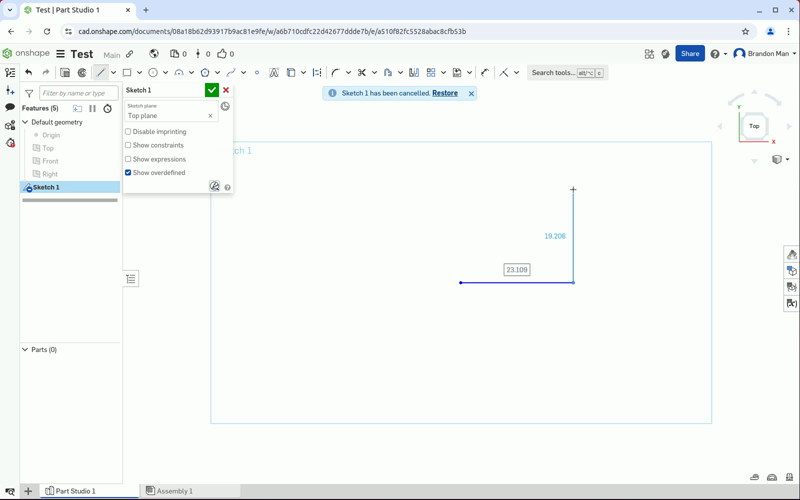
key_down(shift)
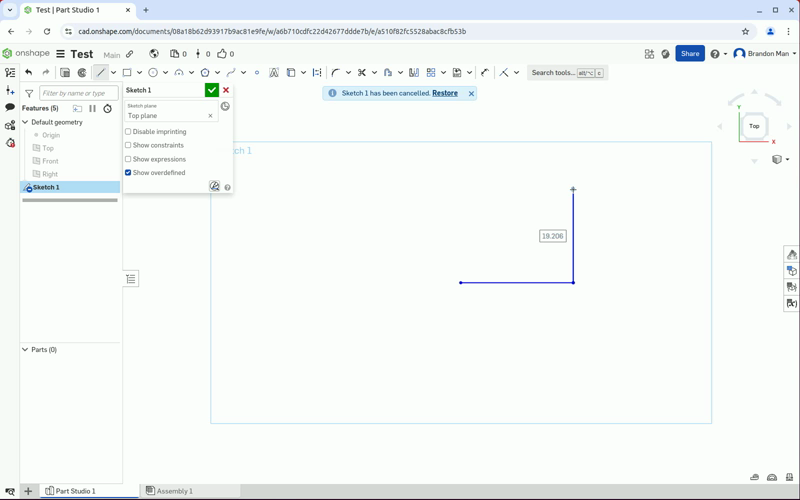
mouse_move(460, 189)
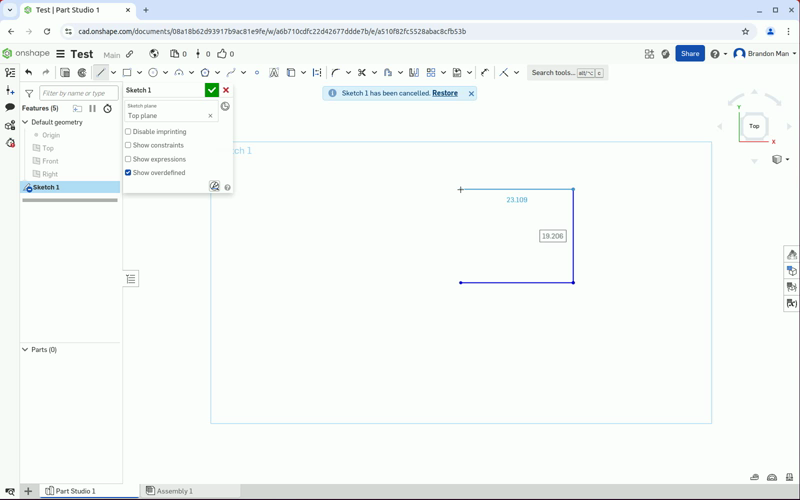
click(460, 189)
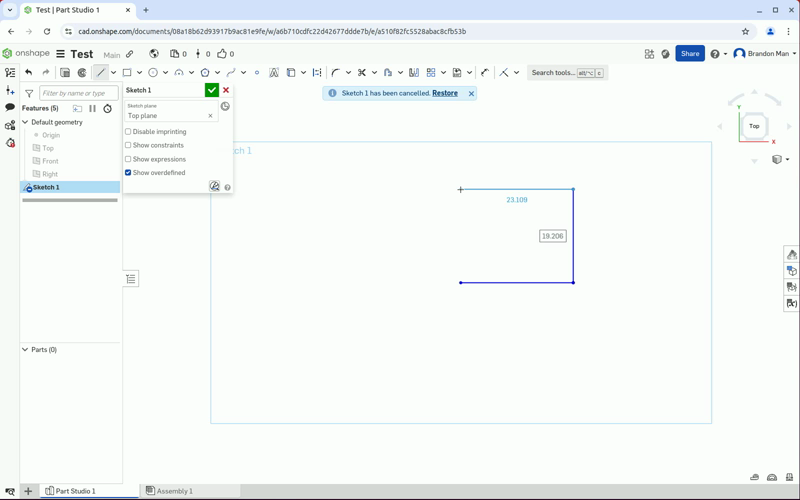
key_up(shift)
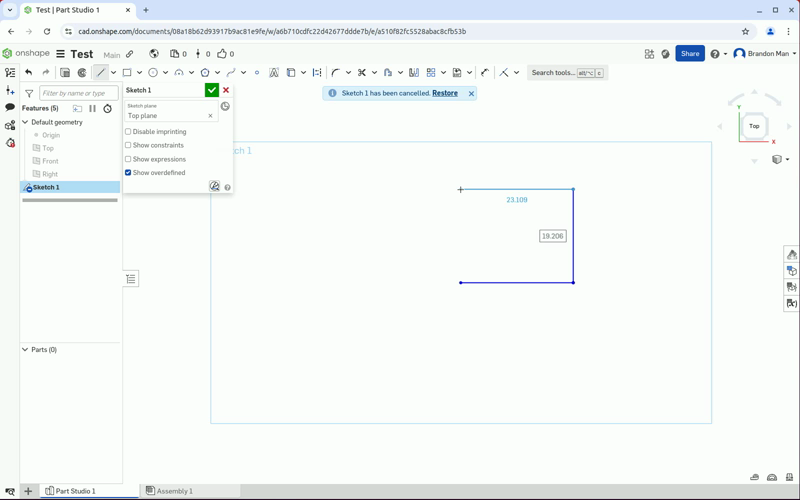
key_down(shift)
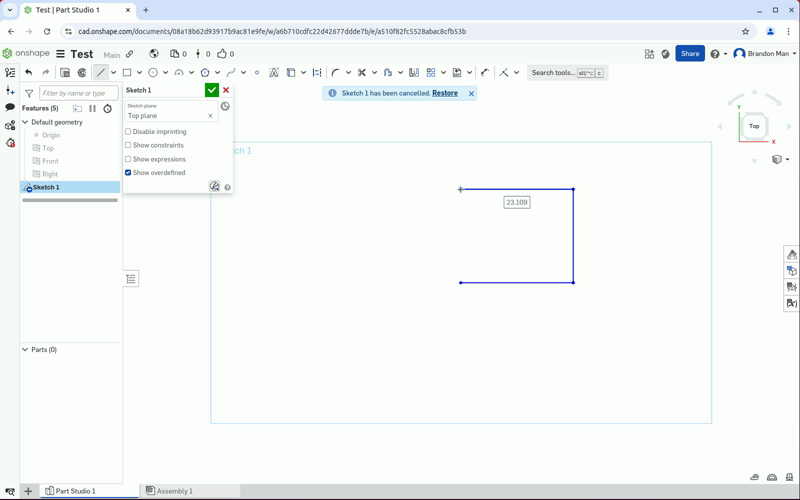
mouse_move(460, 282)
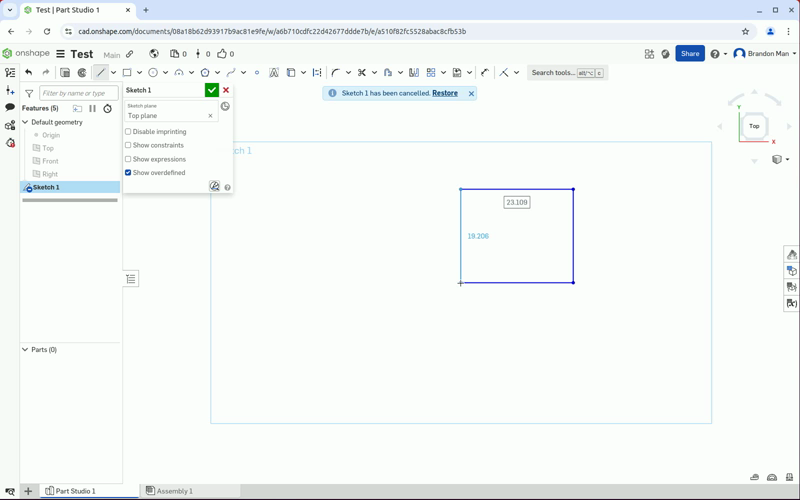
key_up(shift)
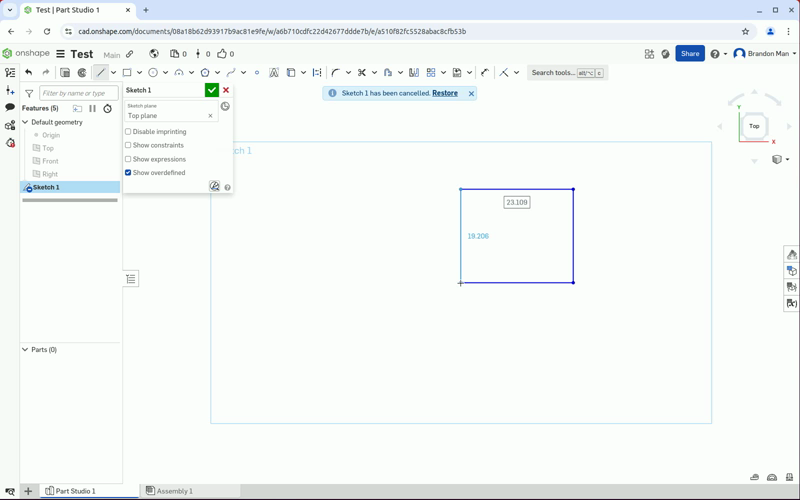
click(460, 282)
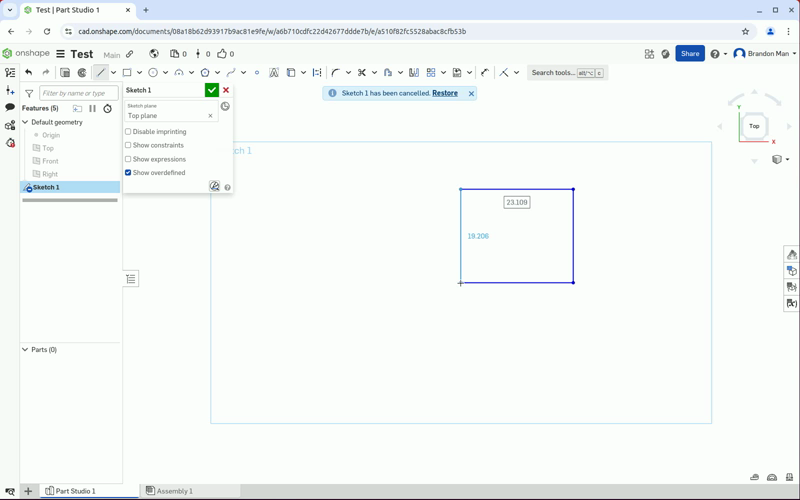
key(esc)
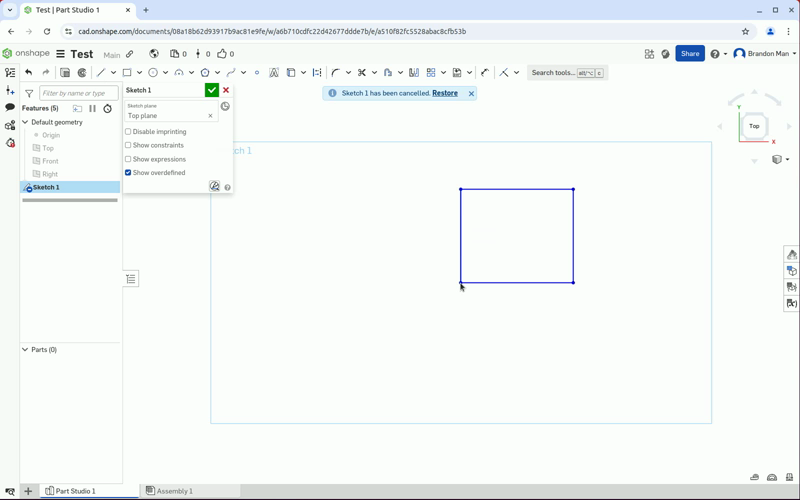
key(c)
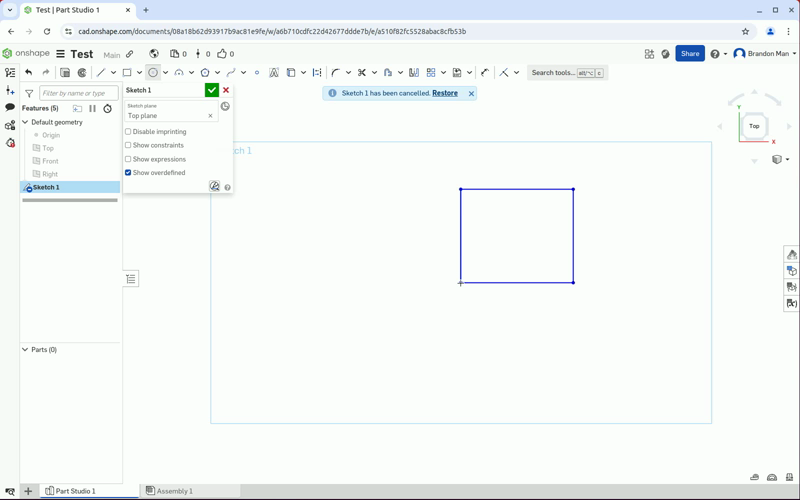
key_down(shift)
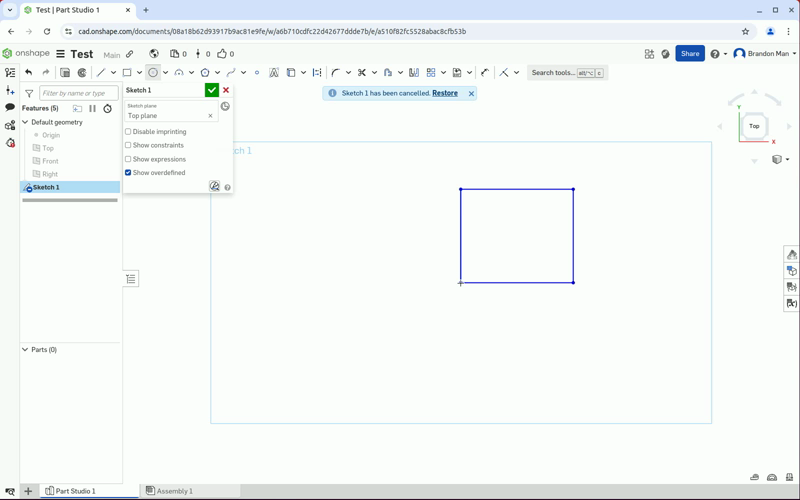
mouse_move(474, 268)
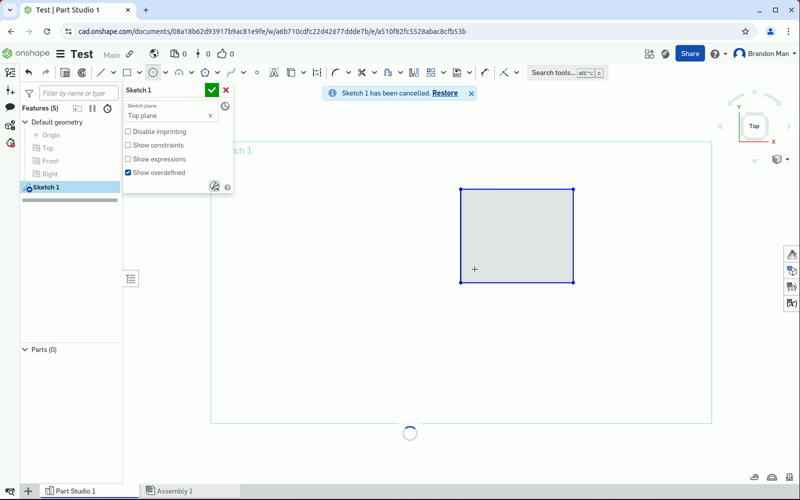
click(474, 268)
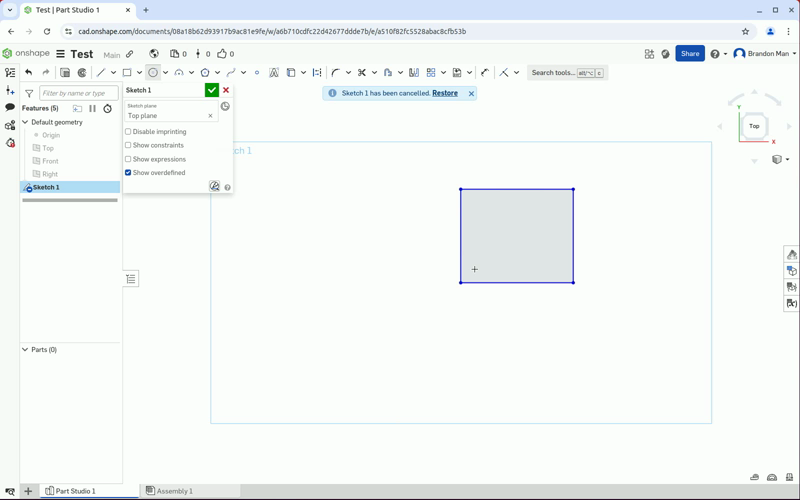
key_up(shift)
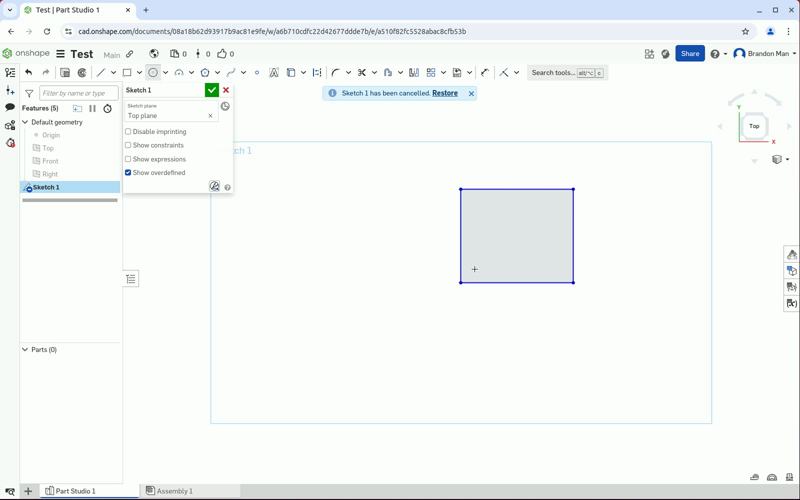
mouse_move(479, 268)
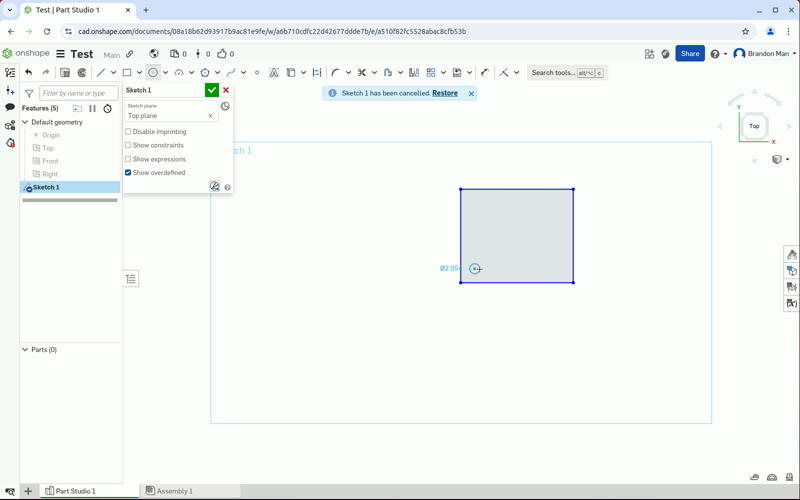
click(479, 268)
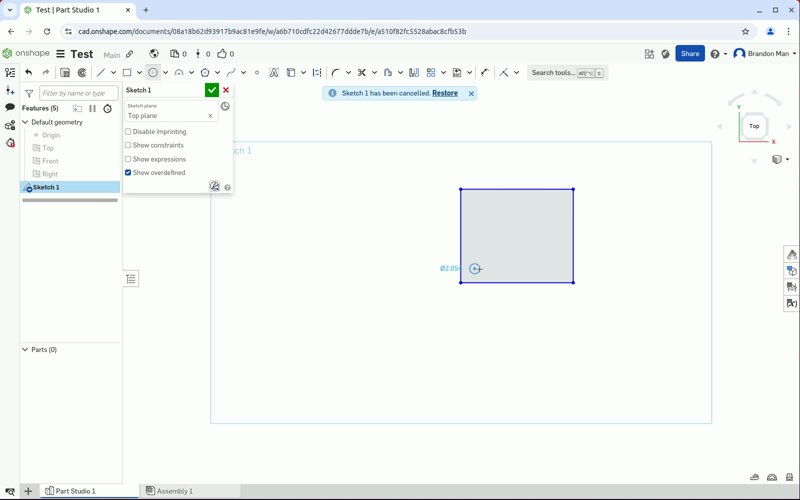
key(esc)
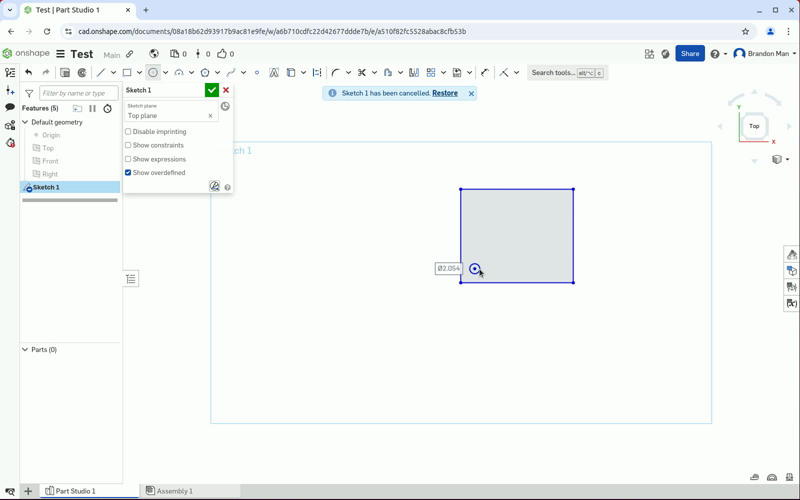
key(c)
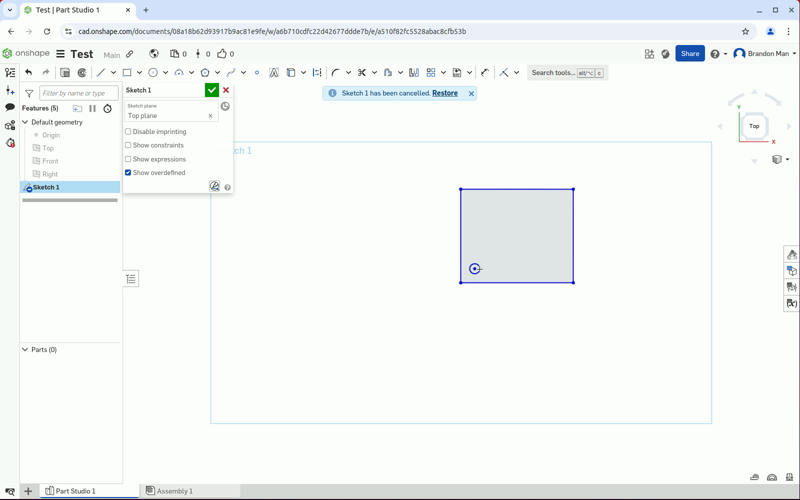
key_down(shift)
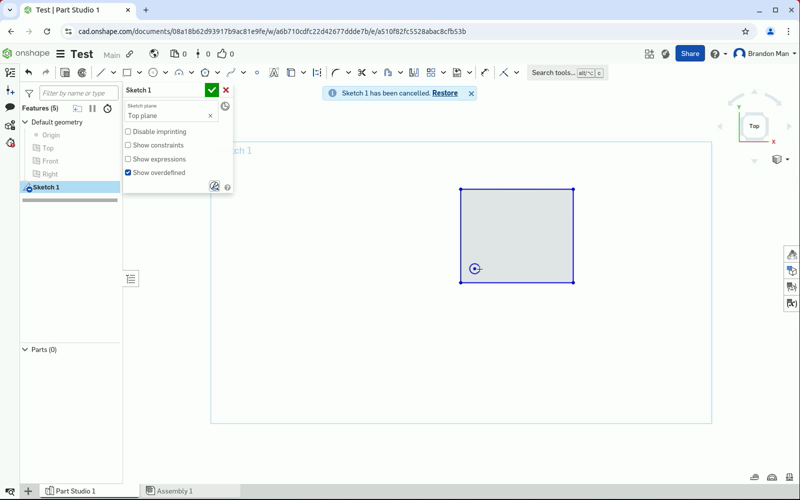
mouse_move(474, 203)
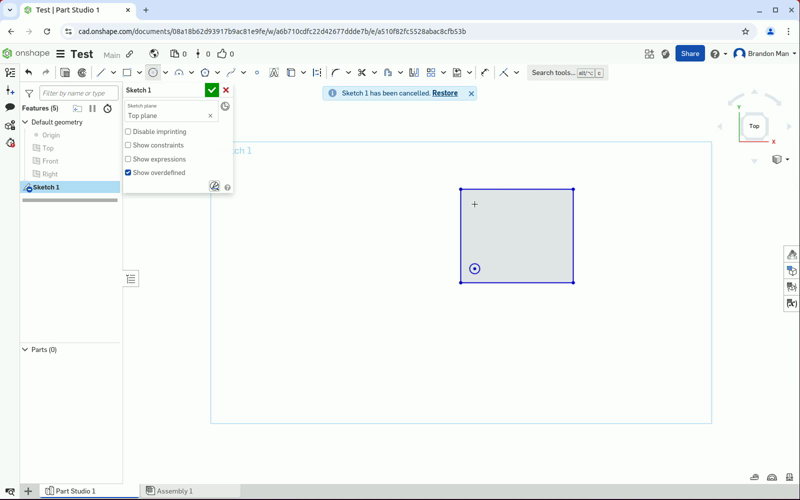
click(474, 203)
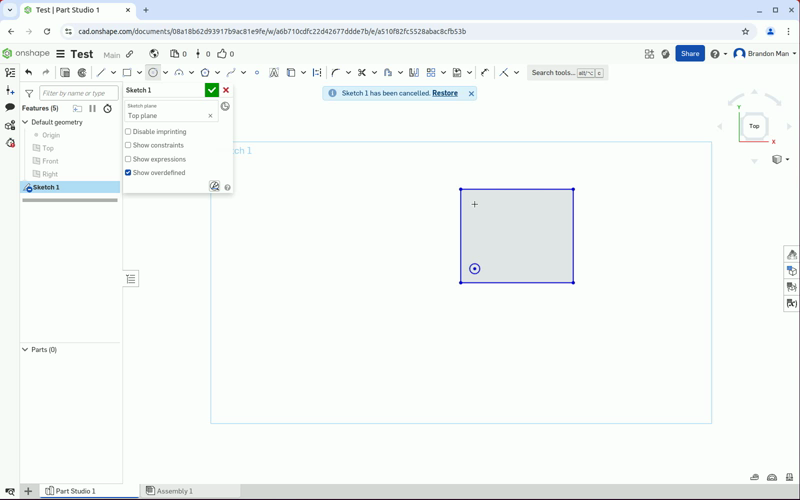
key_up(shift)
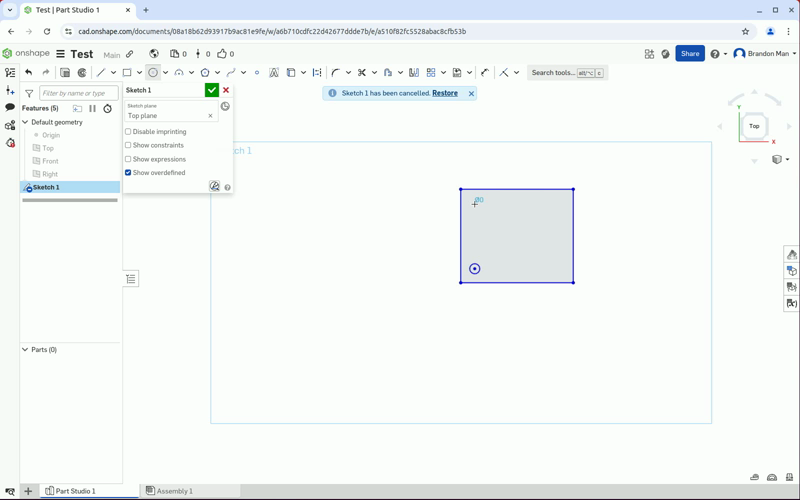
mouse_move(479, 203)
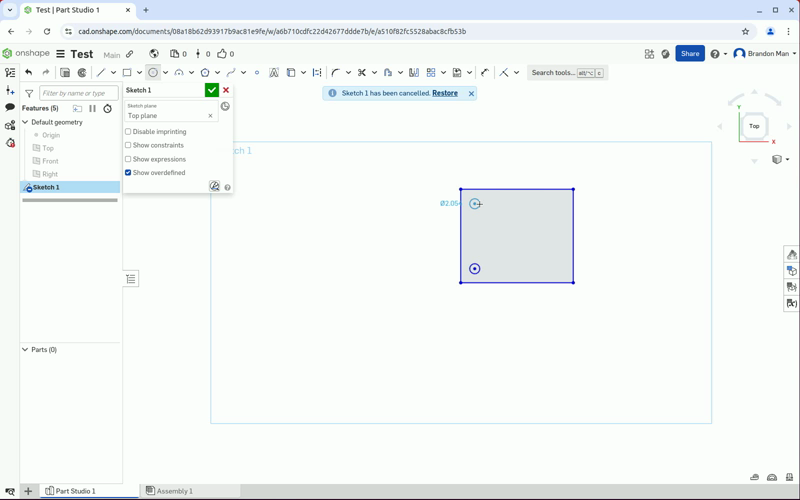
click(479, 203)
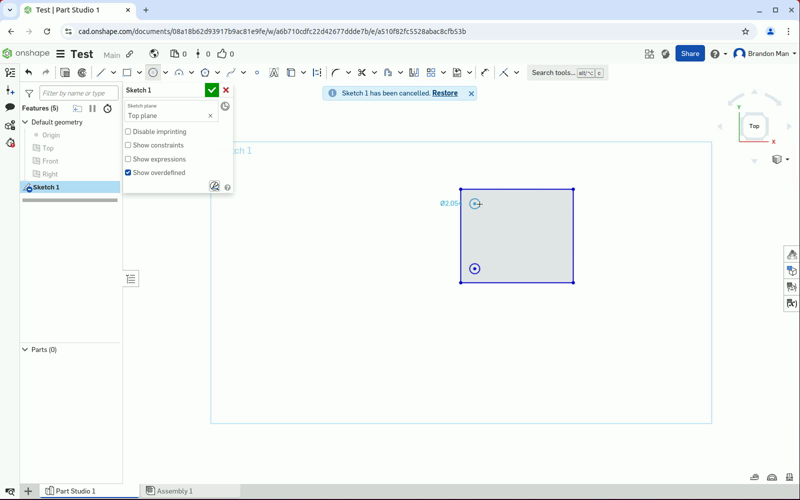
key(esc)
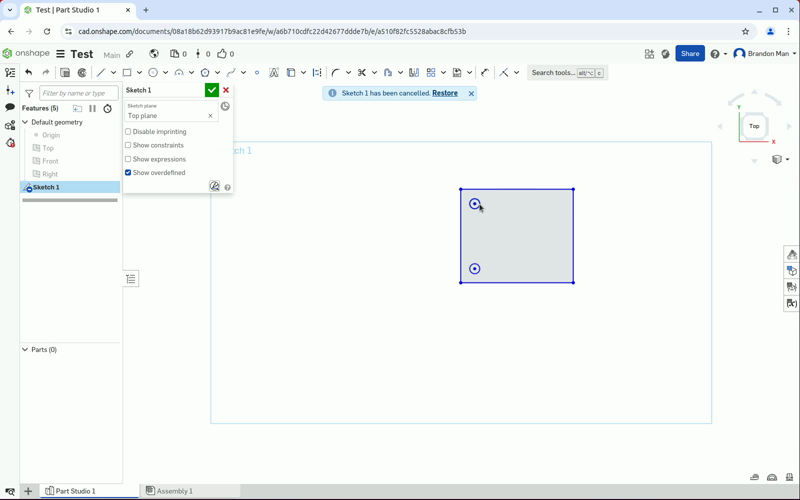
key(c)
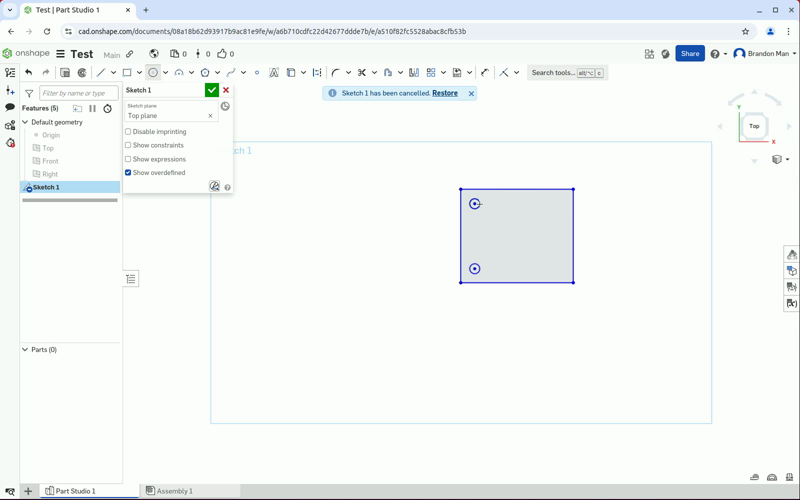
key_down(shift)
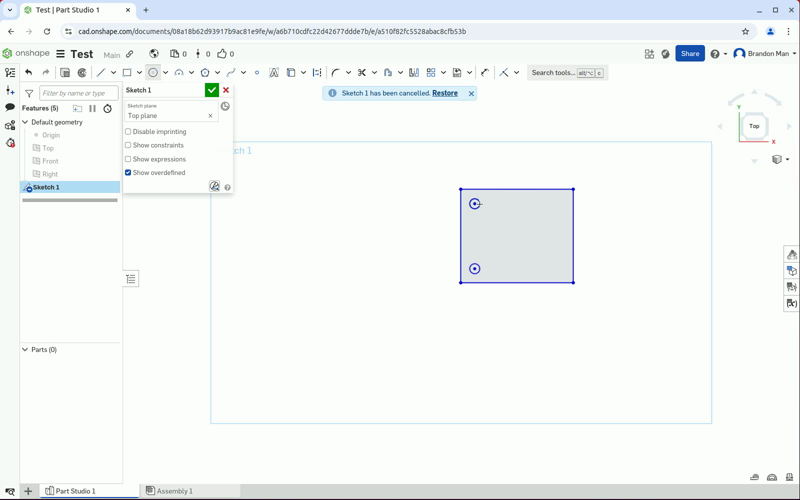
mouse_move(559, 268)
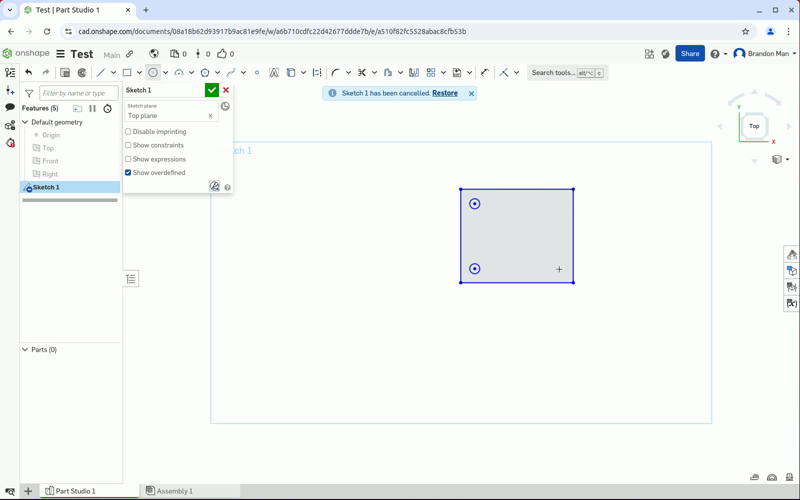
click(559, 268)
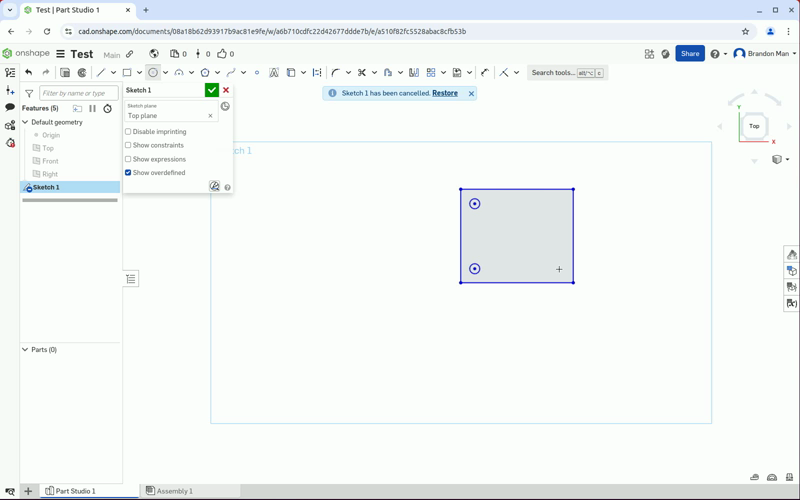
key_up(shift)
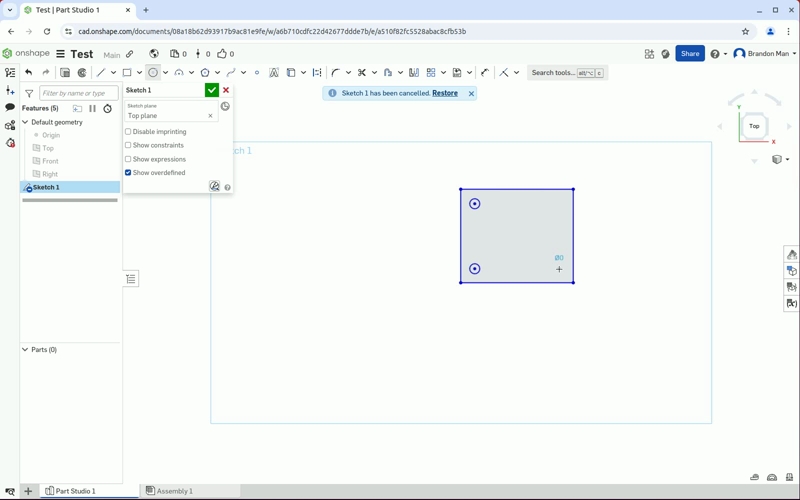
mouse_move(564, 268)
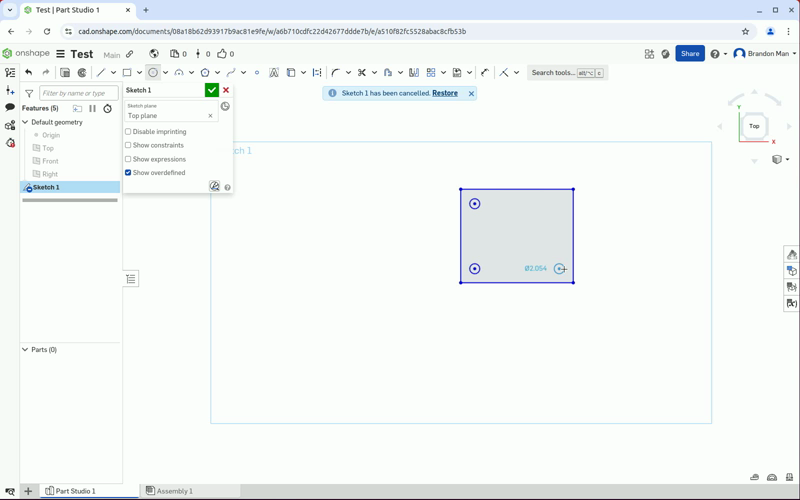
click(564, 268)
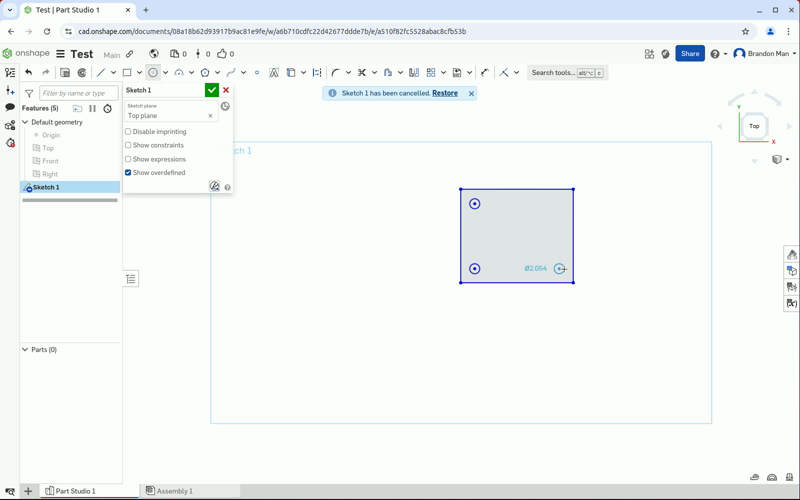
key(esc)
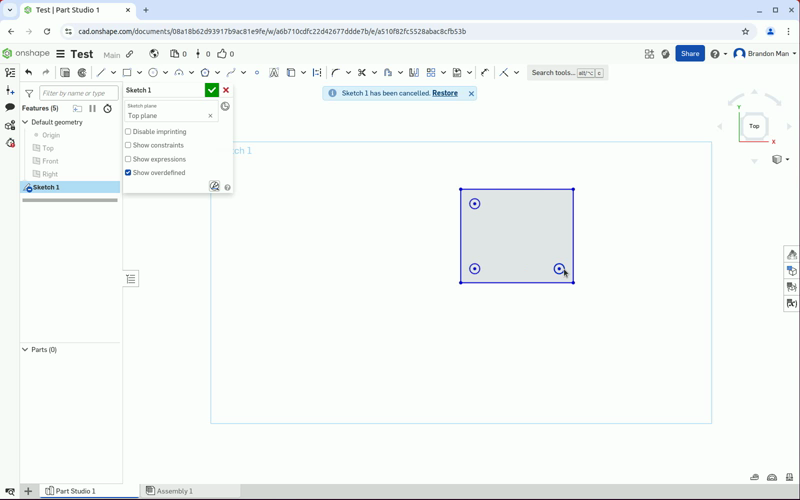
key(c)
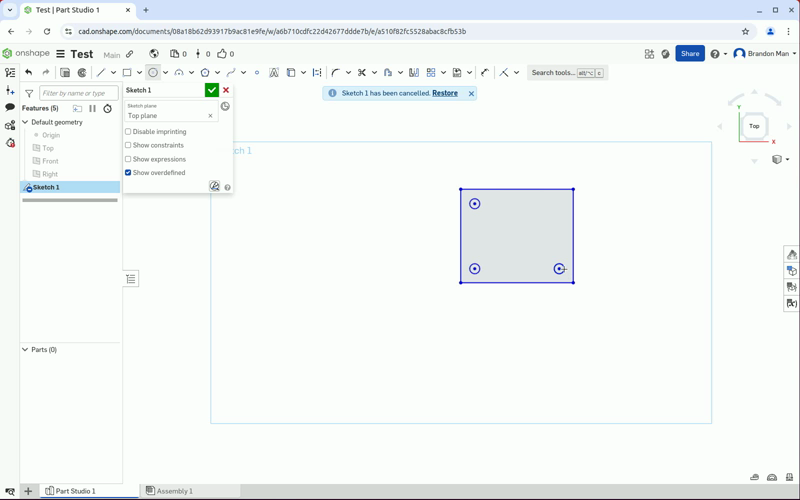
key_down(shift)
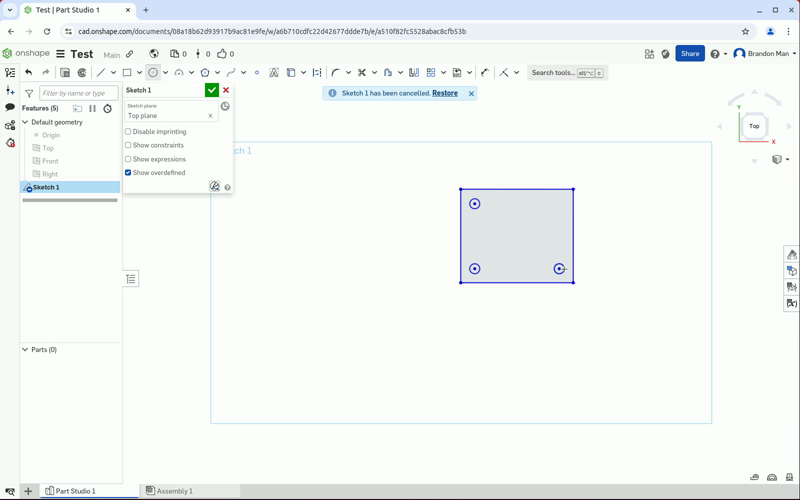
mouse_move(559, 203)
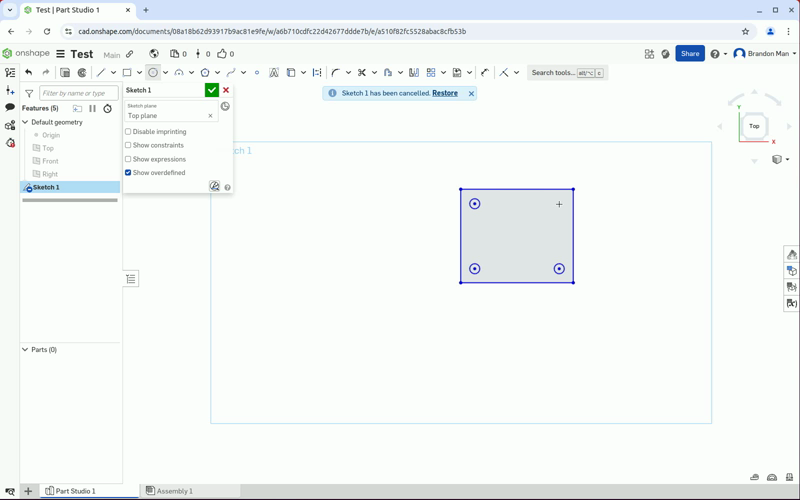
click(559, 203)
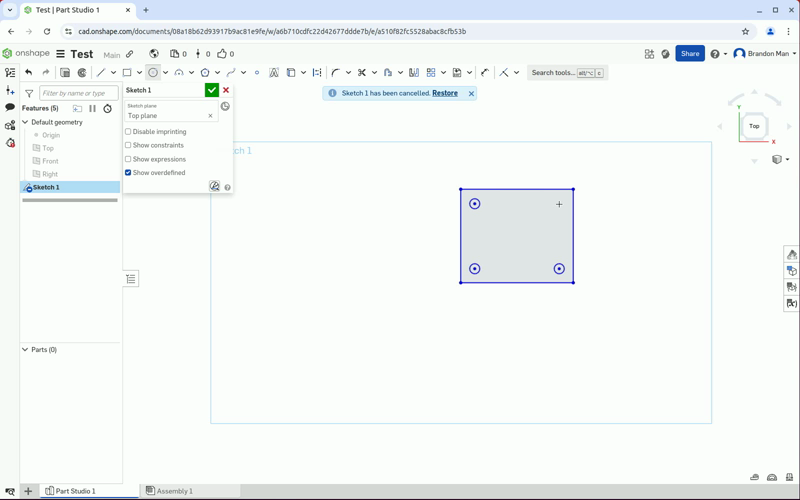
key_up(shift)
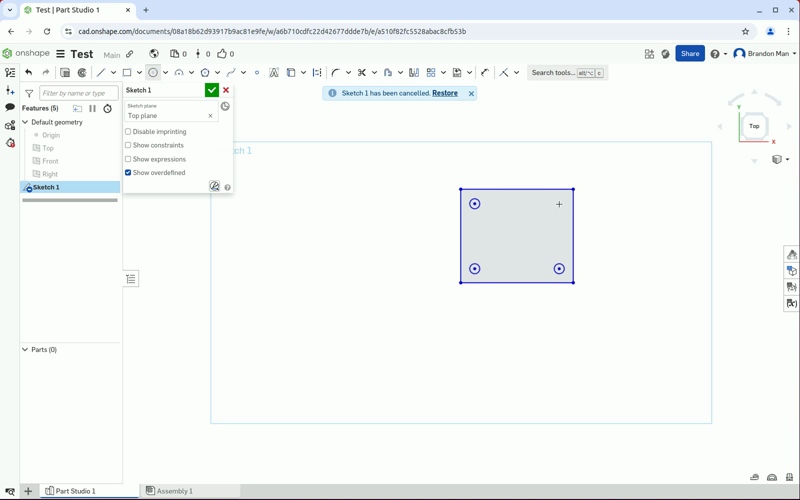
mouse_move(564, 203)
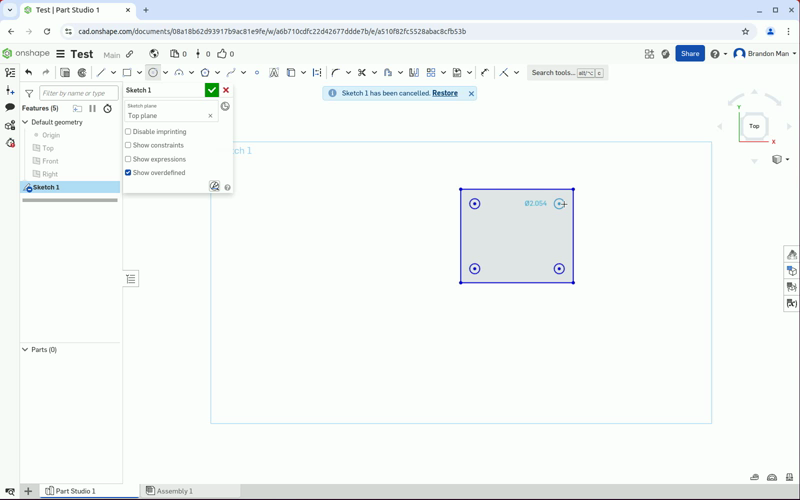
click(564, 203)
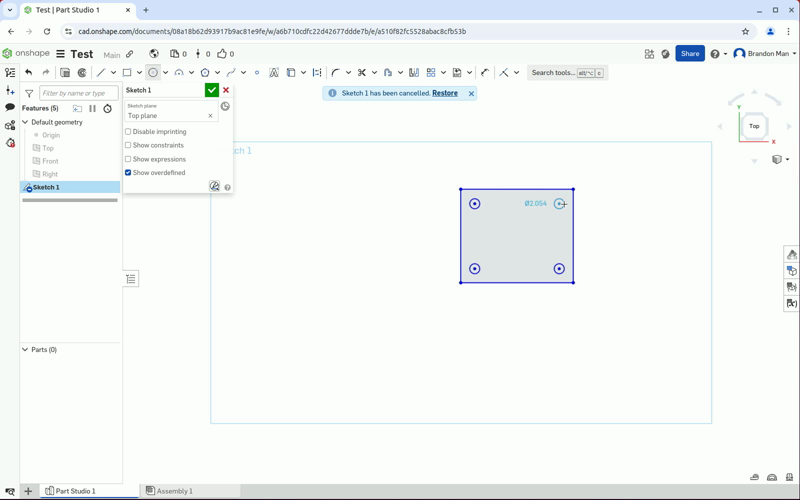
key(esc)
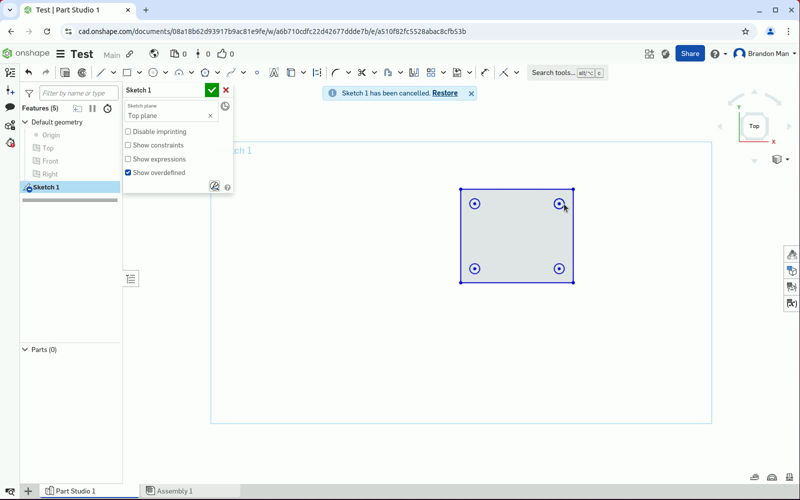
mouse_move(541, 196)
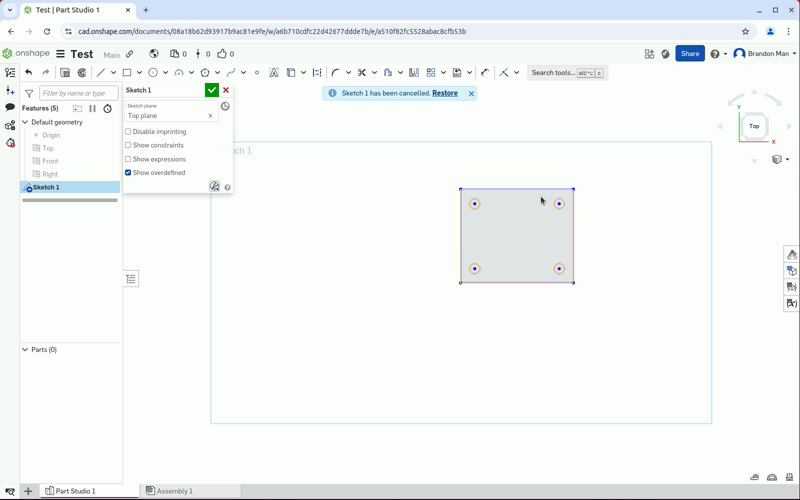
click(541, 196)
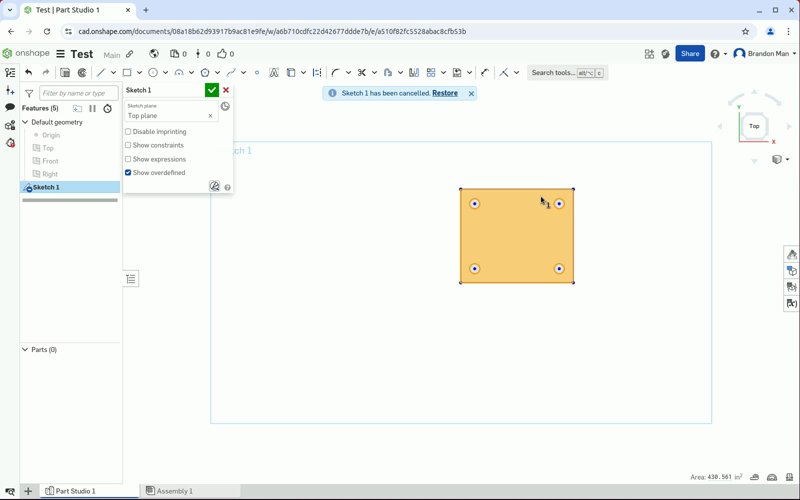
mouse_move(73, 352)
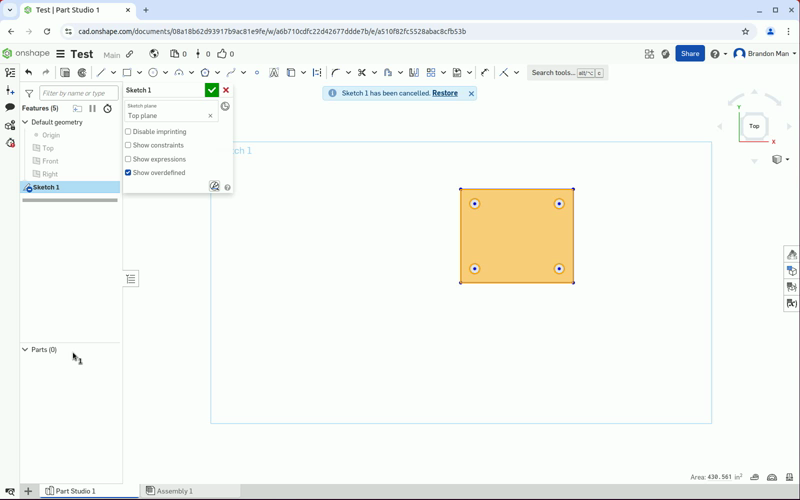
key(shift+y)
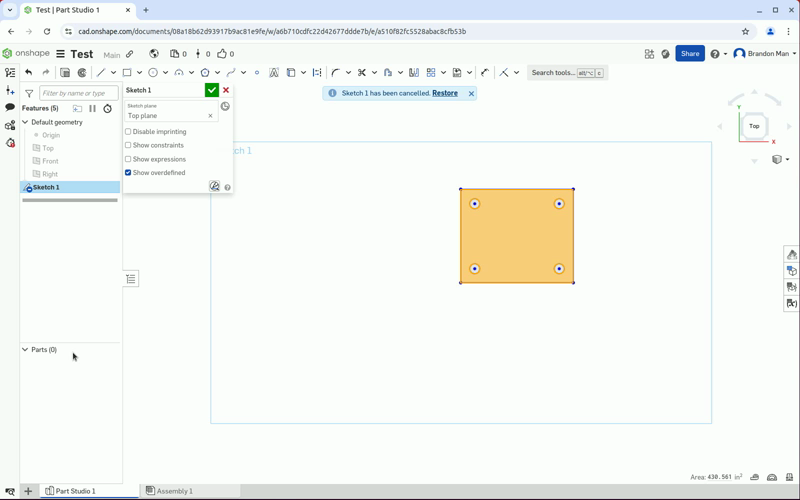
key(shift+e)
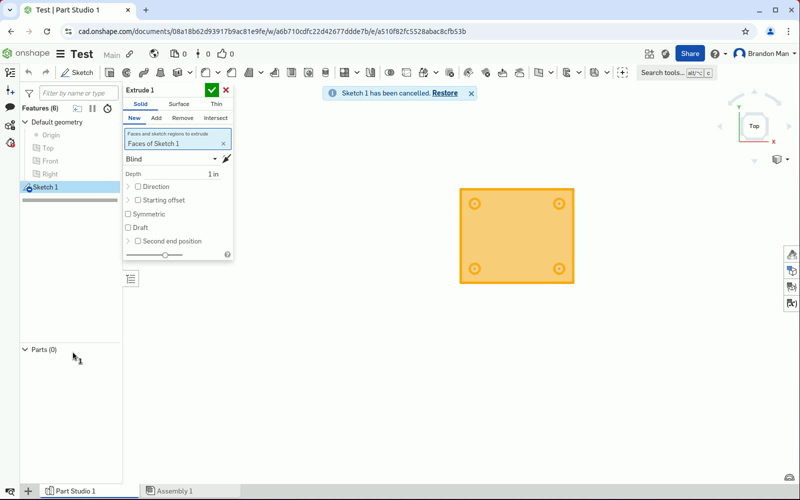
mouse_move(143, 106)
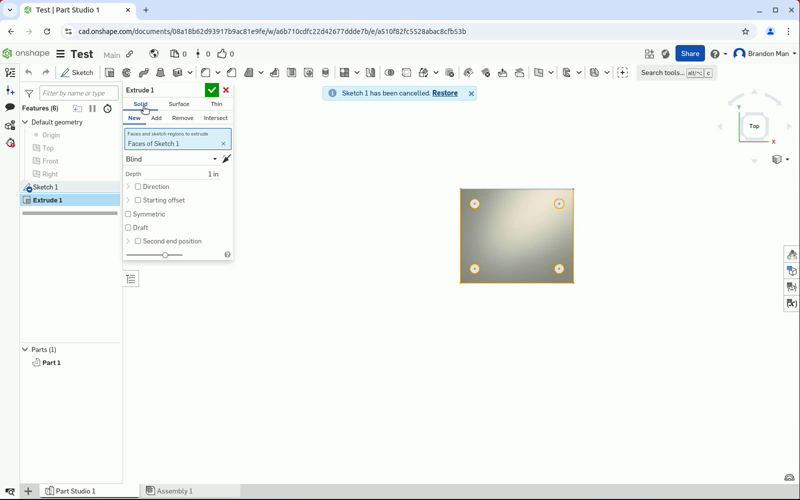
click(143, 106)
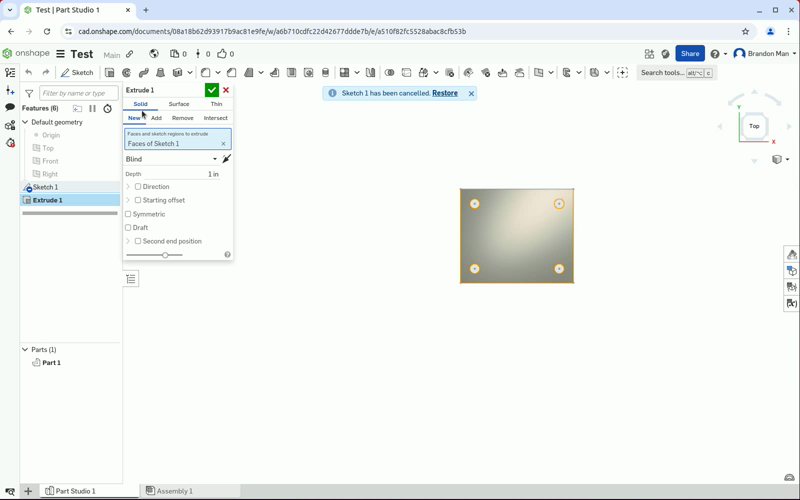
mouse_move(137, 120)
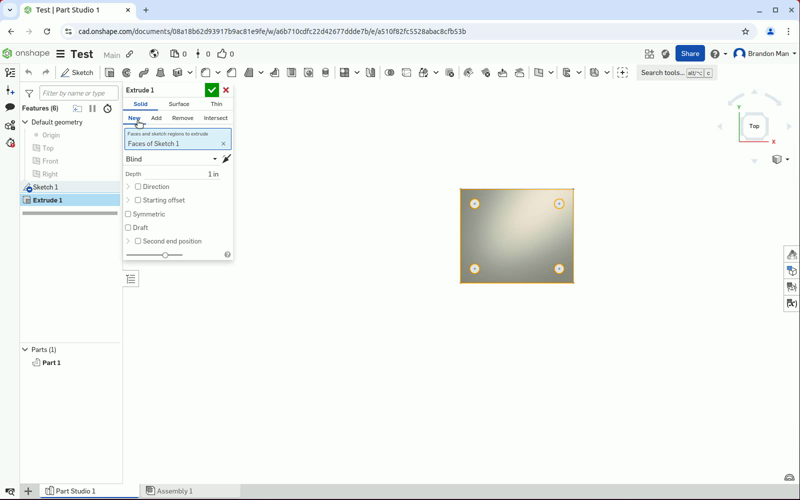
click(137, 120)
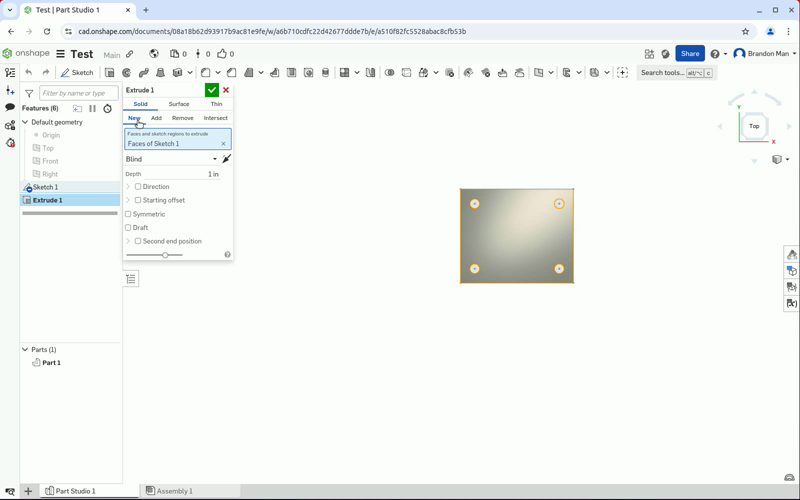
key(tab, 4)
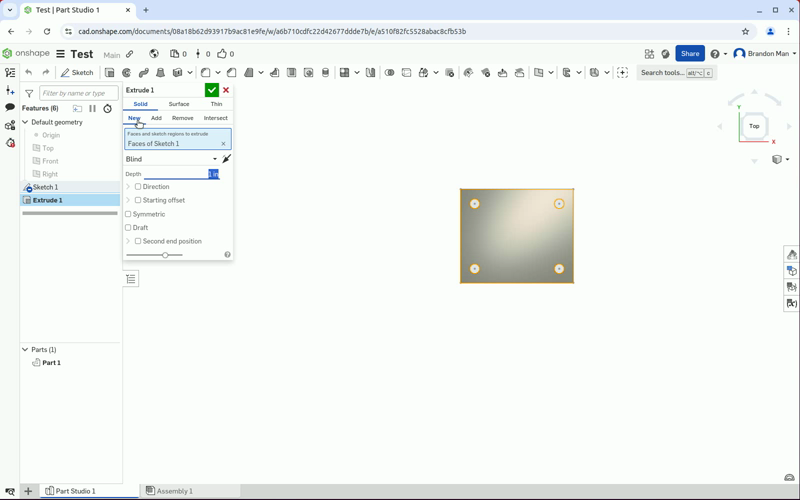
text(5.777)
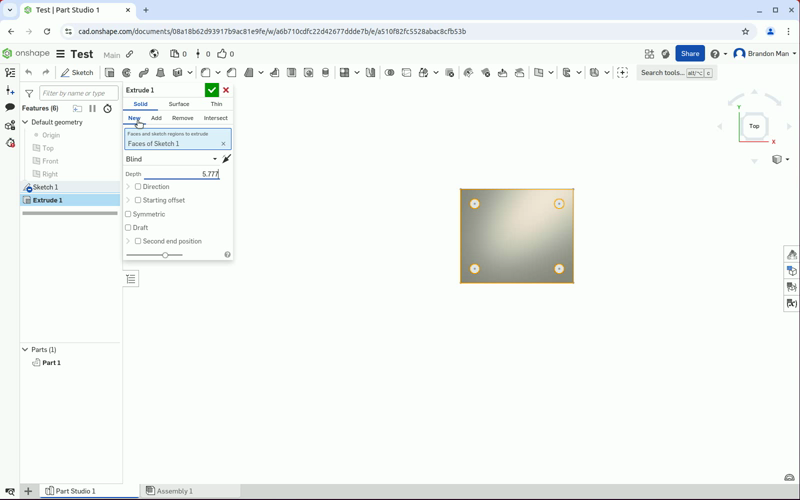
key(enter)
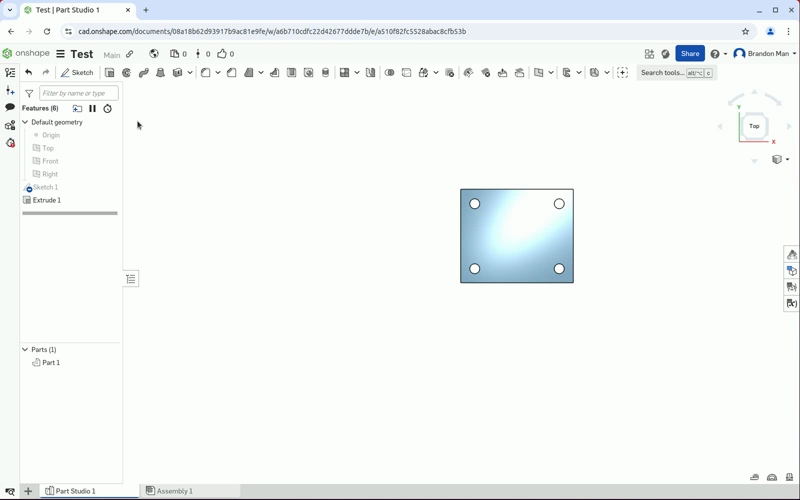
key(shift+h)
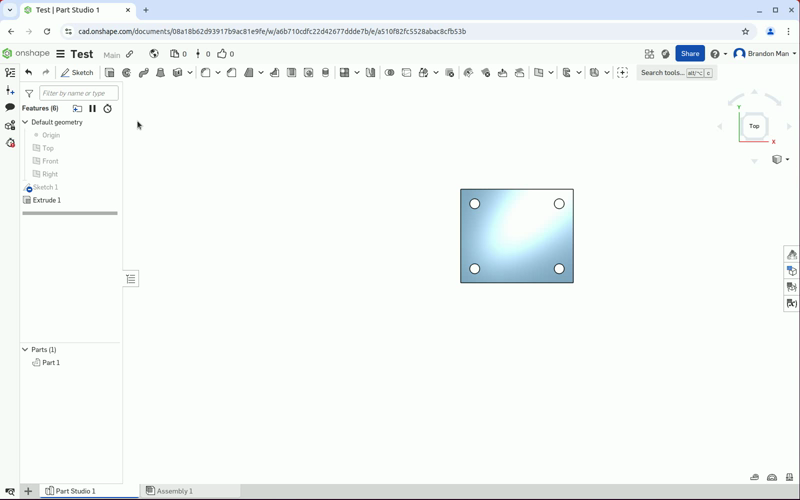
key(shift+h)
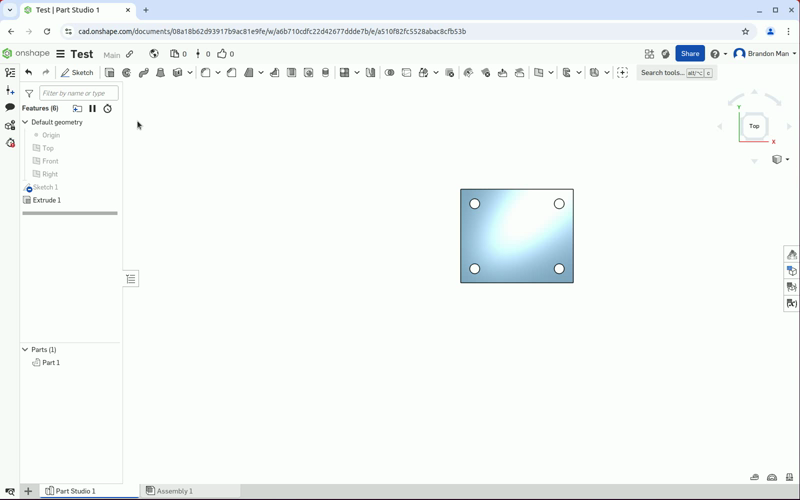
mouse_move(73, 189)
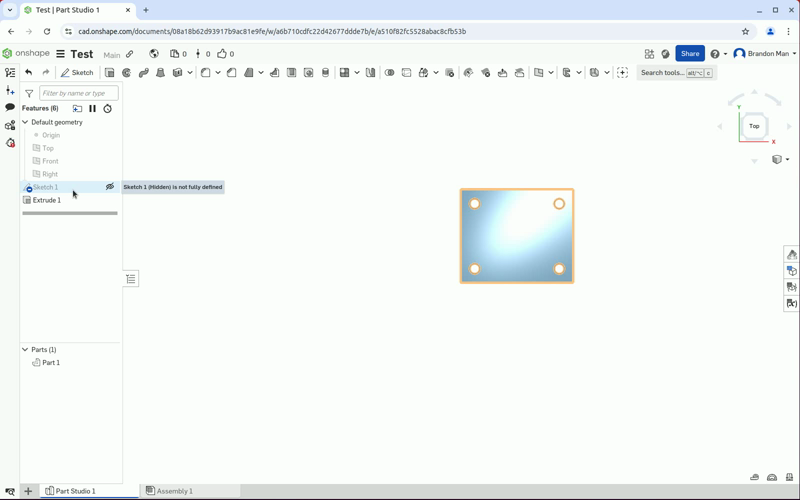
click(73, 189)
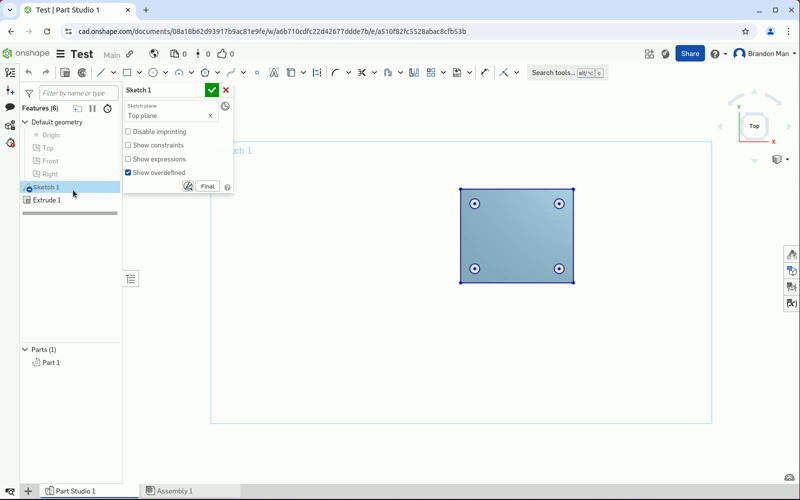
mouse_move(229, 92)
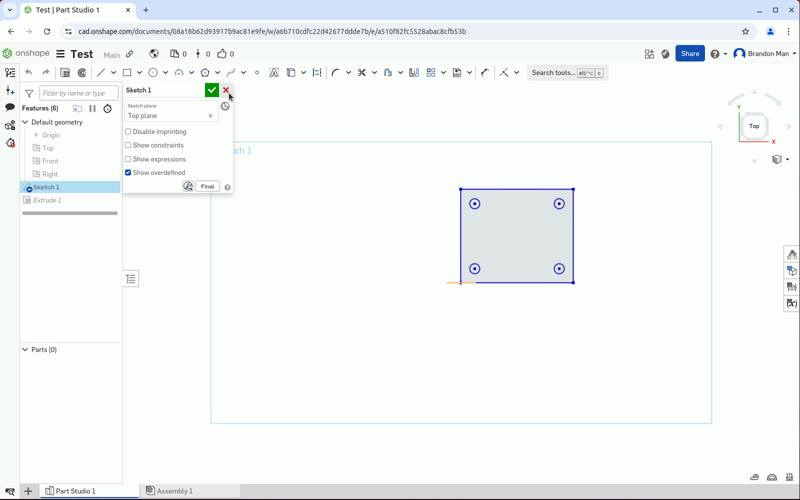
click(229, 92)
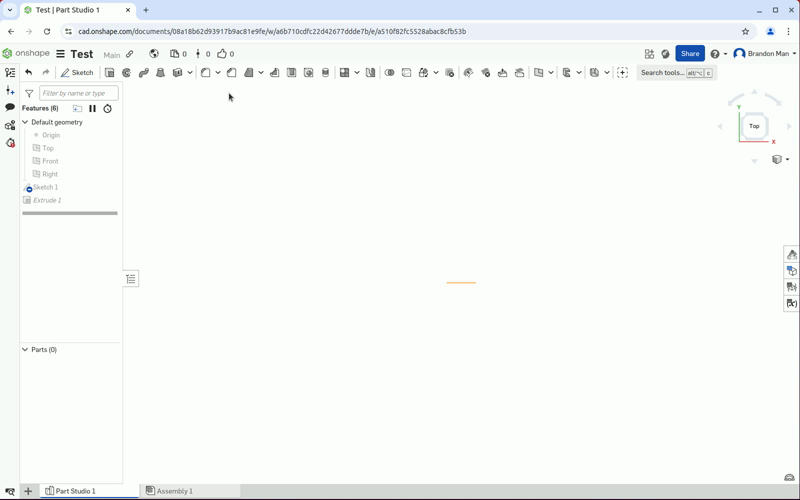
mouse_move(541, 75)
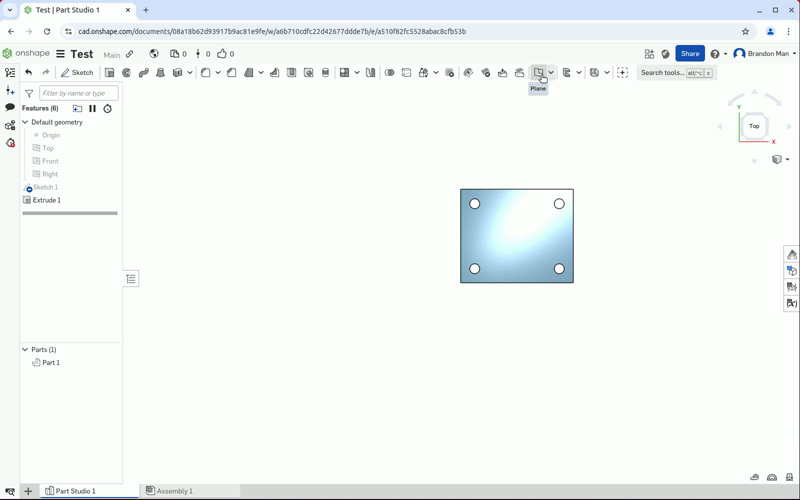
click(541, 75)
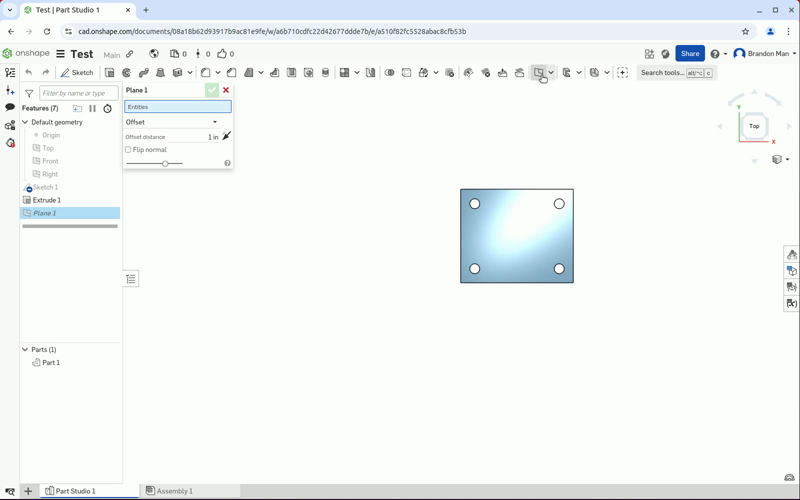
mouse_move(73, 150)
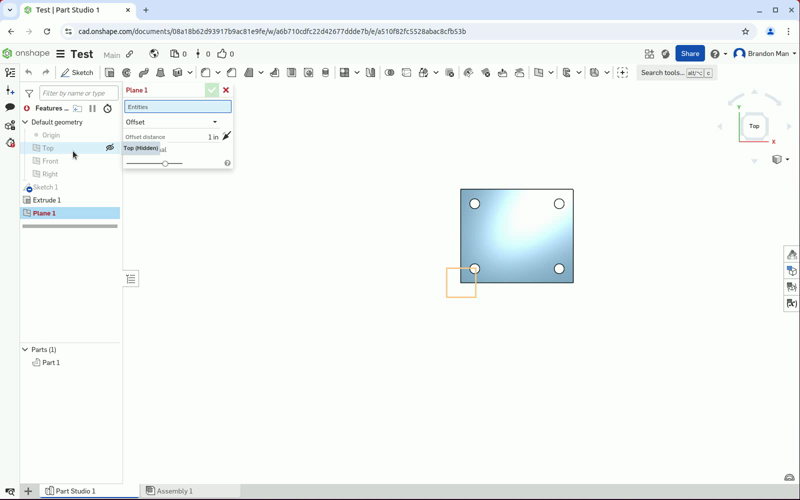
click(73, 150)
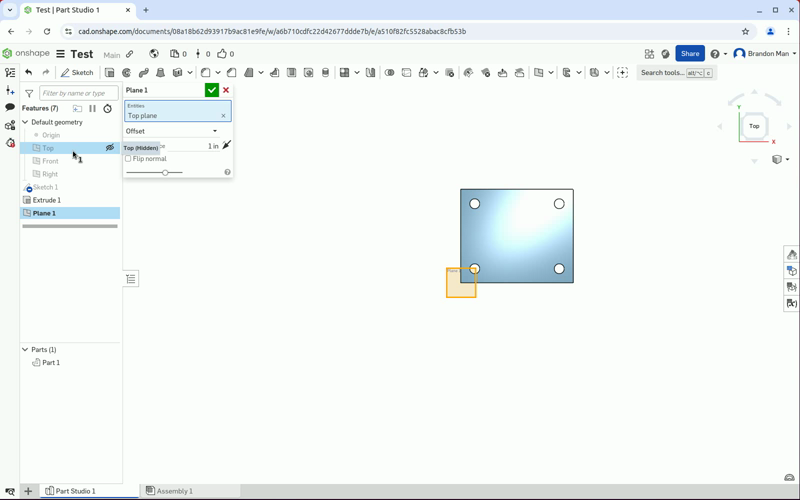
key(tab, 2)
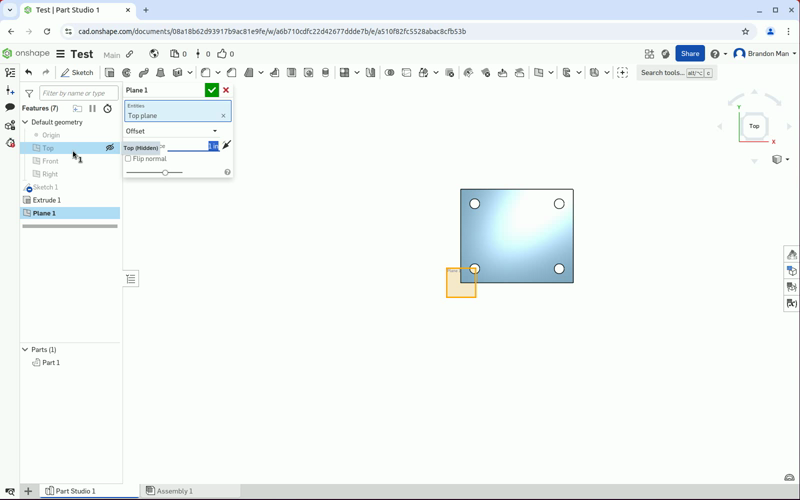
text(5.792)
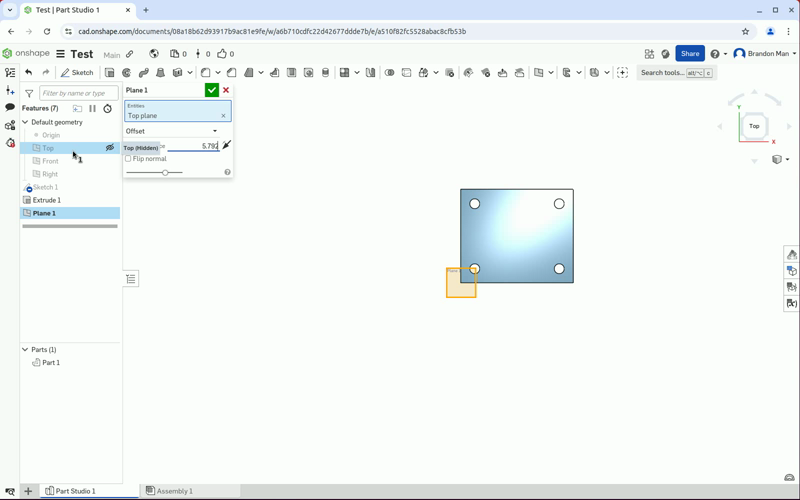
key(enter, 2)
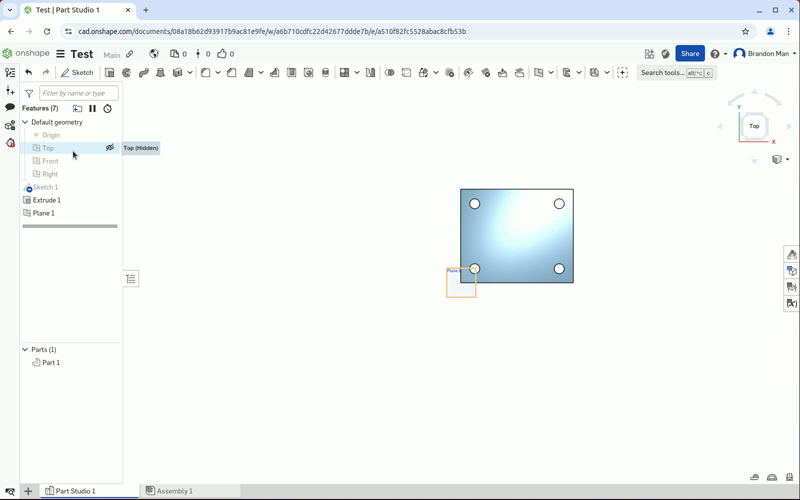
key(shift+s)
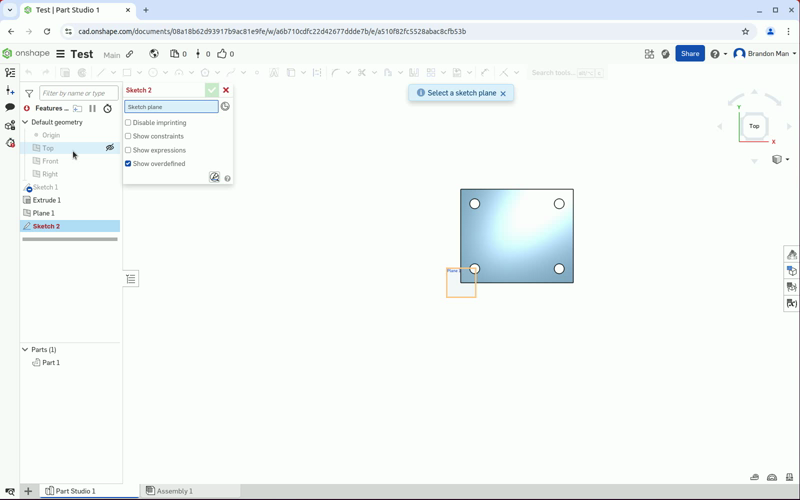
mouse_move(73, 215)
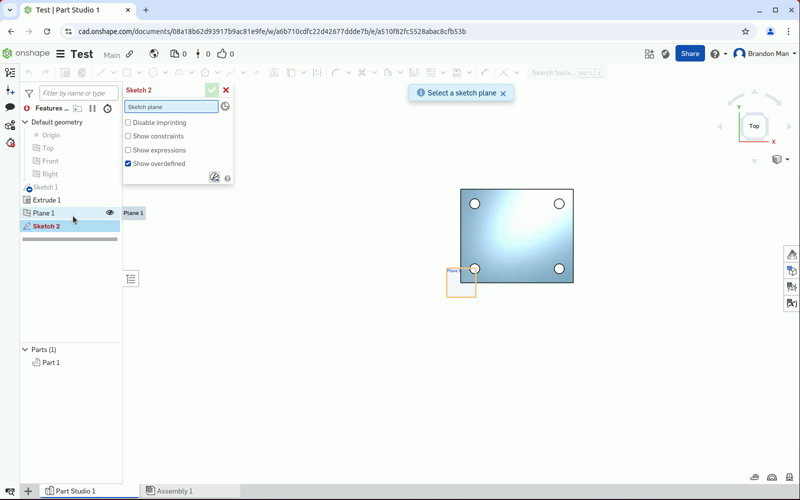
click(73, 215)
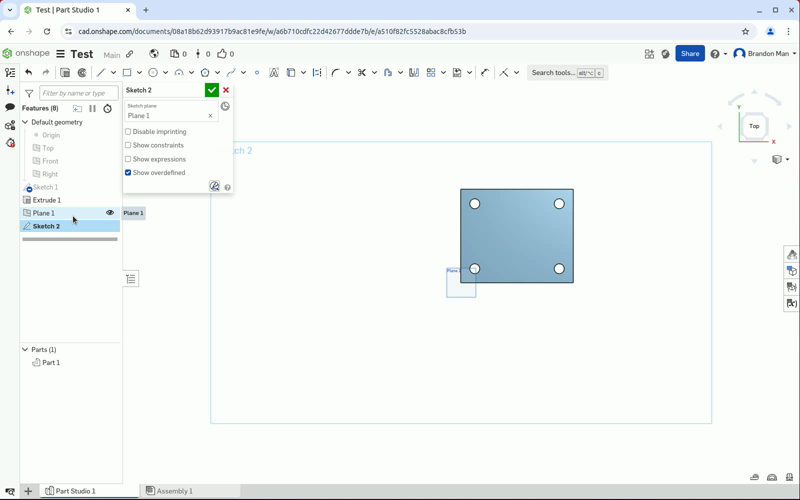
mouse_move(73, 352)
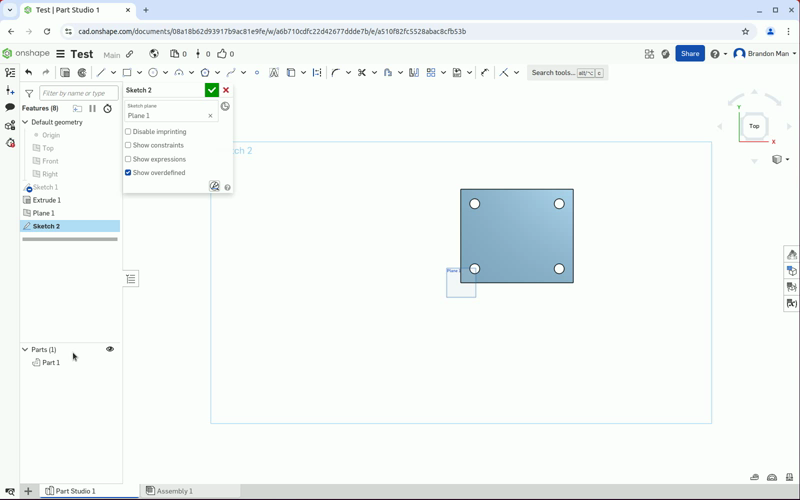
key(y)
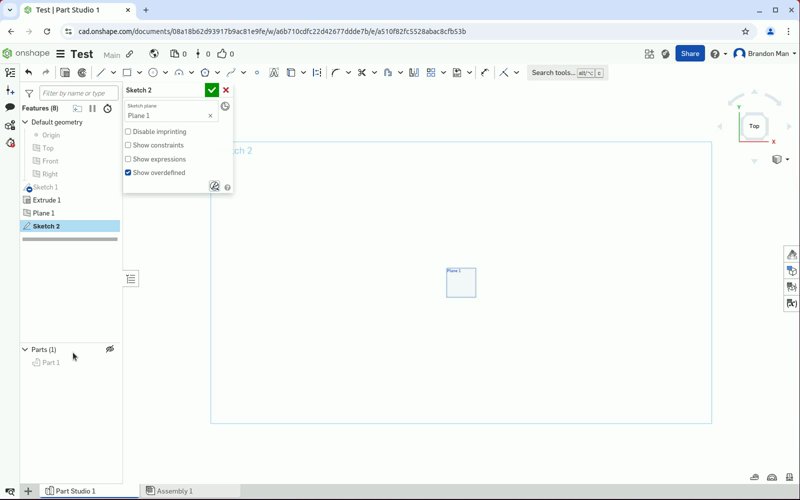
key(l)
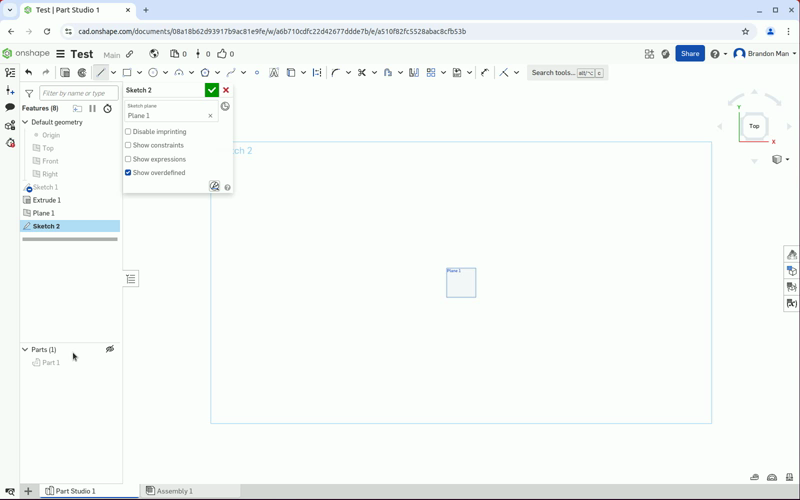
key_down(shift)
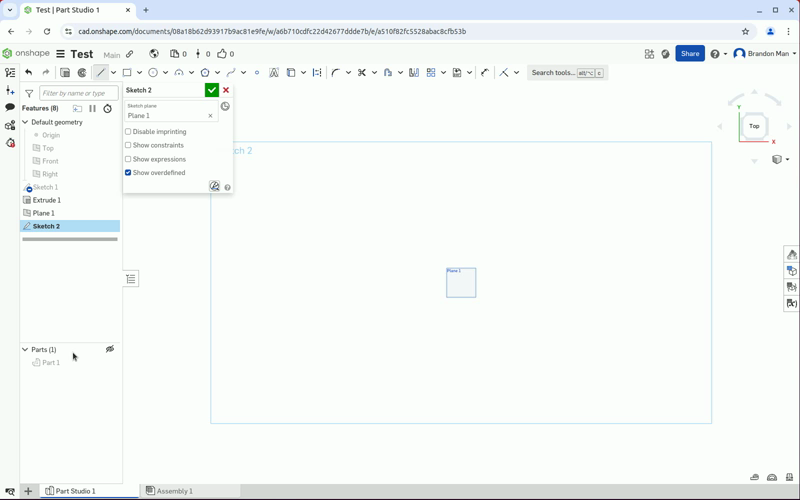
mouse_move(489, 282)
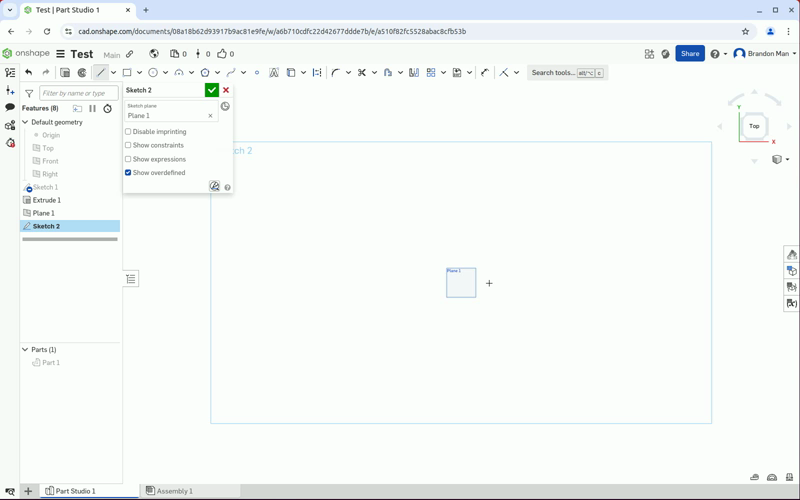
click(489, 282)
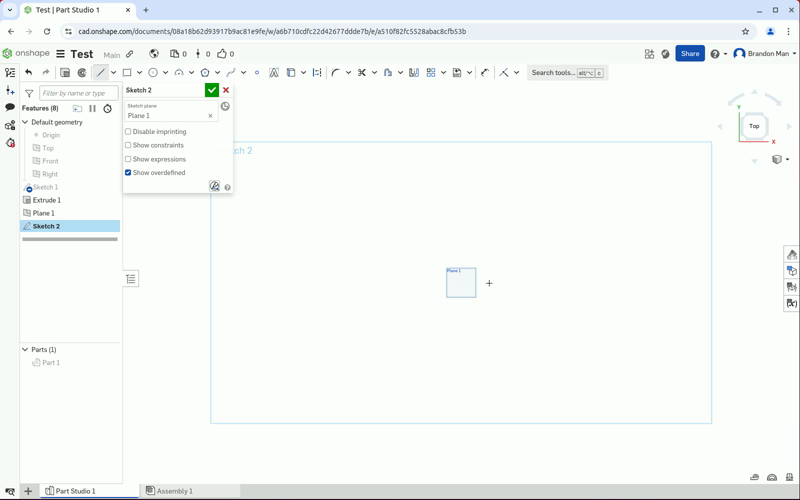
key_up(shift)
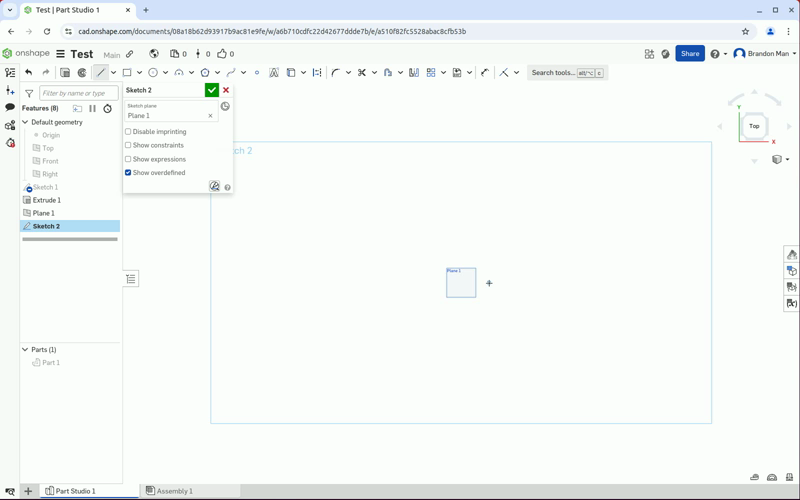
key_down(shift)
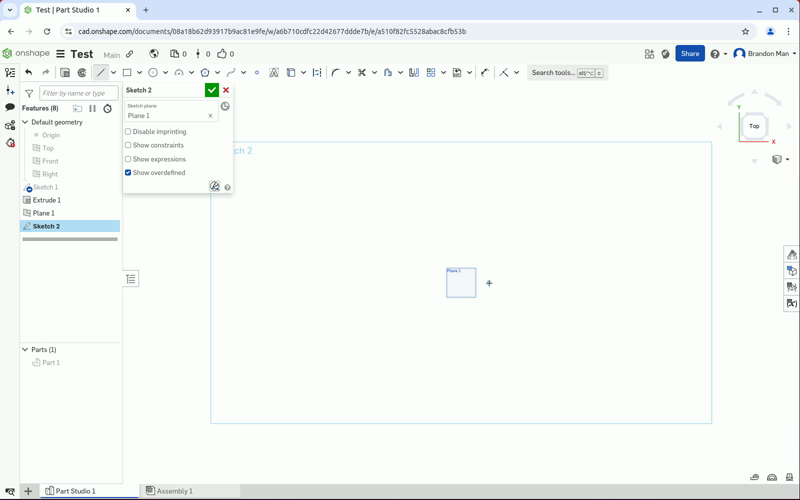
mouse_move(519, 282)
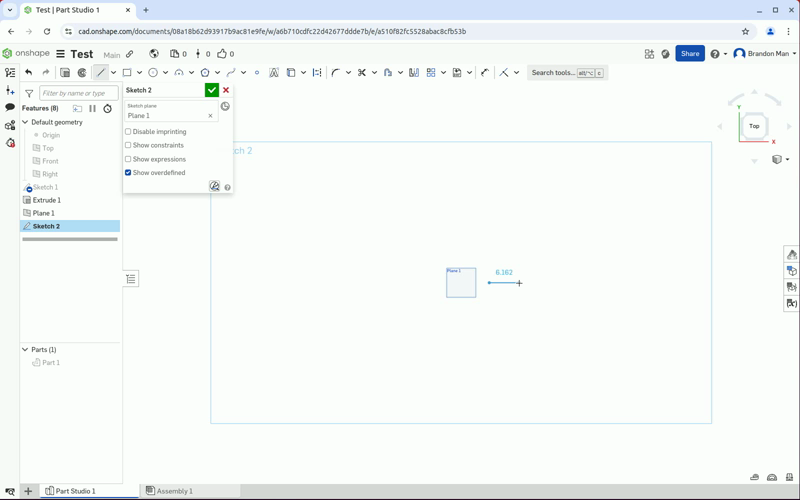
mouse_move(545, 282)
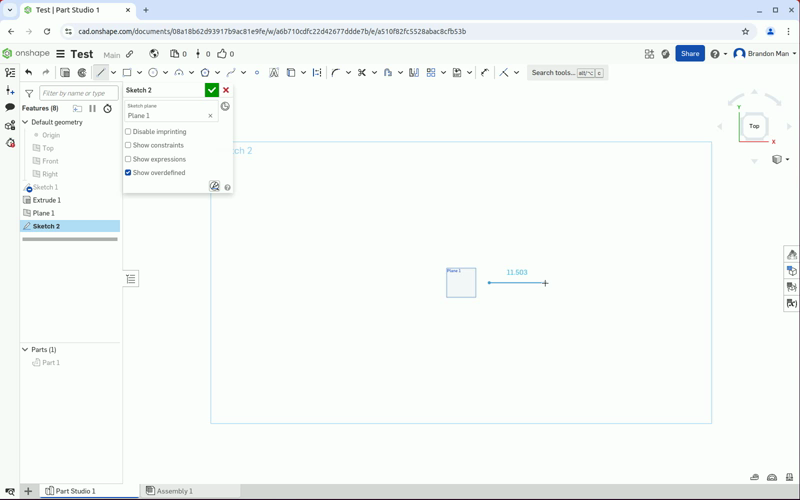
click(545, 282)
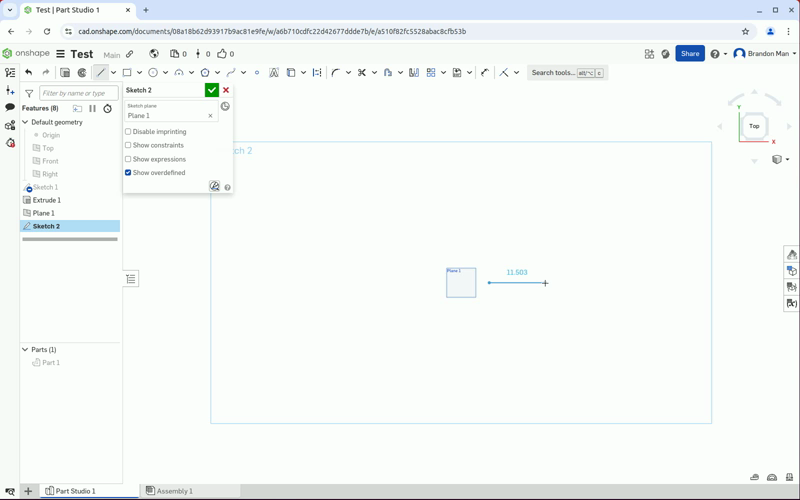
key_up(shift)
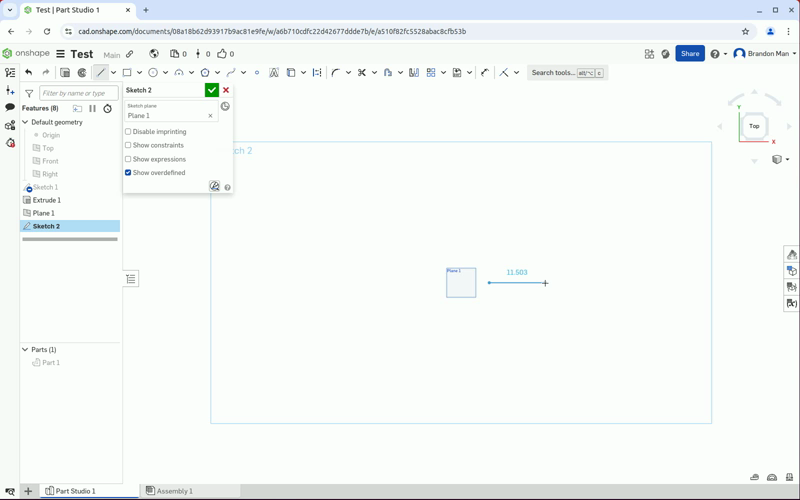
key_down(shift)
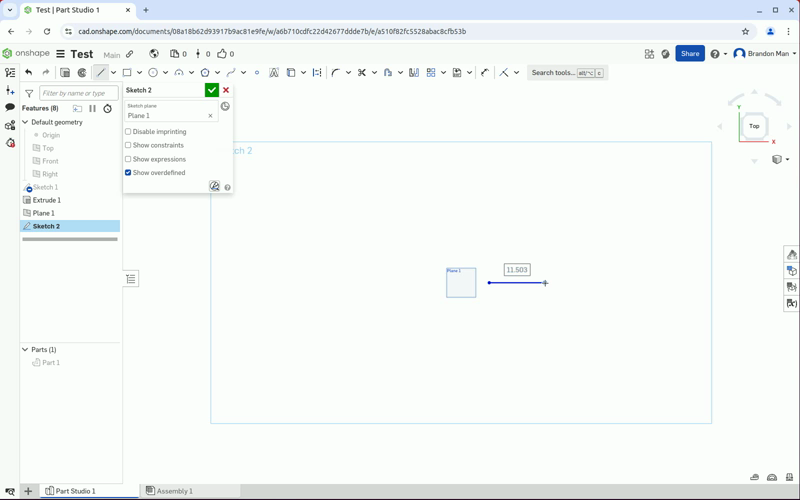
mouse_move(575, 282)
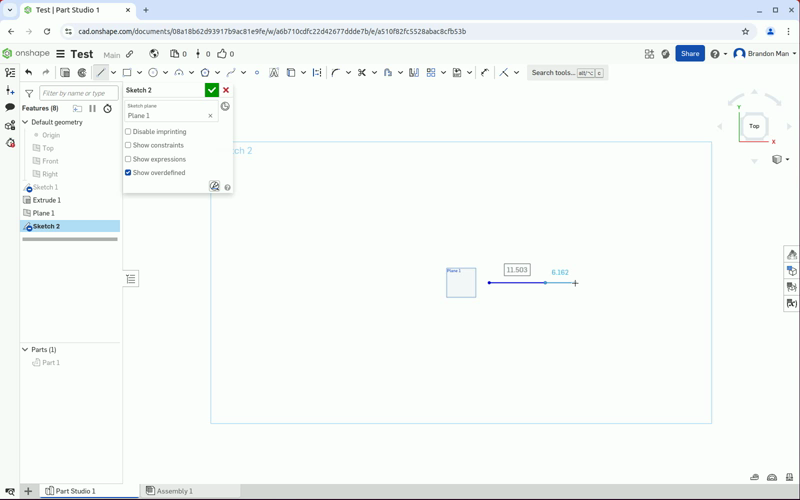
mouse_move(545, 234)
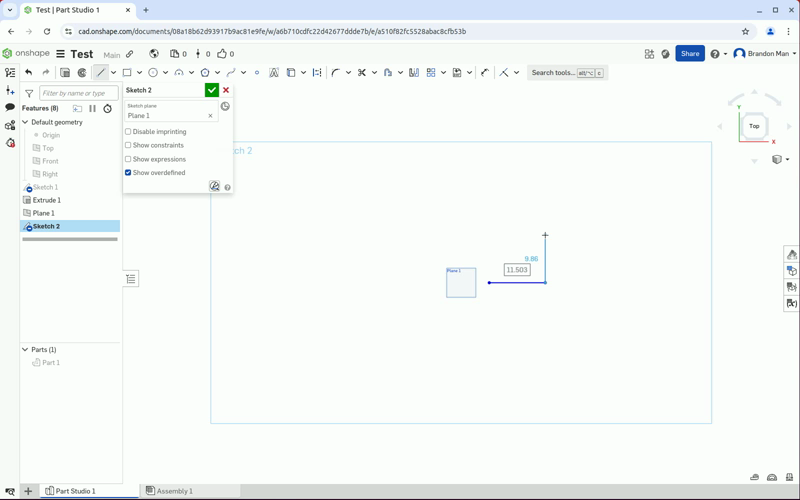
click(545, 234)
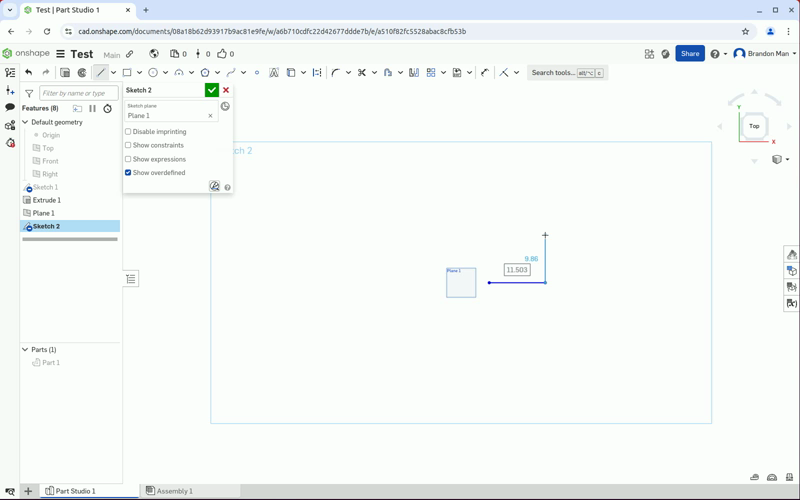
key_up(shift)
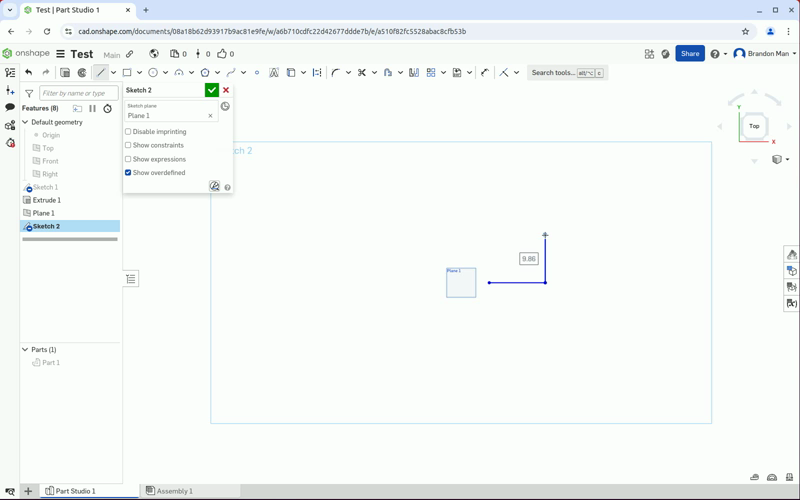
key(esc)
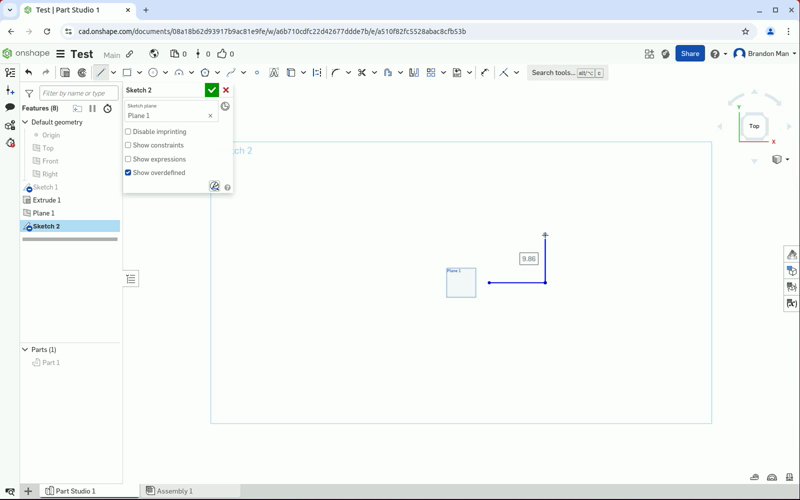
key(a)
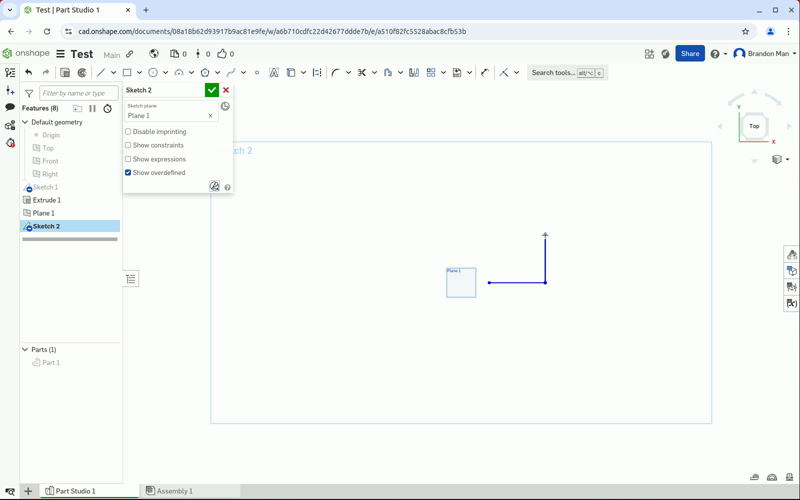
mouse_move(545, 234)
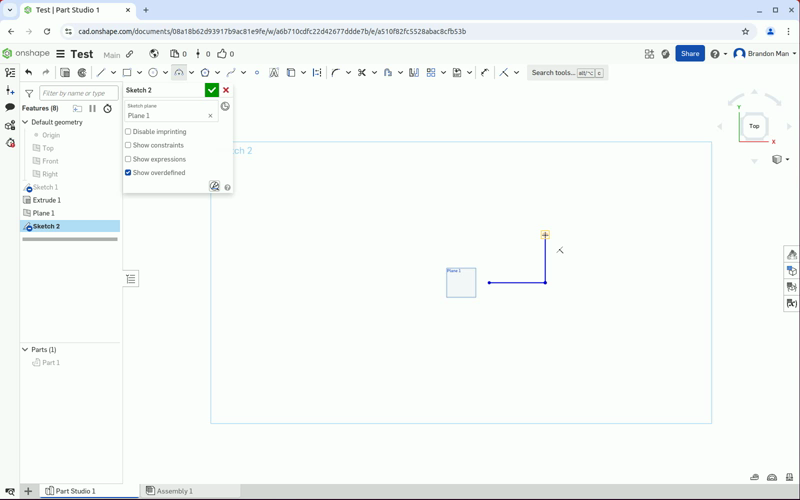
click(545, 234)
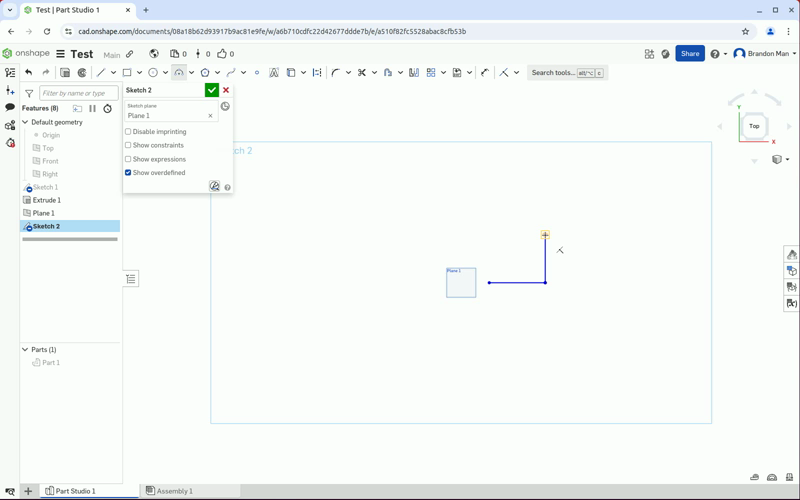
key_down(shift)
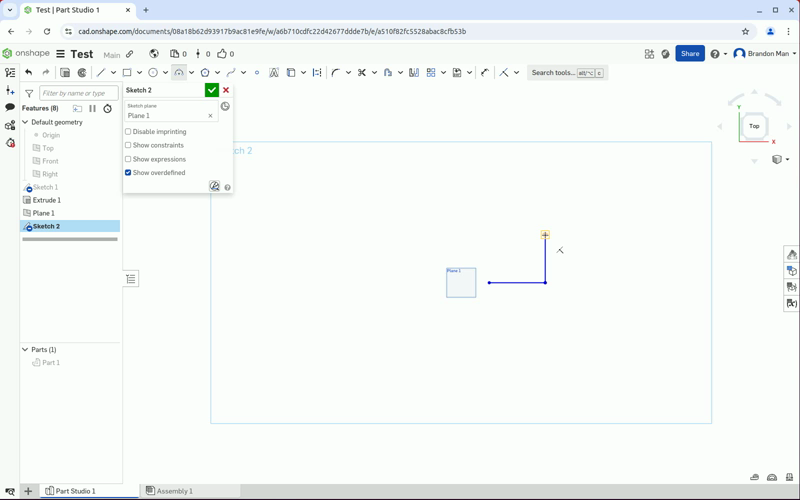
mouse_move(545, 211)
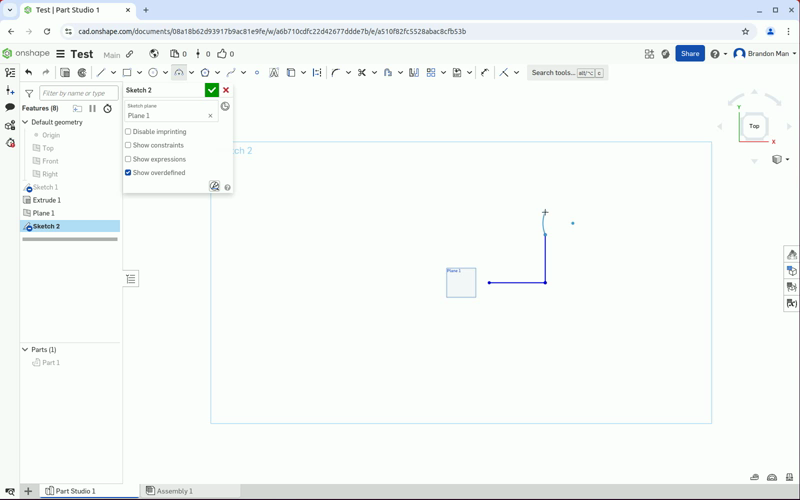
click(545, 211)
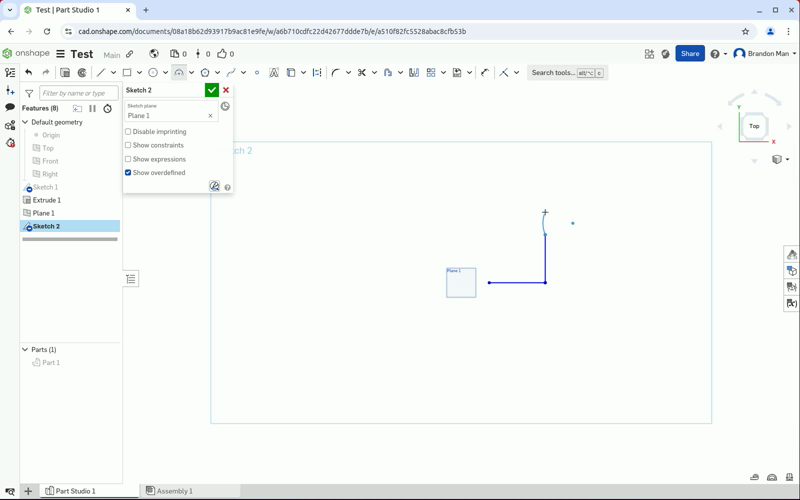
mouse_move(556, 223)
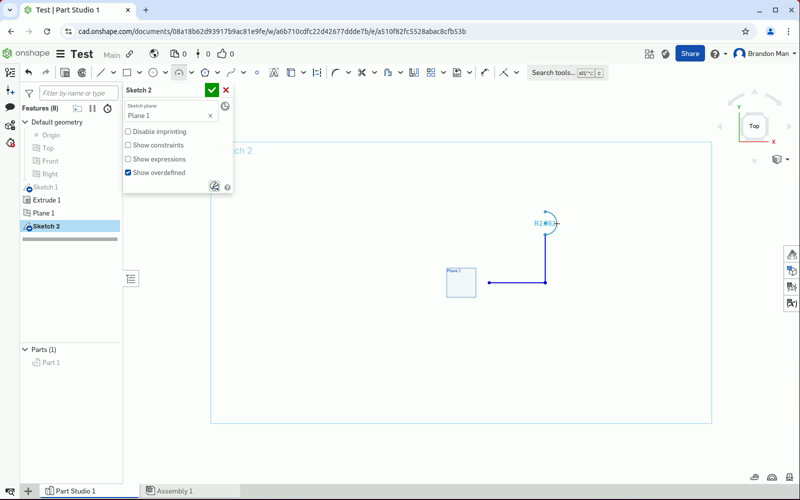
click(556, 223)
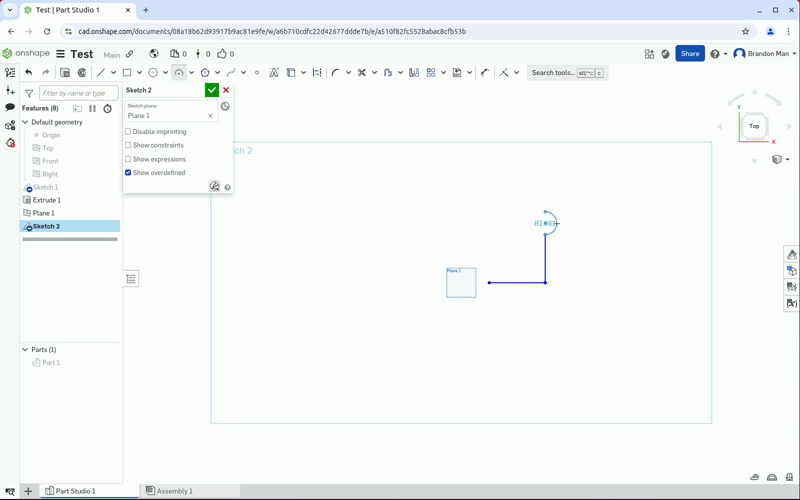
key_up(shift)
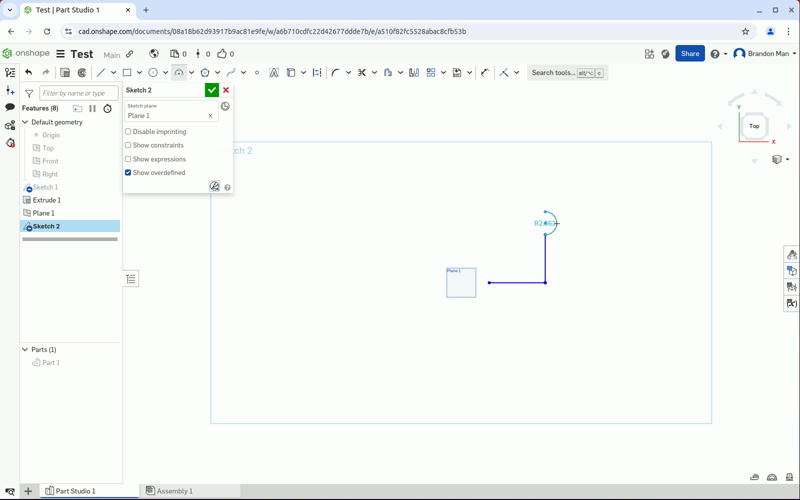
key(esc)
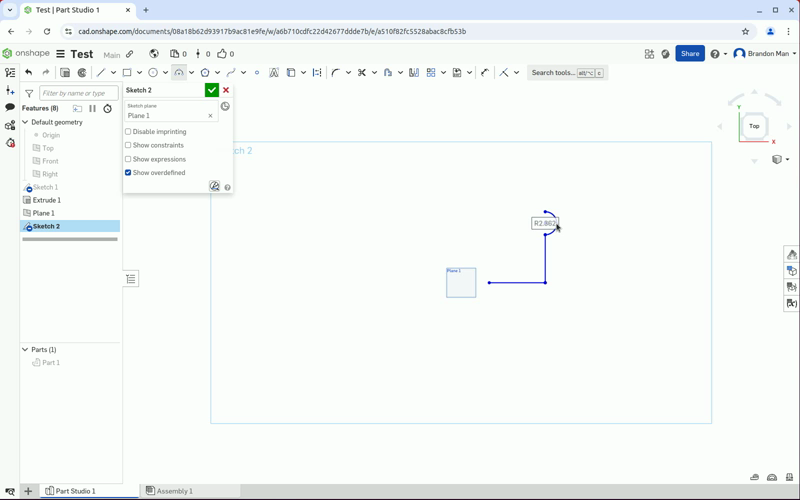
key(l)
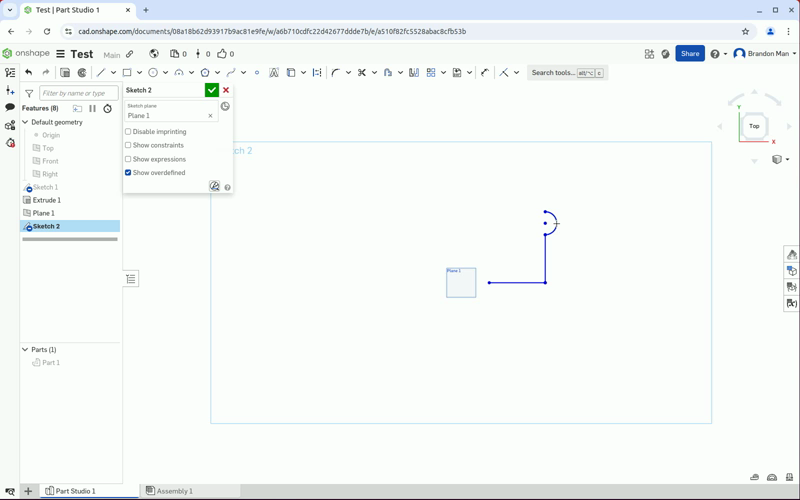
mouse_move(545, 211)
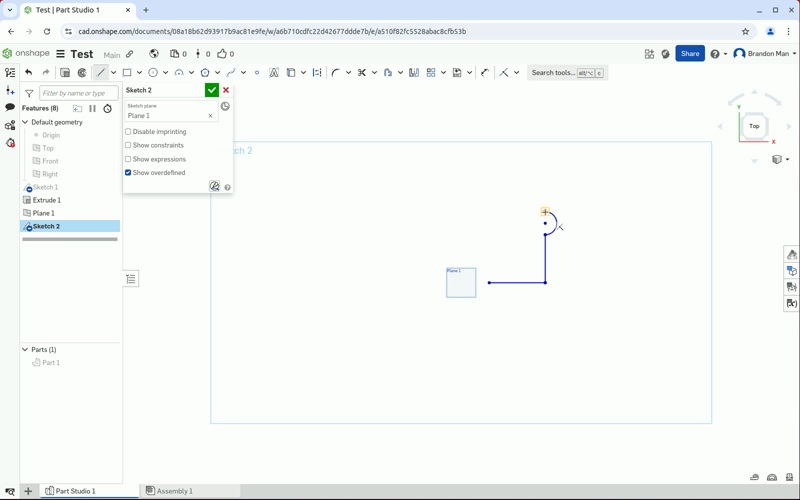
click(545, 211)
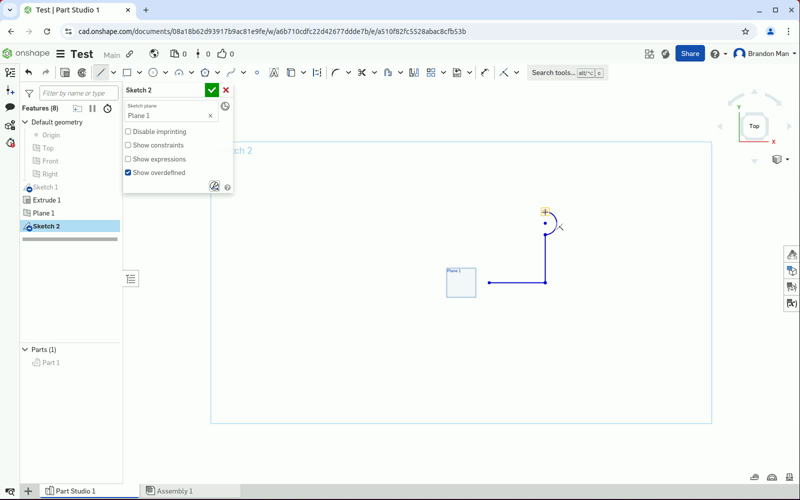
key_down(shift)
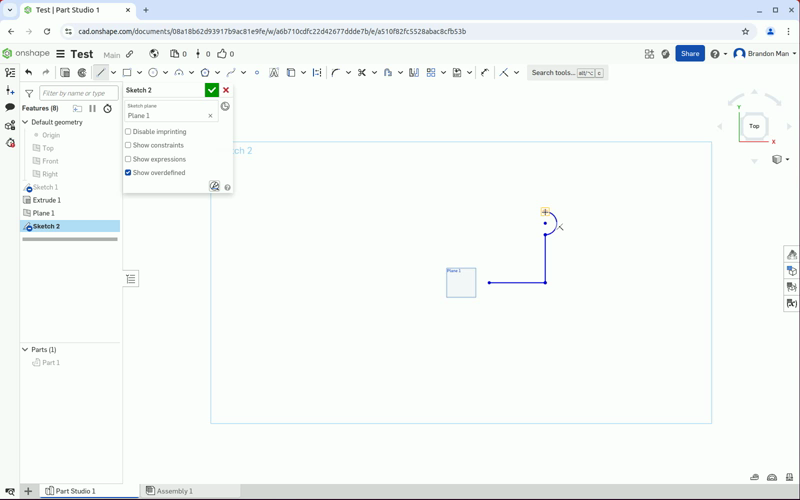
mouse_move(575, 211)
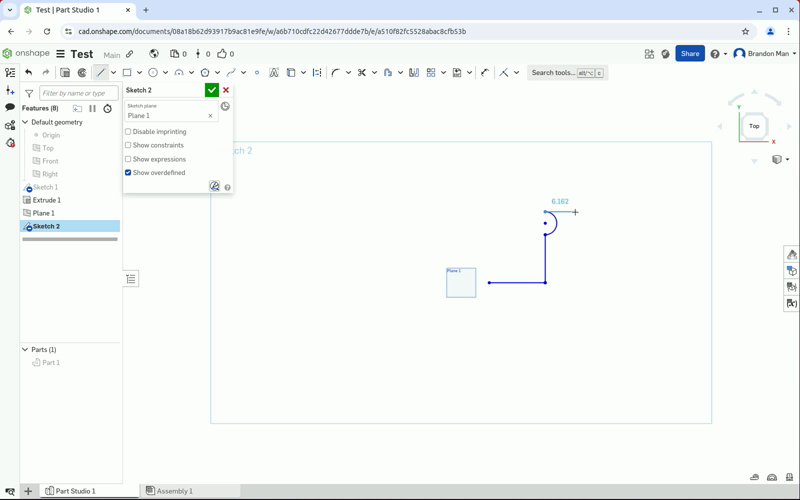
mouse_move(534, 211)
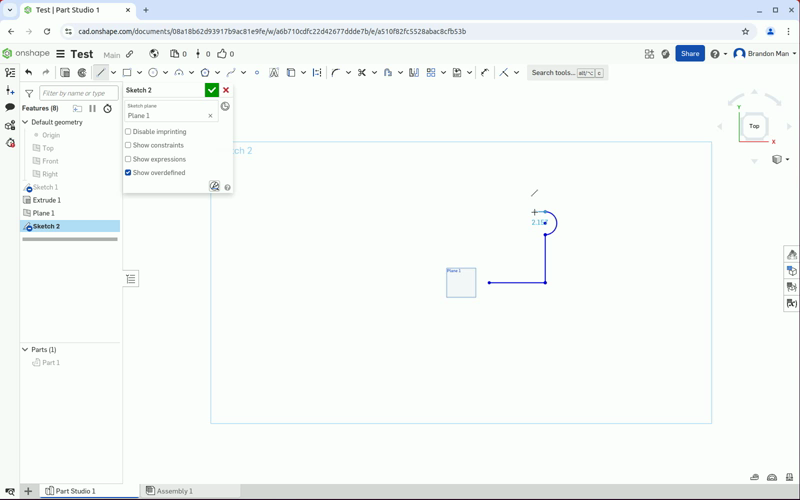
click(534, 211)
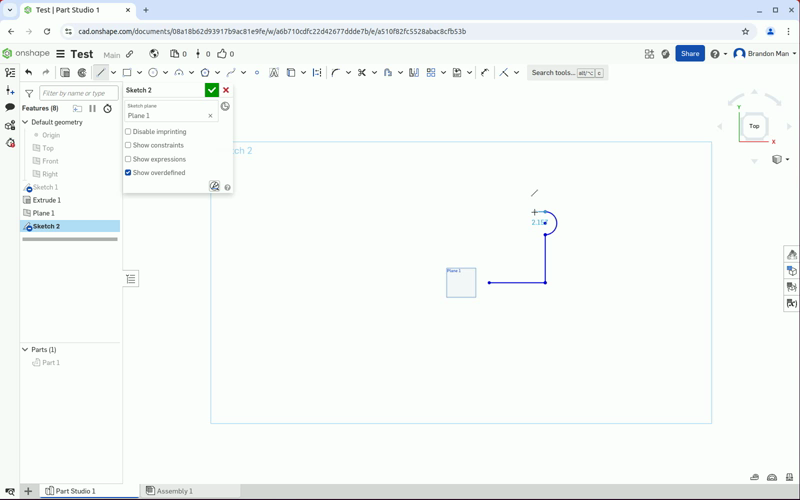
key_up(shift)
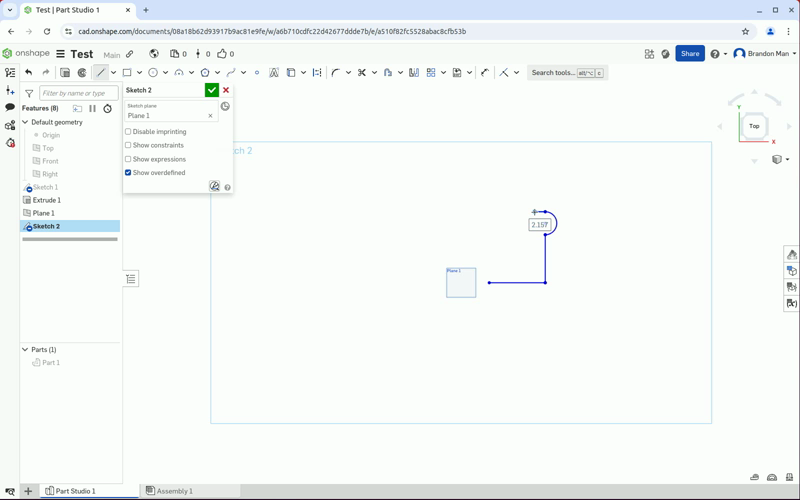
key_down(shift)
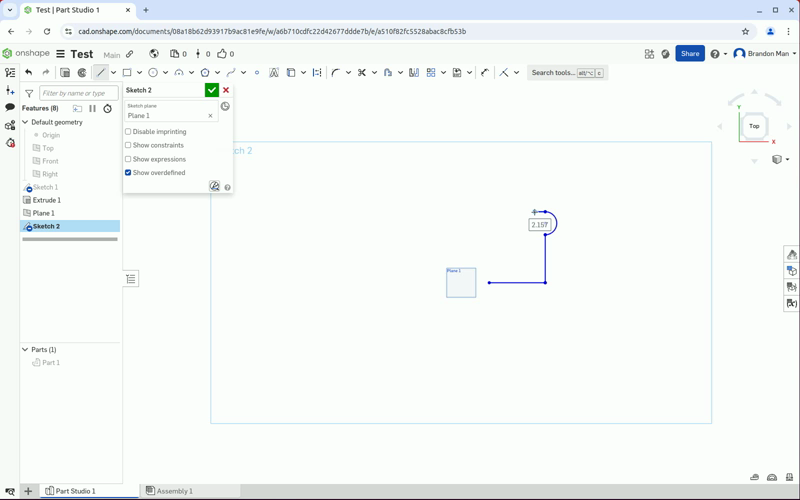
mouse_move(564, 211)
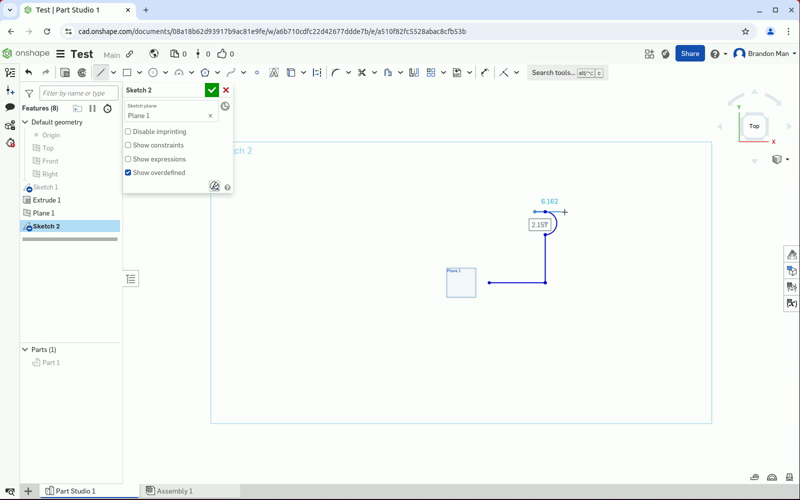
mouse_move(511, 189)
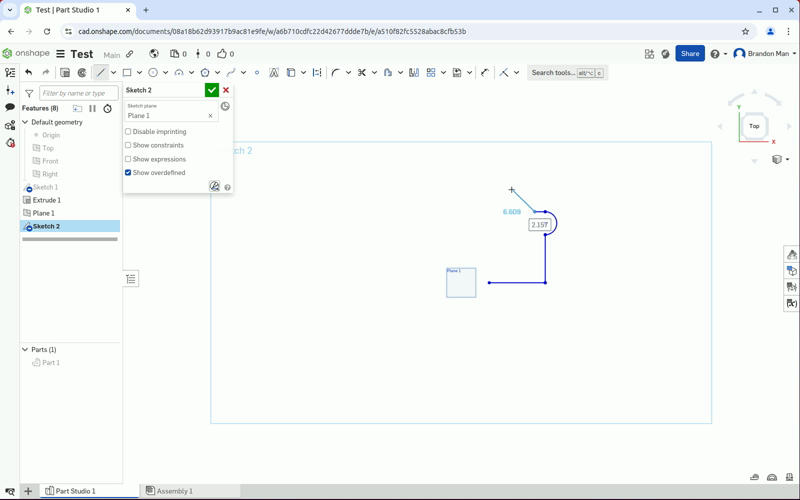
click(511, 189)
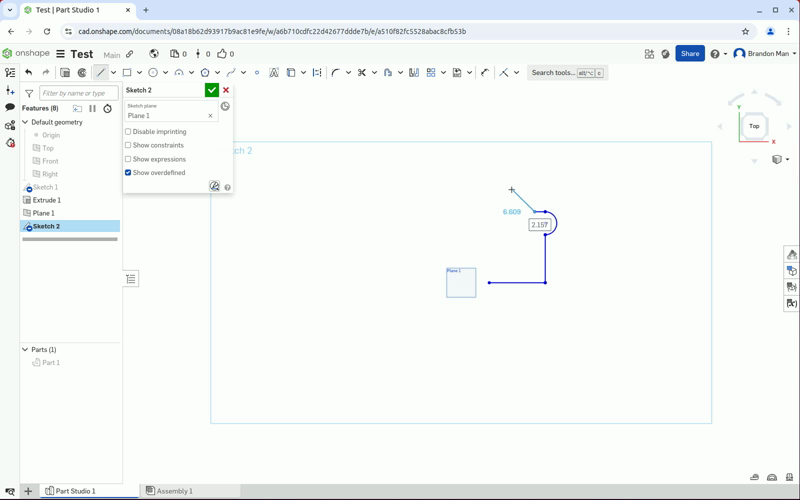
key_up(shift)
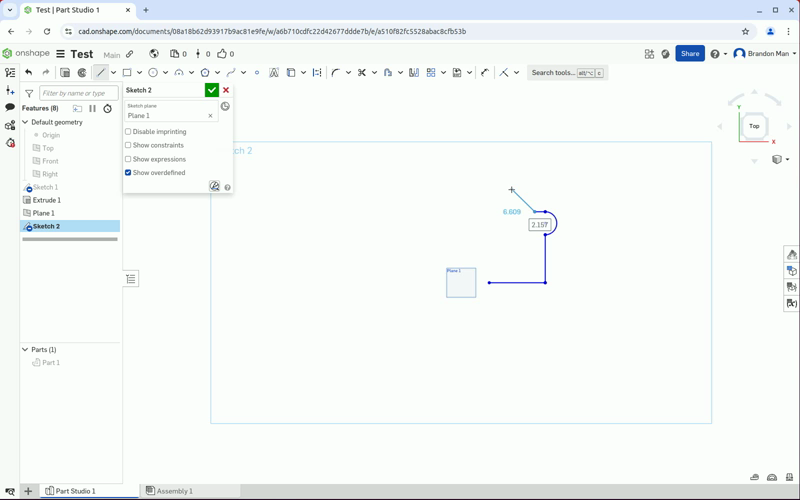
key_down(shift)
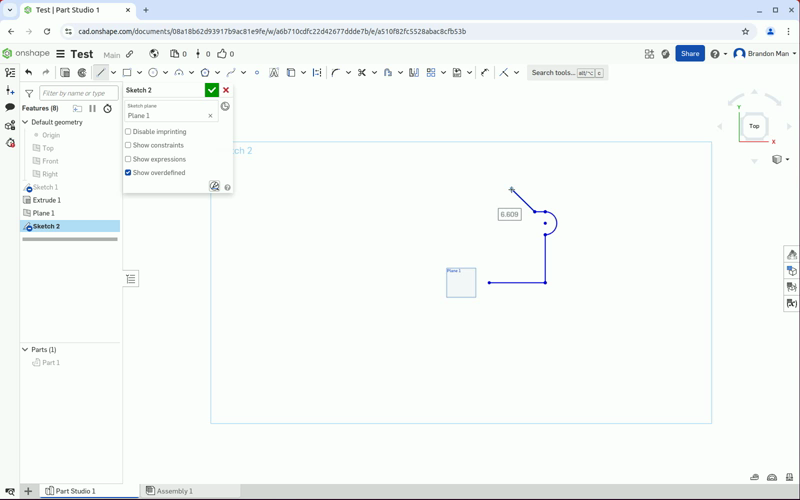
mouse_move(541, 189)
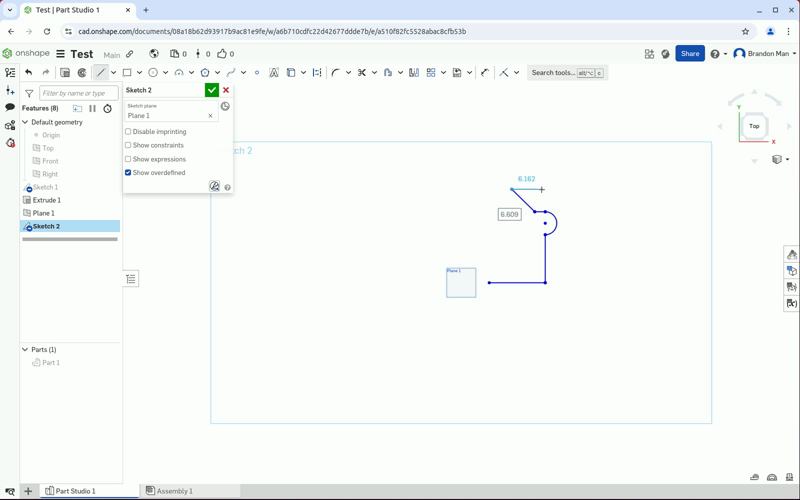
mouse_move(489, 189)
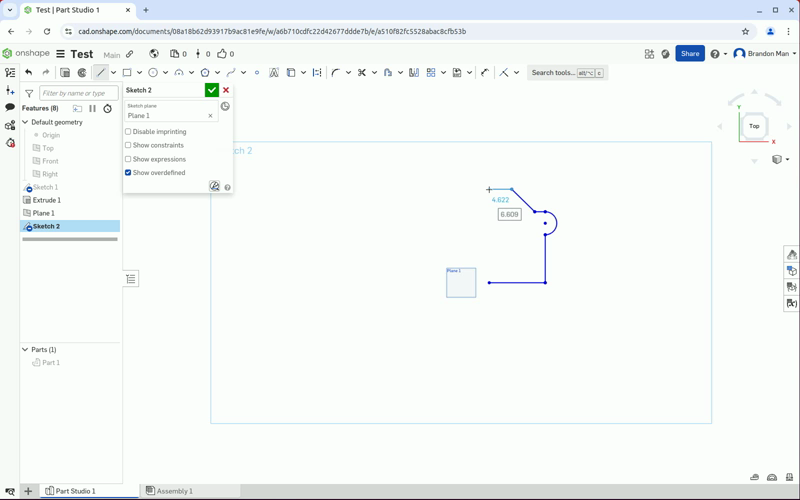
click(489, 189)
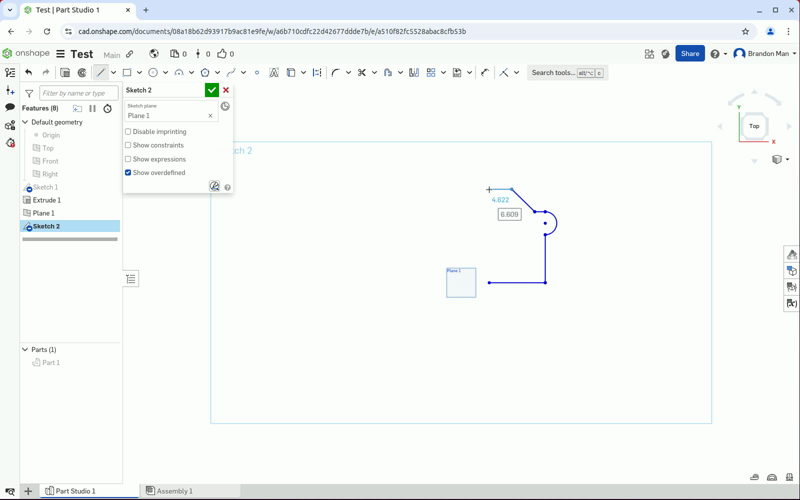
key_up(shift)
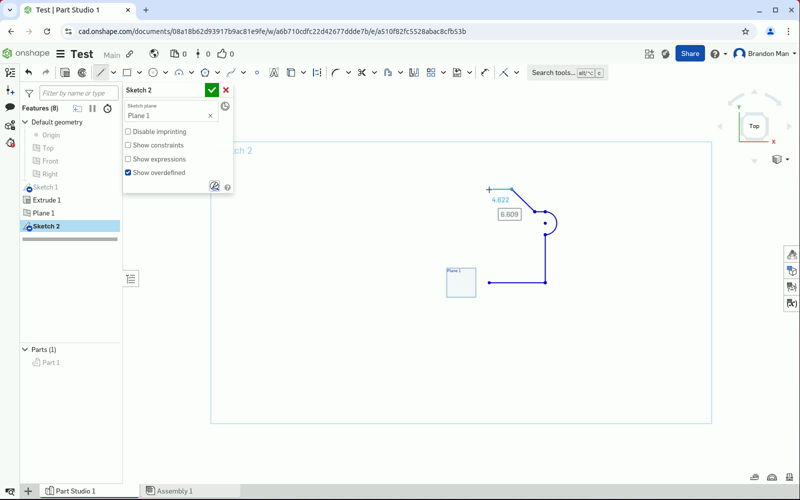
key_down(shift)
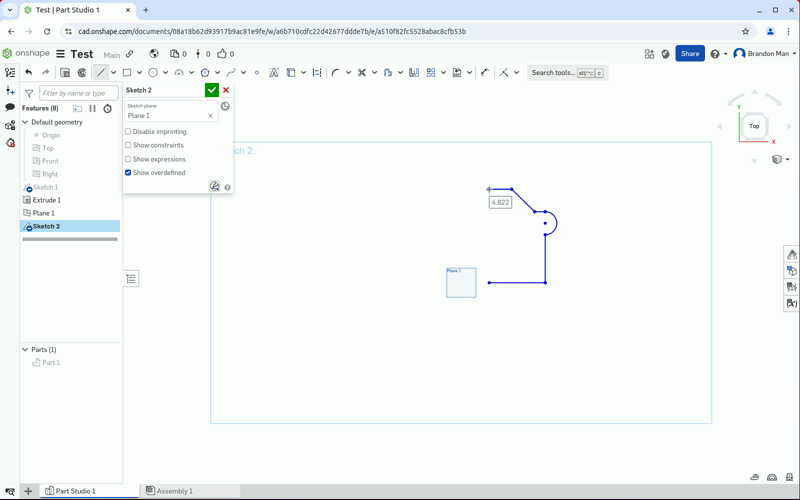
mouse_move(489, 282)
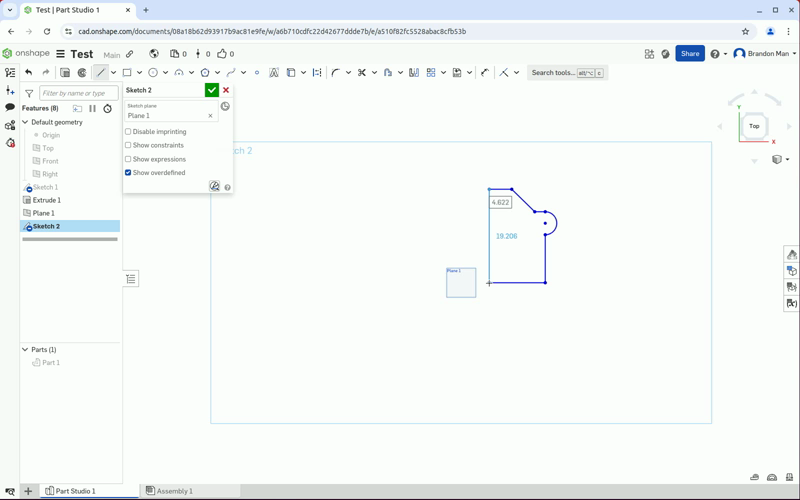
key_up(shift)
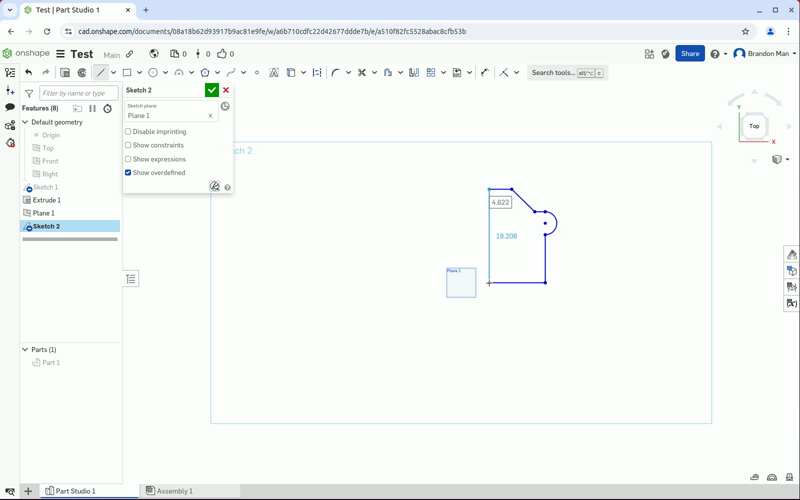
click(489, 282)
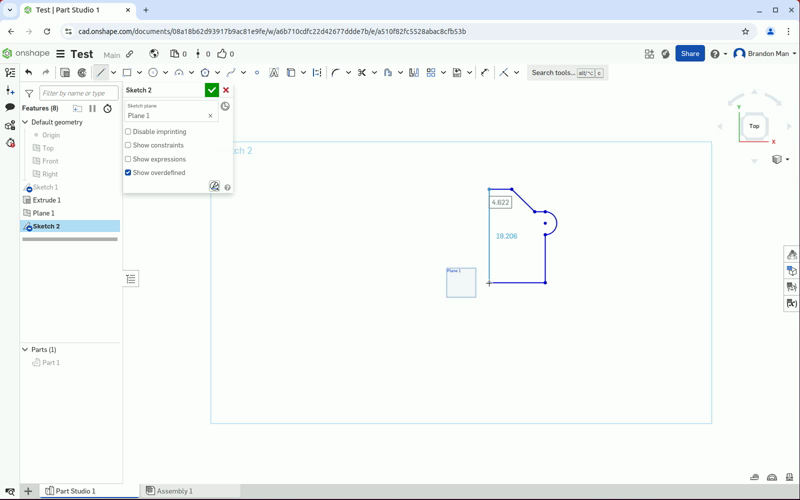
key(esc)
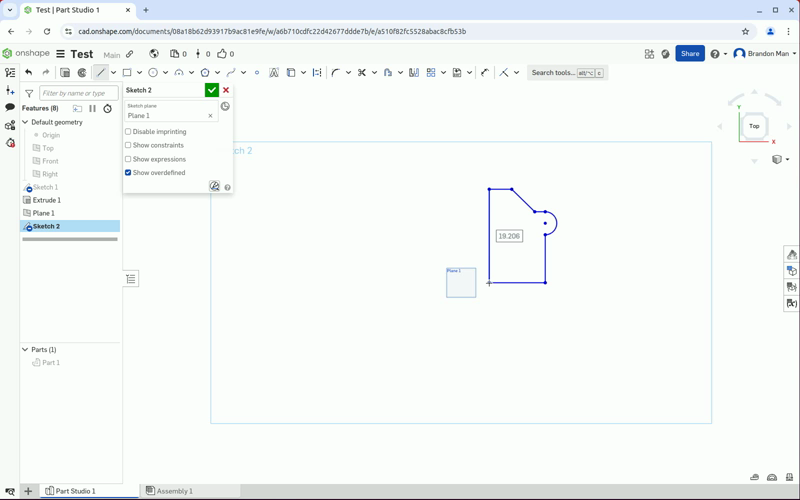
key(c)
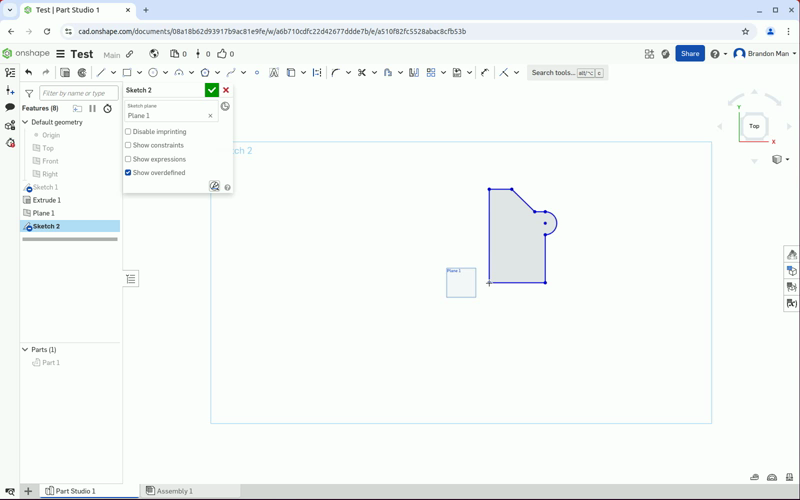
key_down(shift)
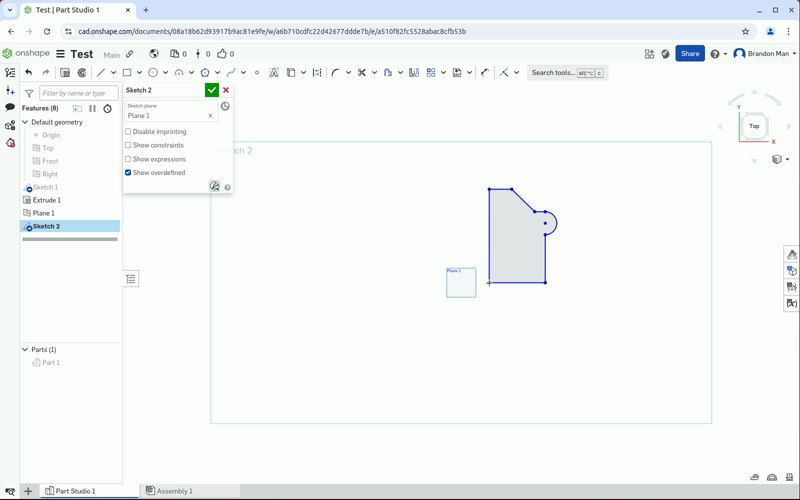
mouse_move(516, 234)
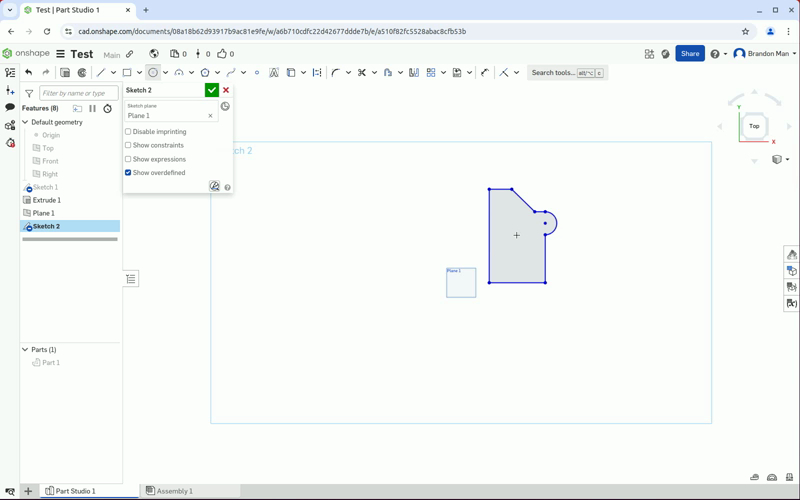
click(516, 234)
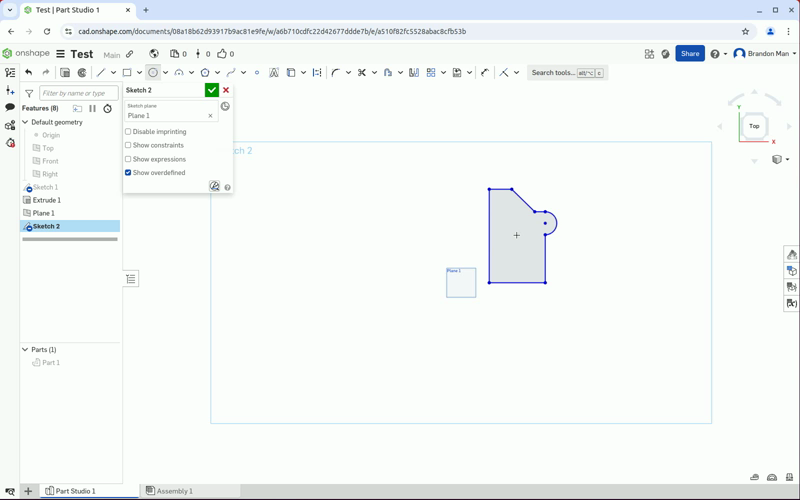
key_up(shift)
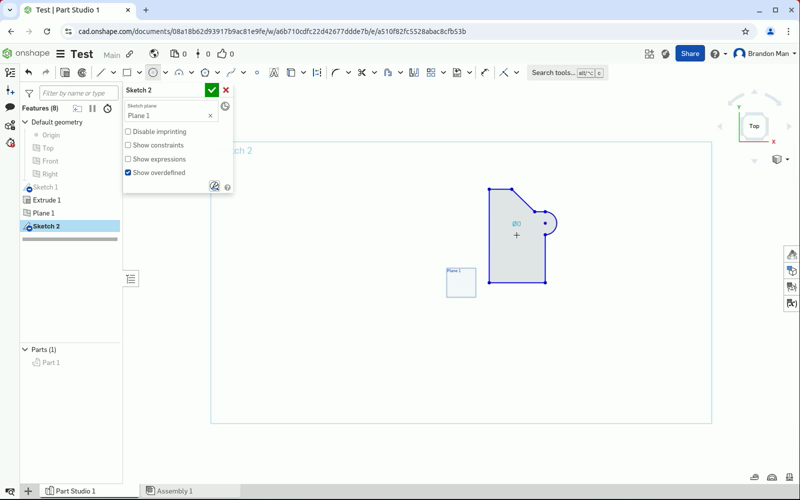
mouse_move(523, 234)
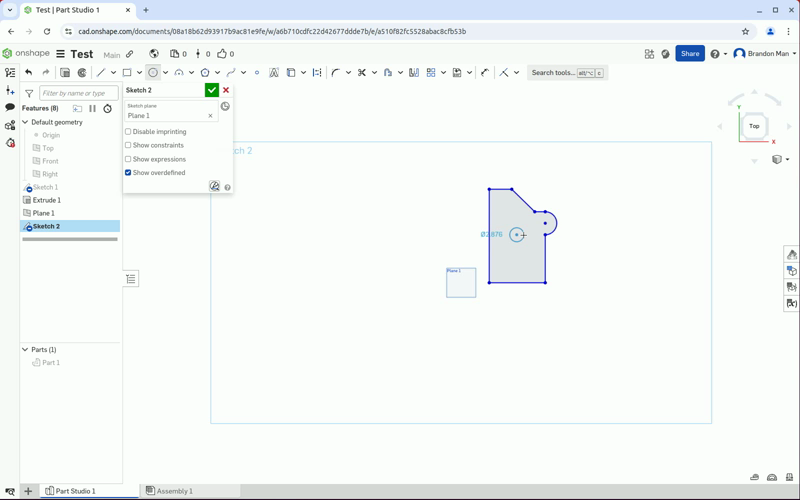
click(523, 234)
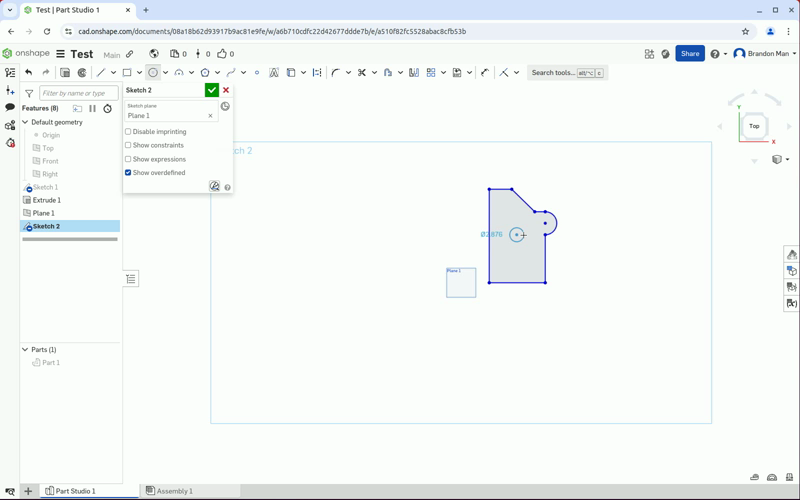
key(esc)
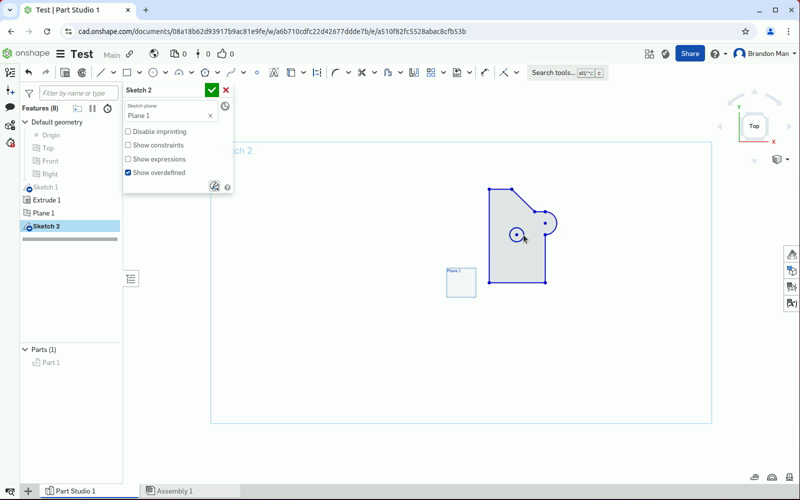
mouse_move(514, 197)
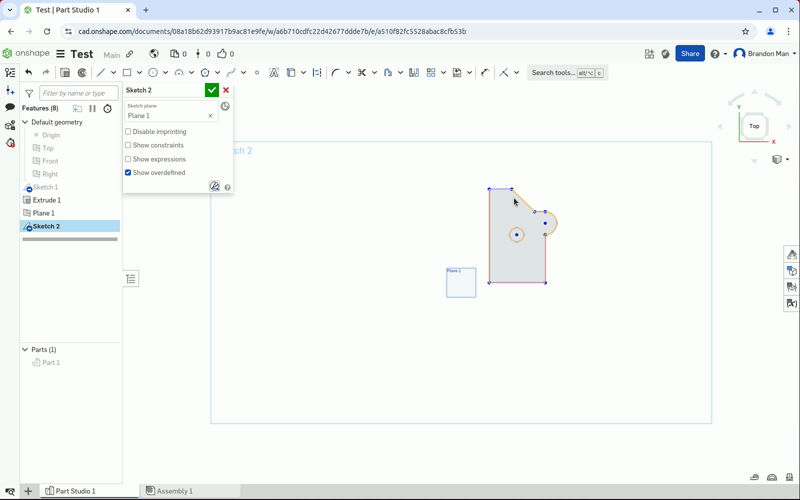
click(514, 197)
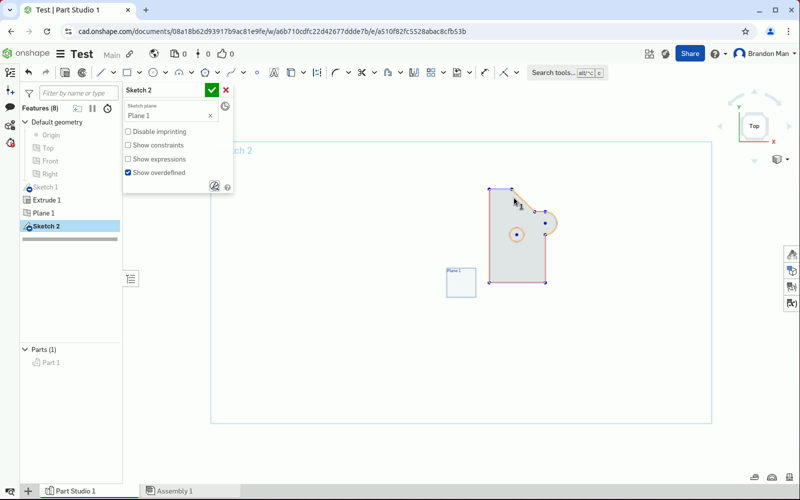
mouse_move(73, 352)
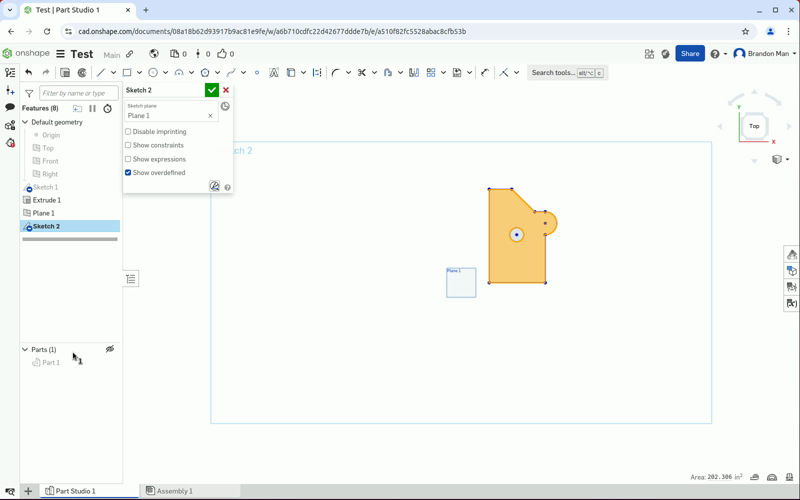
key(shift+y)
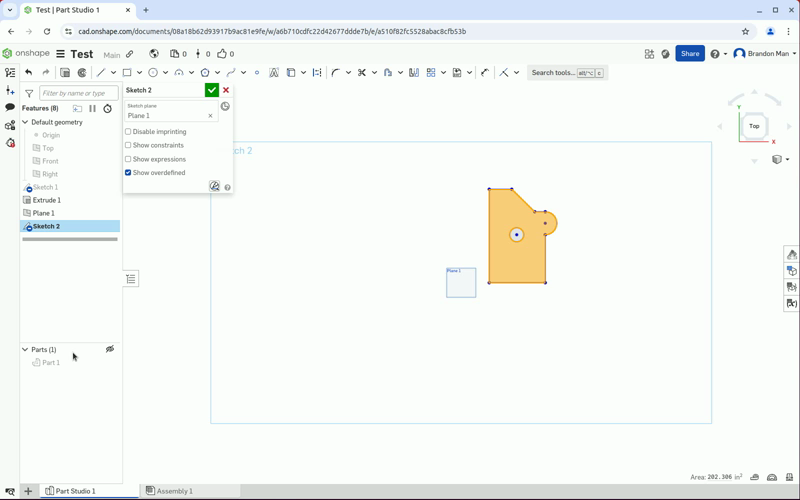
key(shift+e)
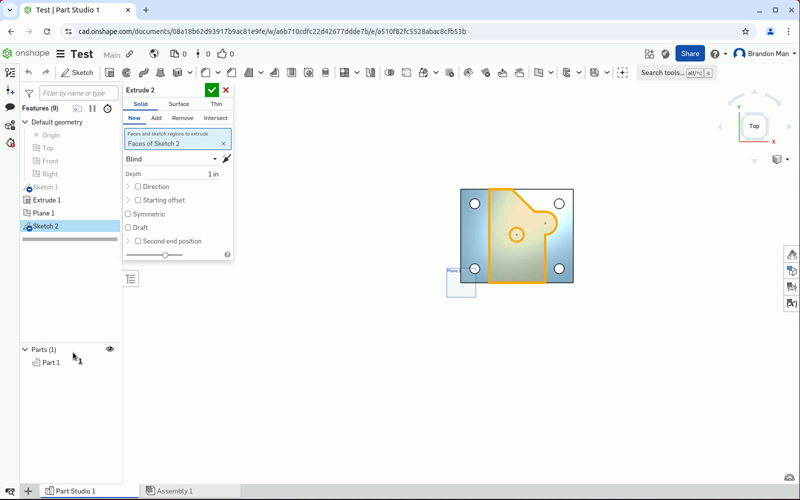
mouse_move(143, 106)
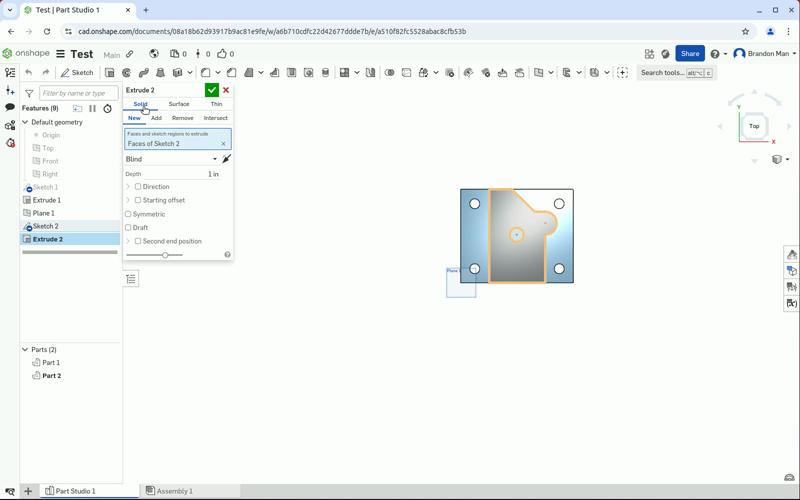
click(143, 106)
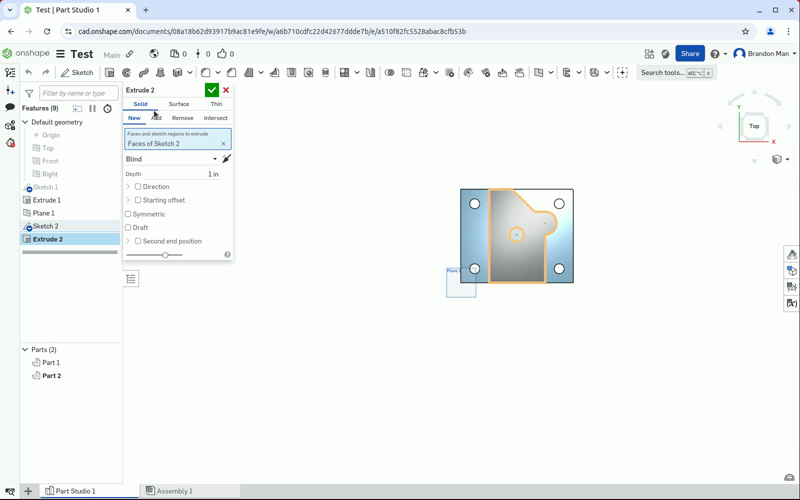
mouse_move(186, 120)
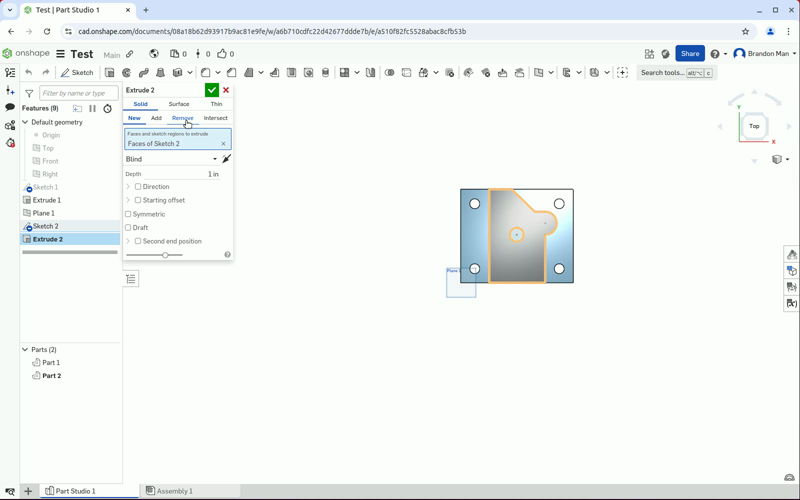
click(186, 120)
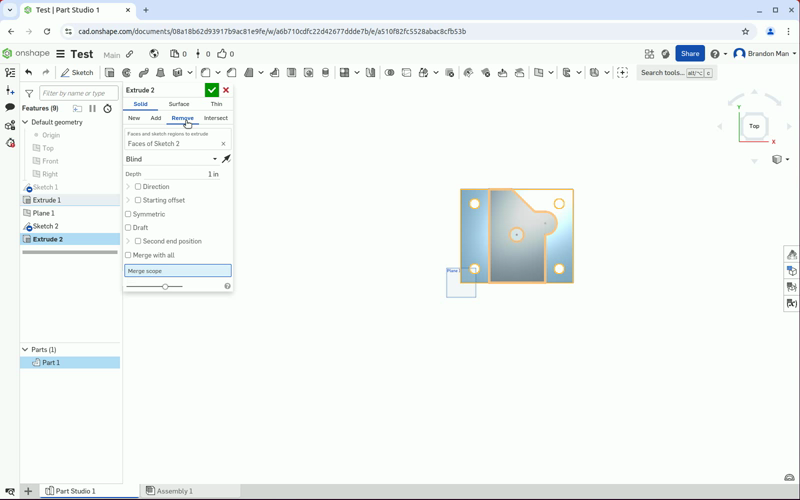
key(tab, 4)
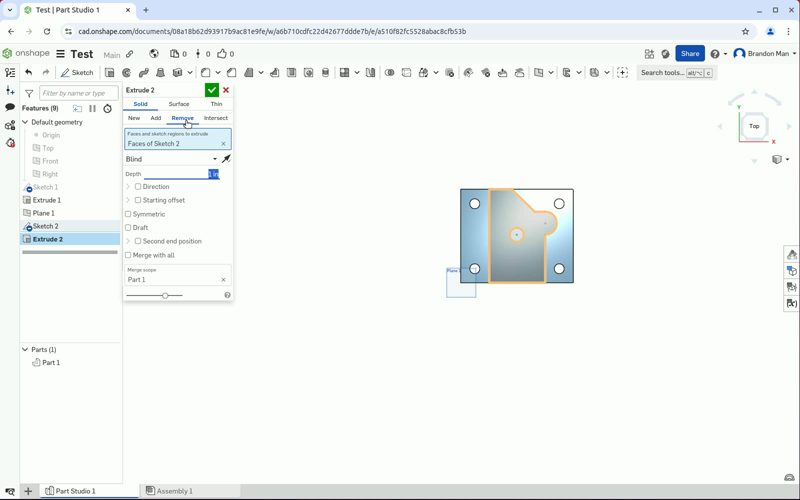
text(1.926)
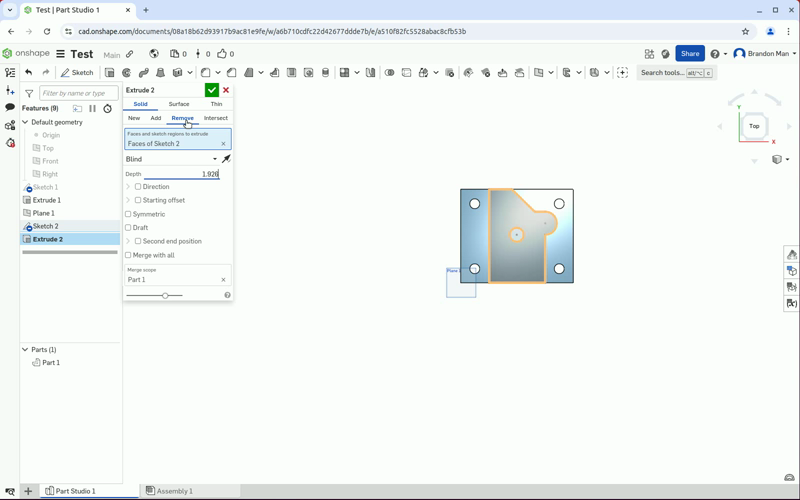
key(tab, 6)
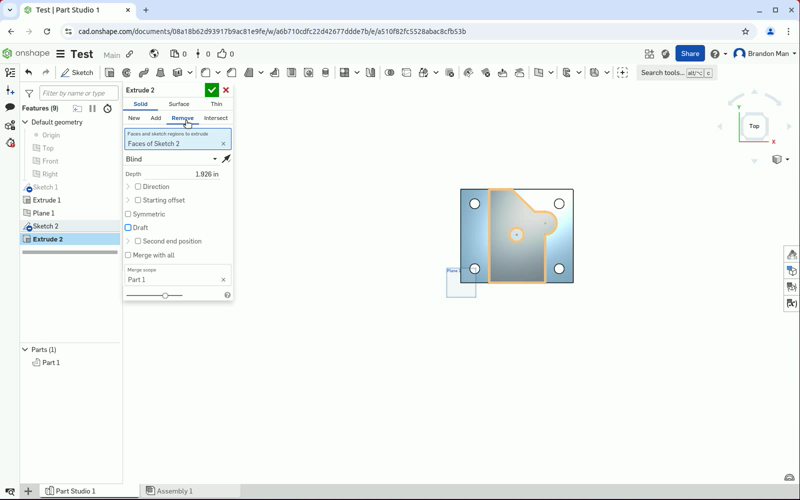
key(space)
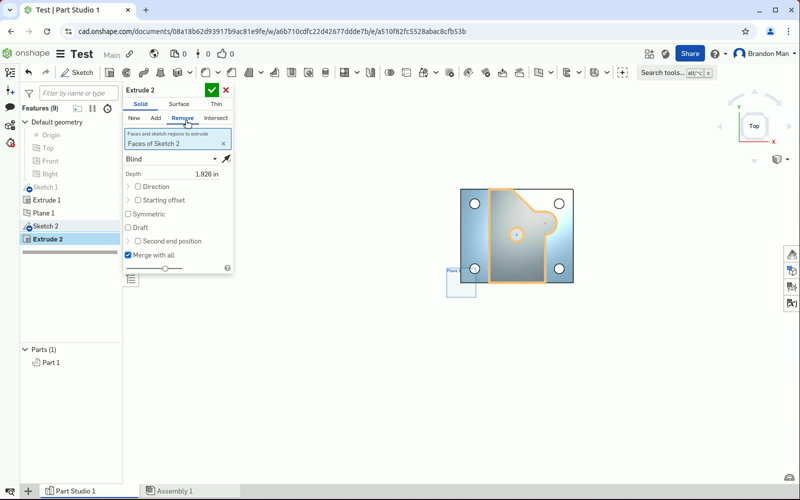
key(enter)
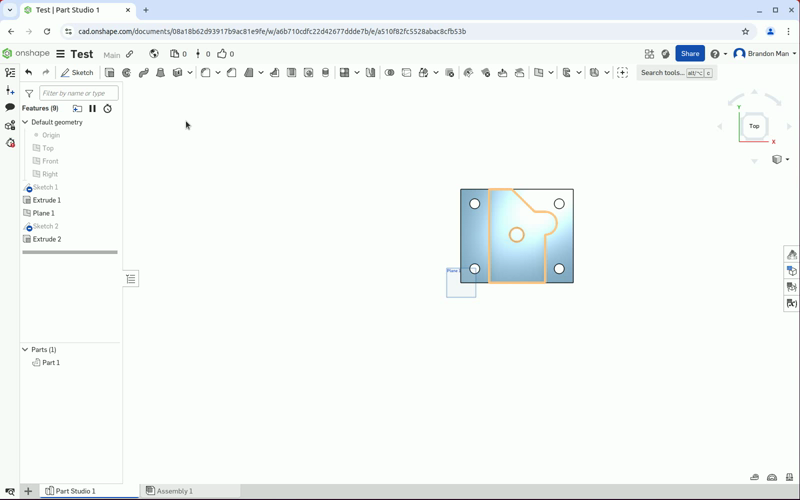
key(shift+h)
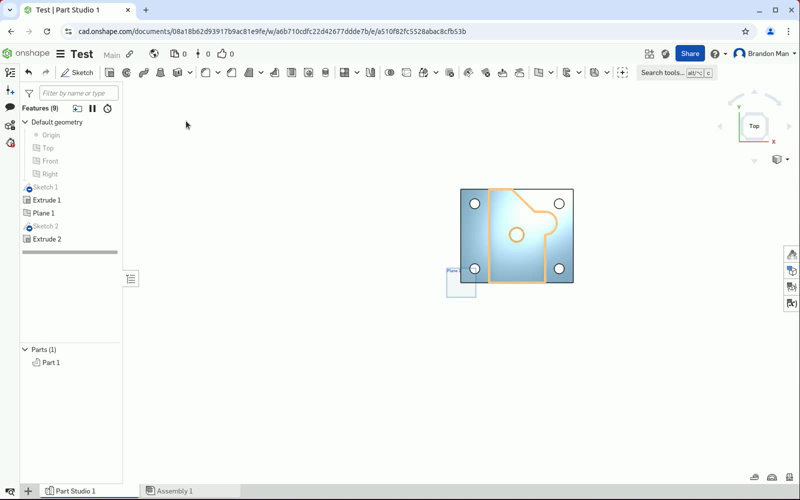
key(shift+h)
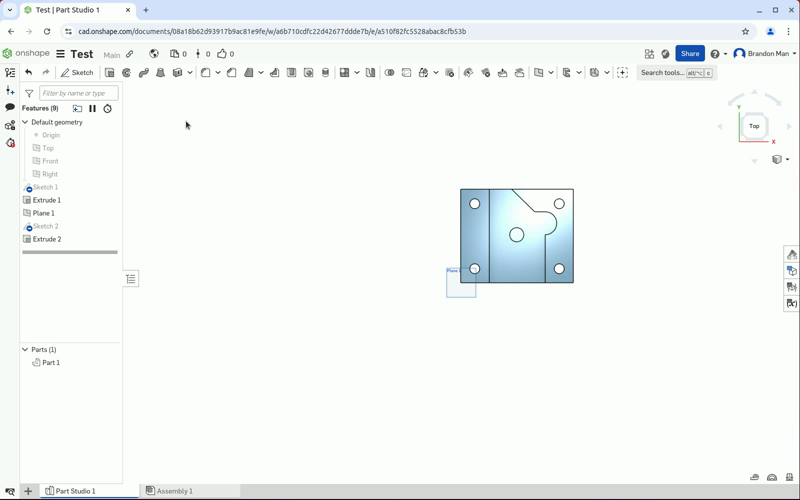
mouse_move(73, 189)
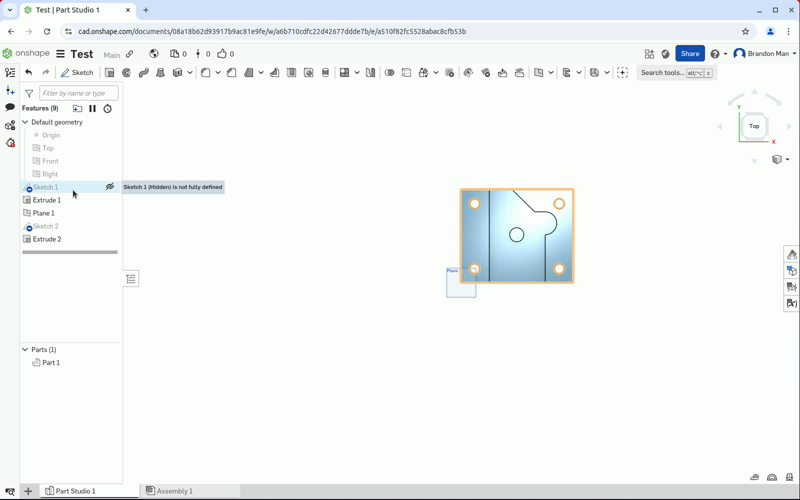
click(73, 189)
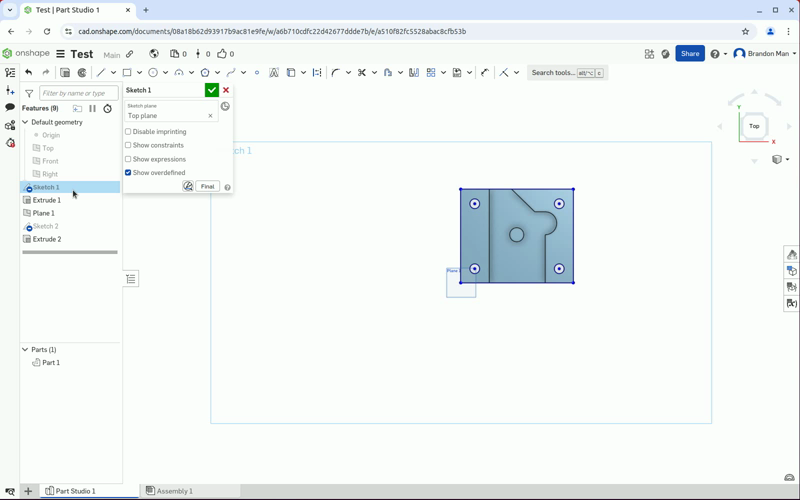
mouse_move(229, 92)
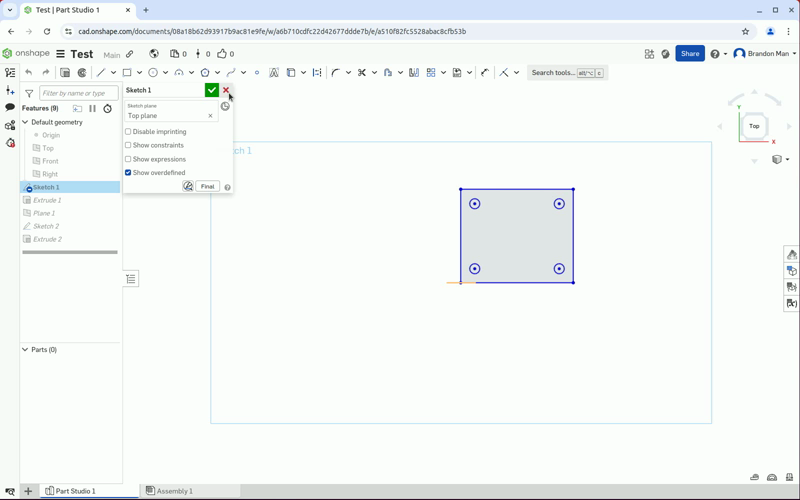
click(229, 92)
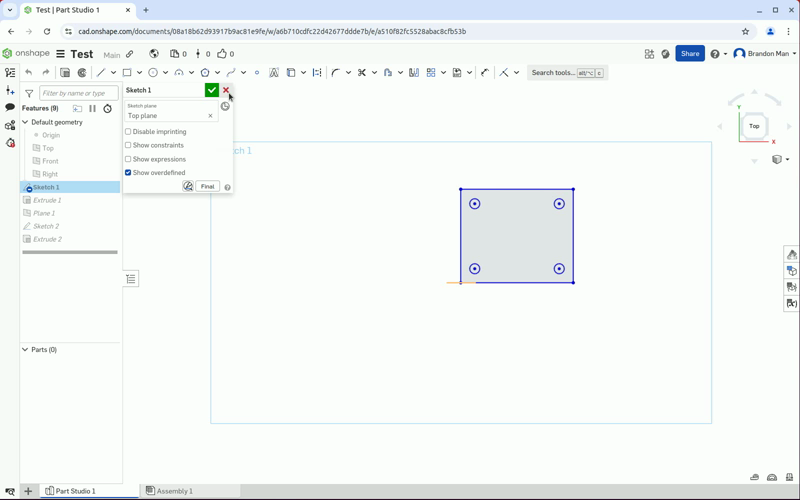
key(shift+s)
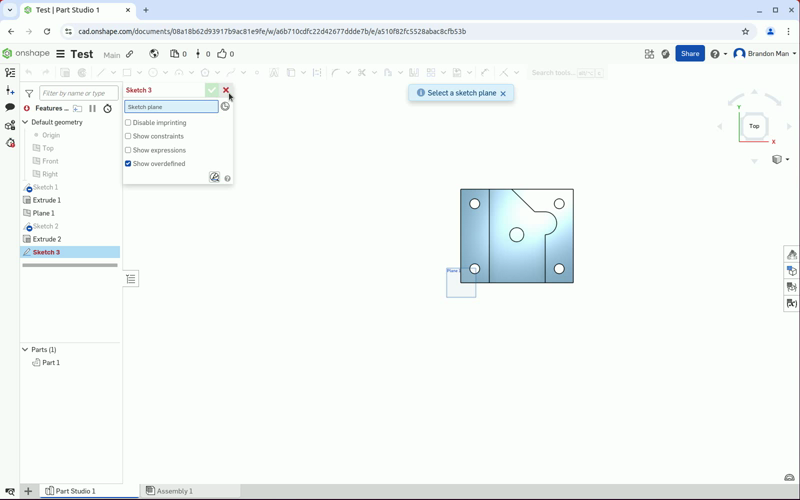
mouse_move(73, 215)
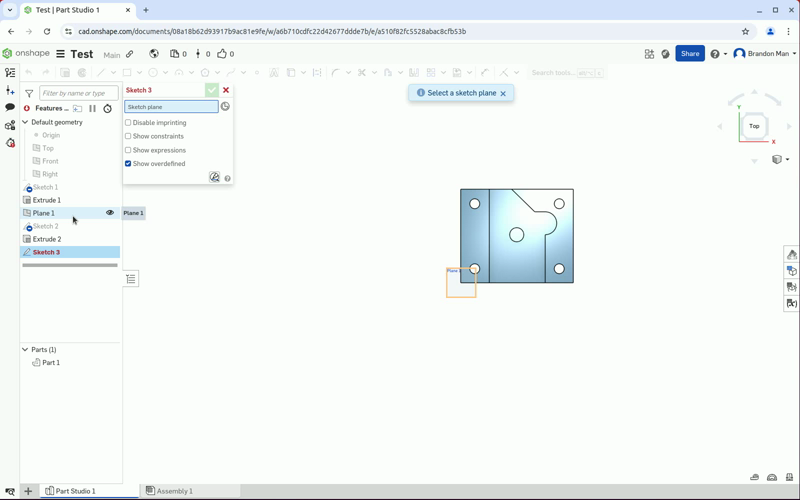
click(73, 215)
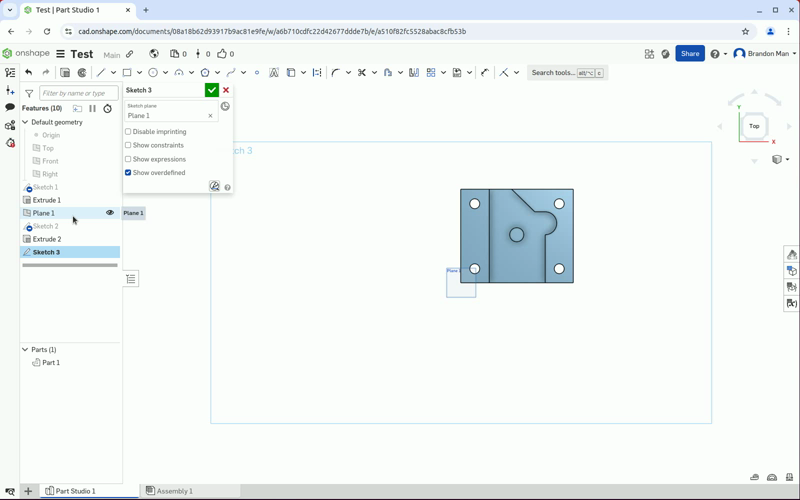
mouse_move(73, 352)
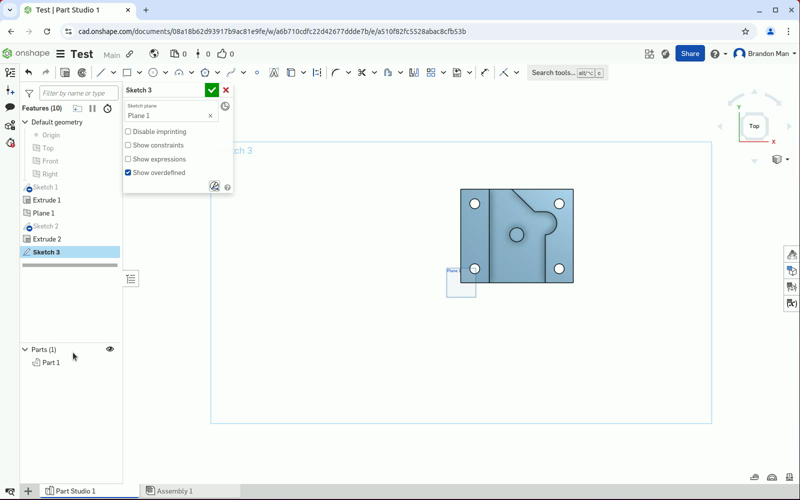
key(y)
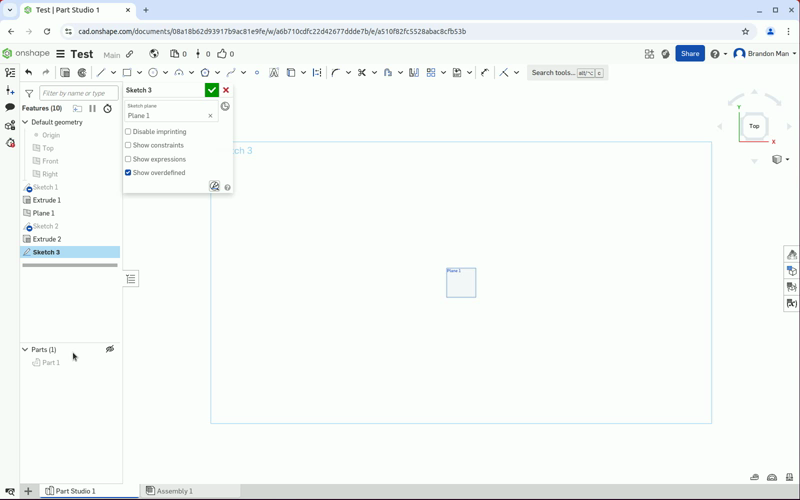
key(c)
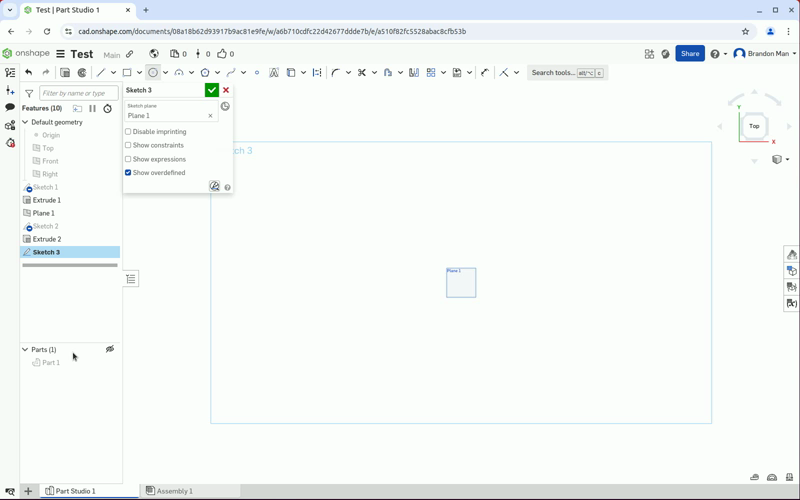
key_down(shift)
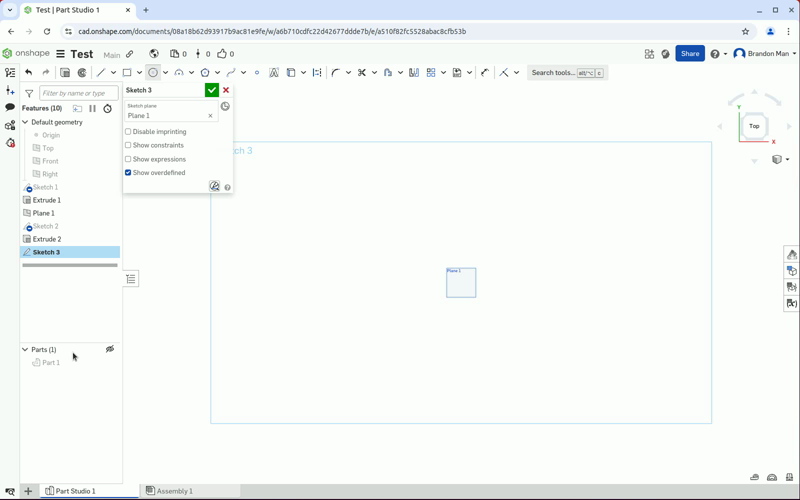
mouse_move(517, 234)
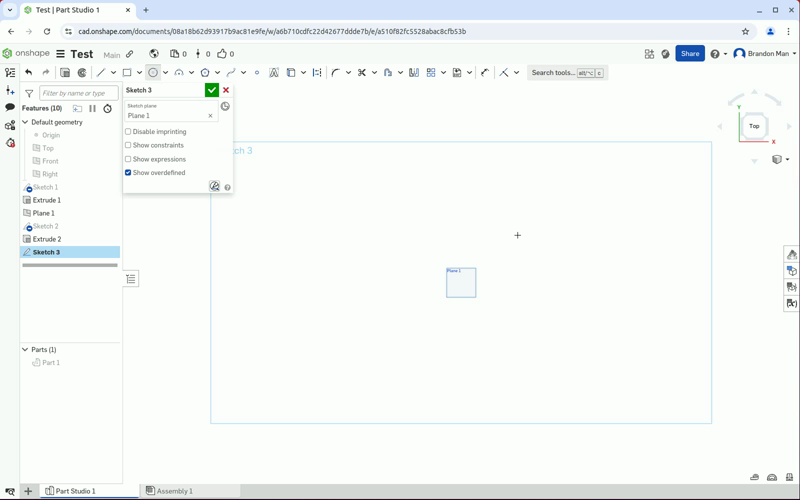
click(517, 234)
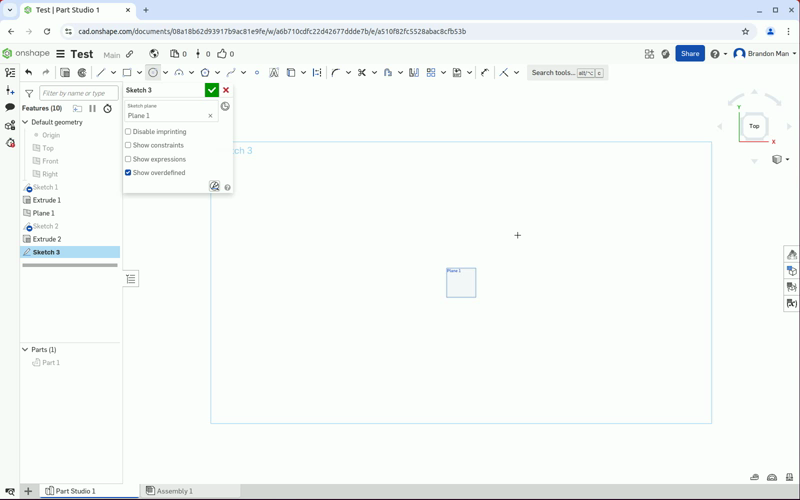
key_up(shift)
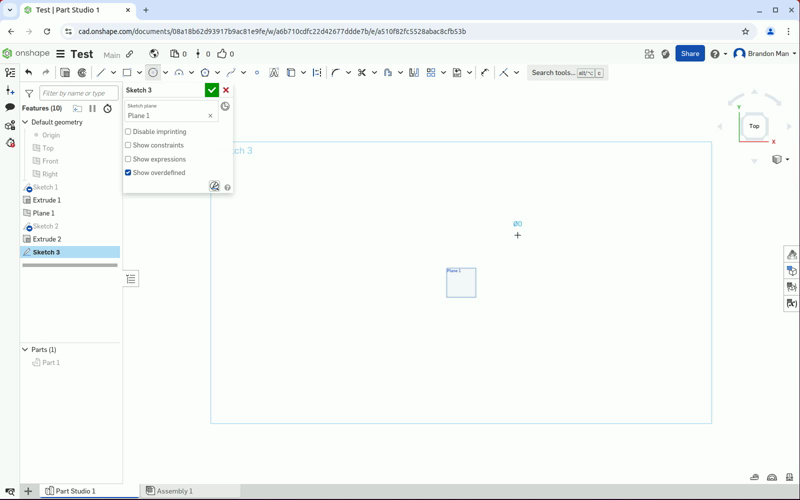
mouse_move(525, 234)
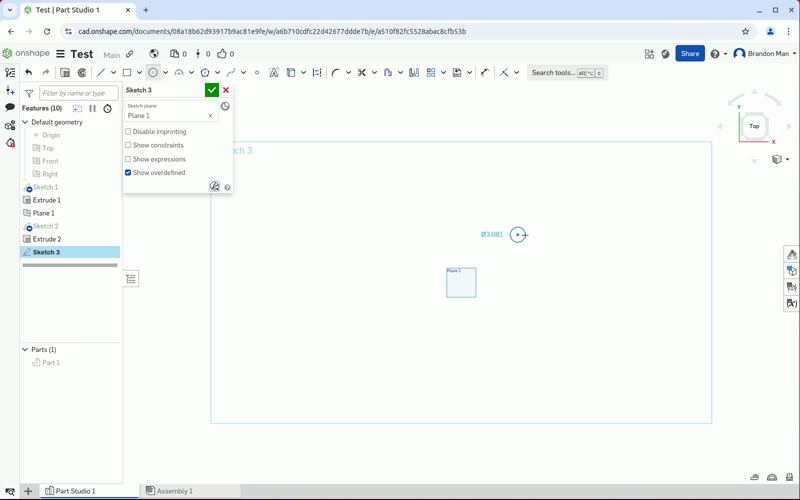
click(525, 234)
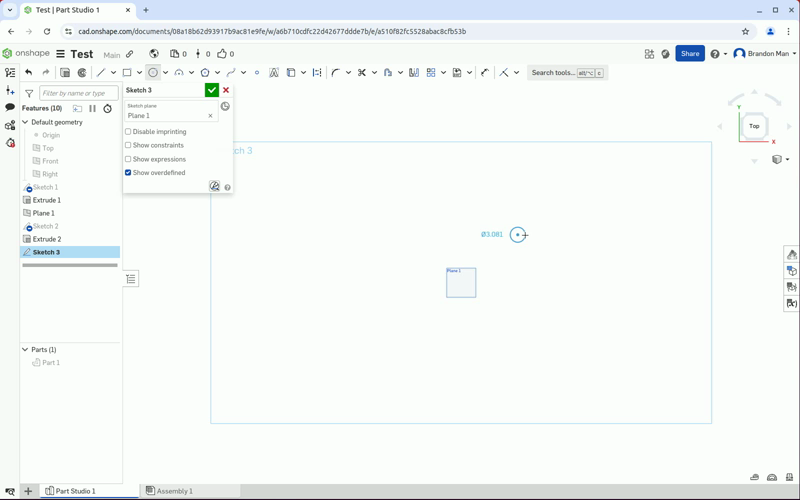
key(esc)
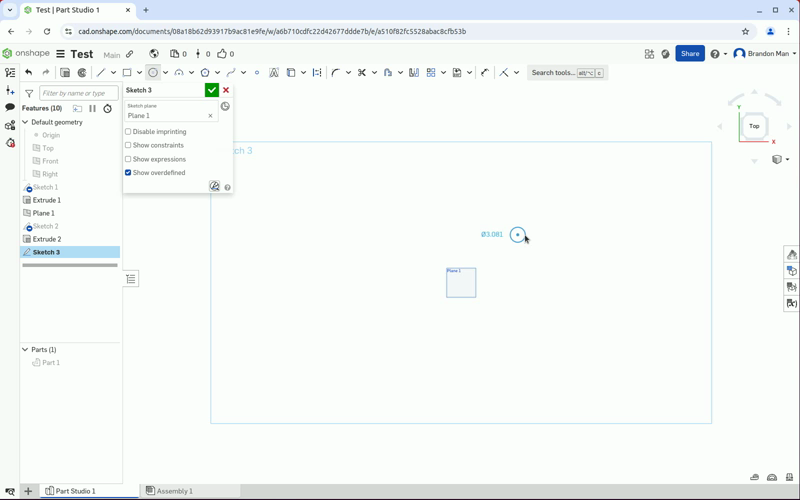
mouse_move(524, 237)
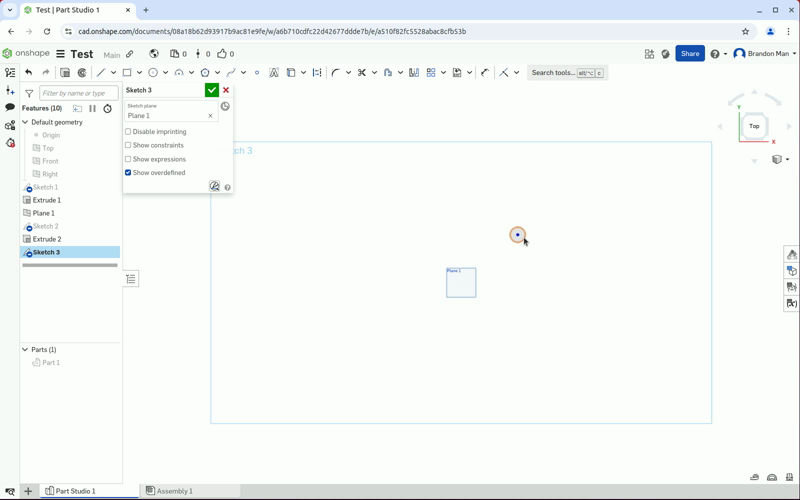
scroll(6)
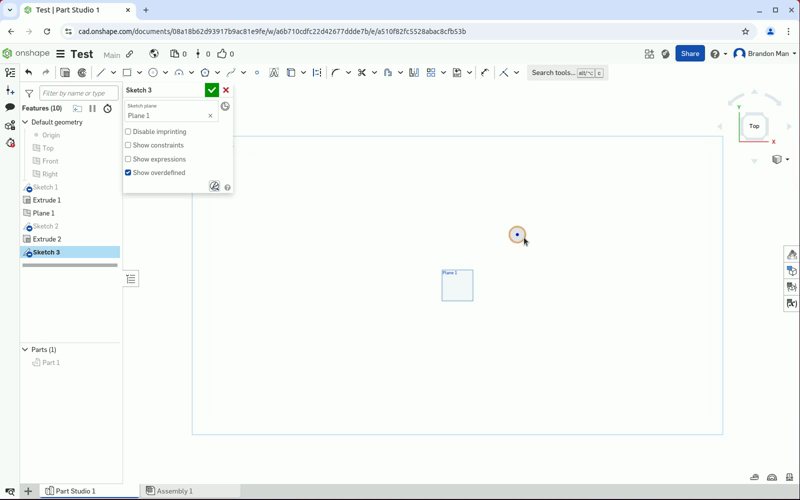
scroll(6)
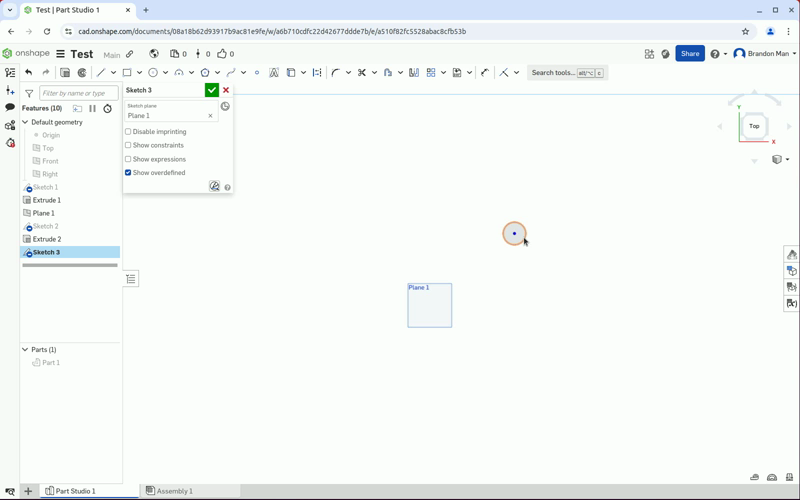
scroll(6)
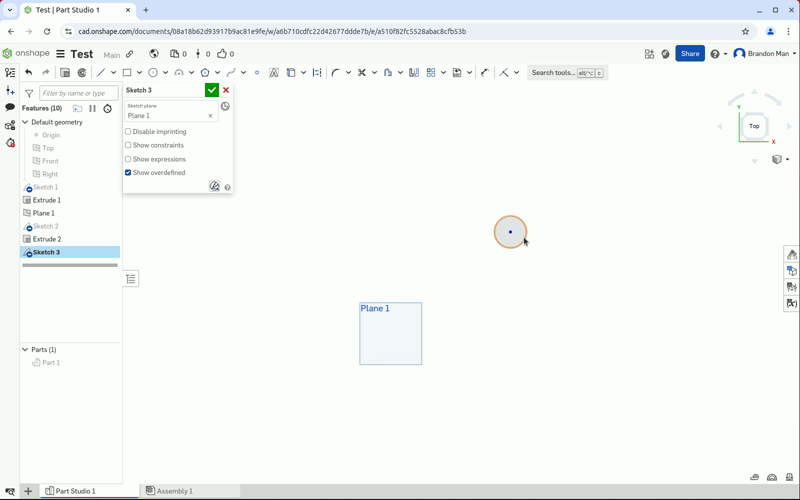
scroll(6)
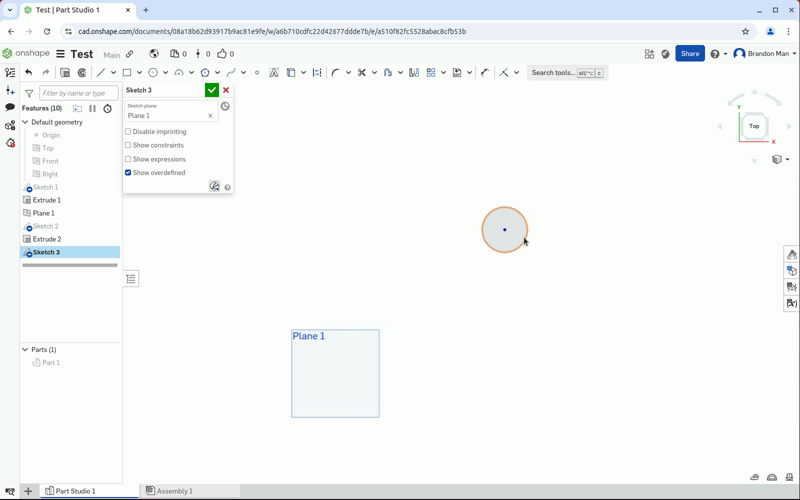
scroll(6)
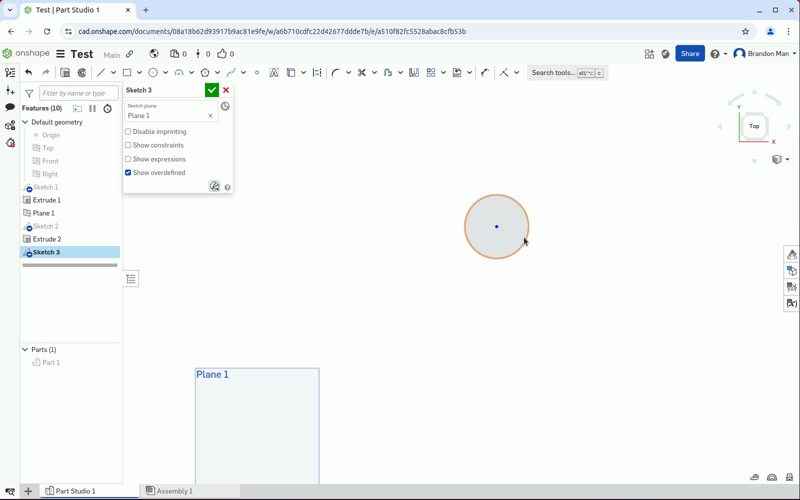
scroll(6)
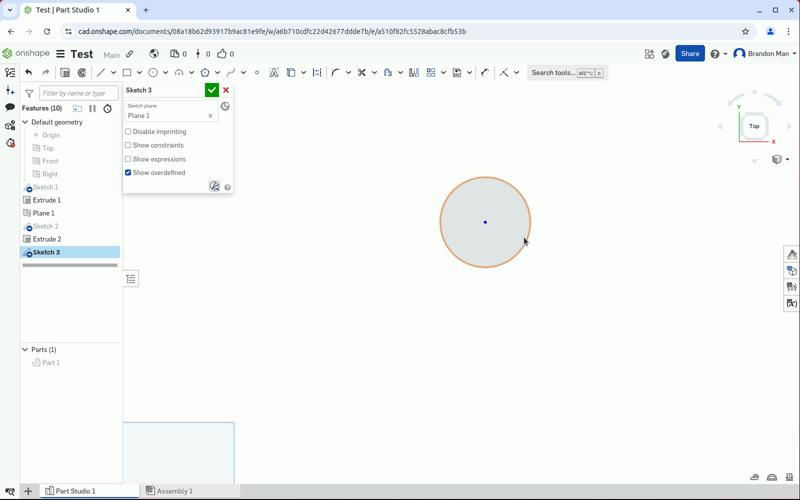
scroll(6)
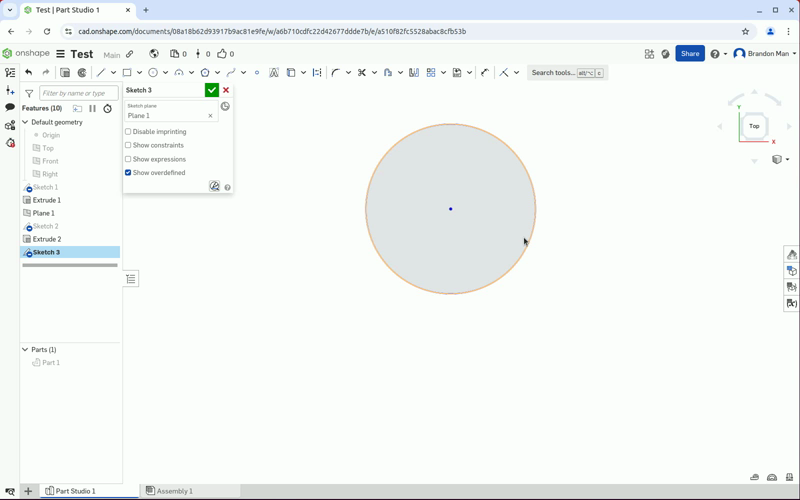
click(524, 237)
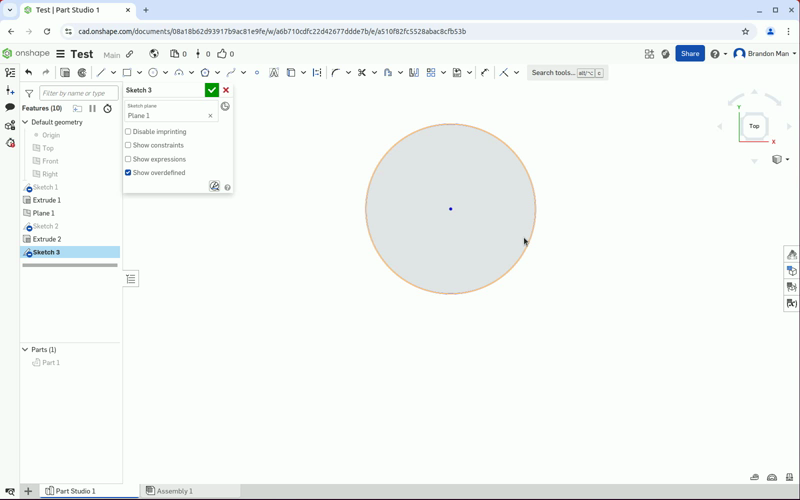
scroll(-6)
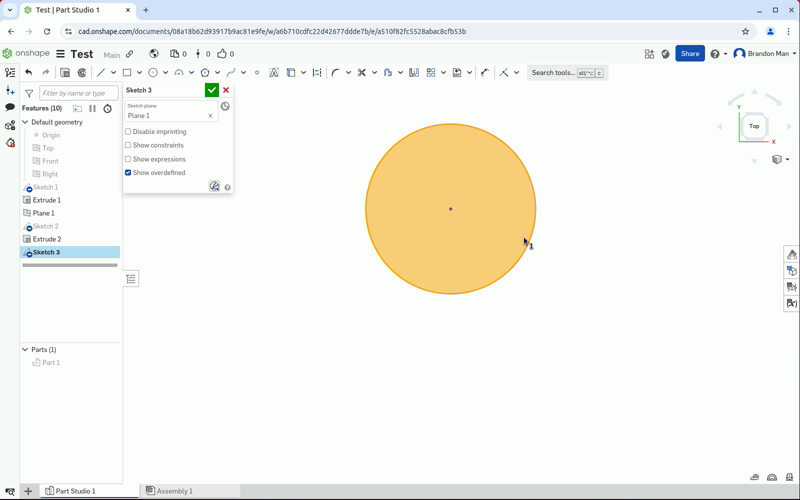
scroll(-6)
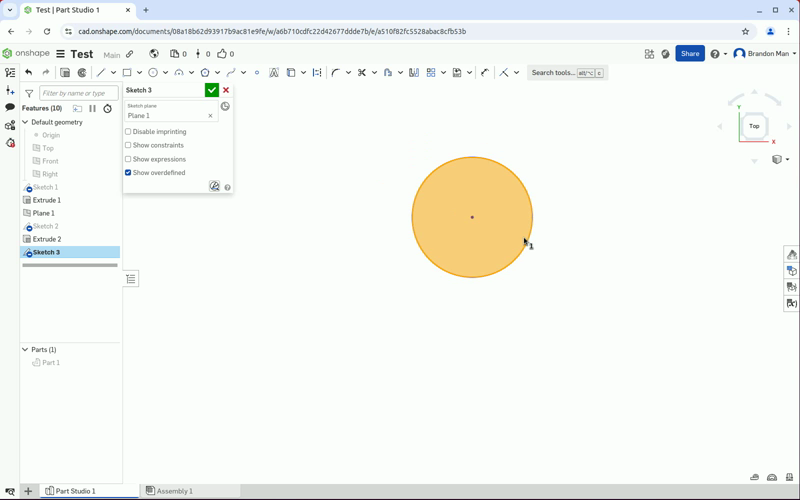
scroll(-6)
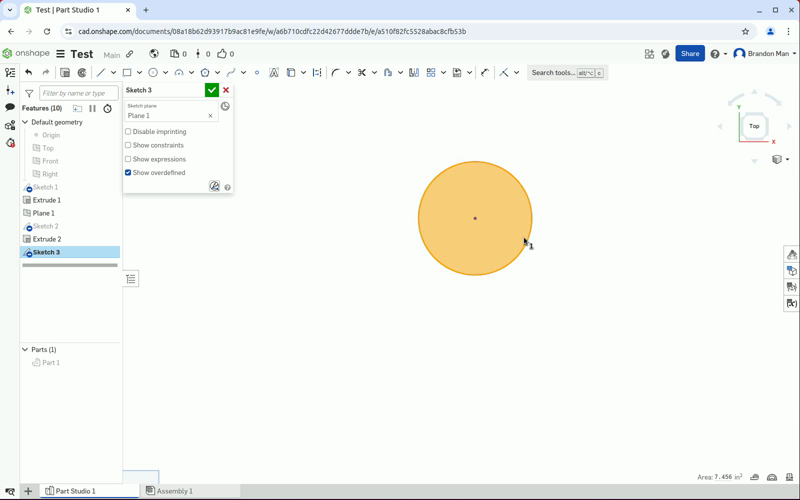
scroll(-6)
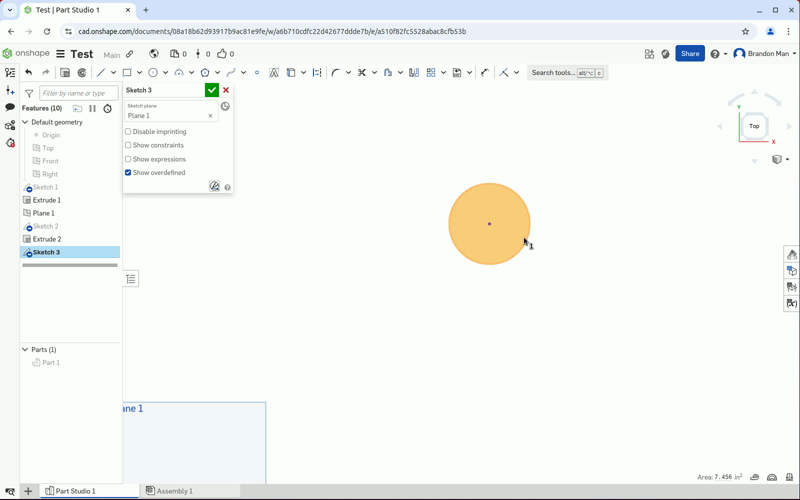
scroll(-6)
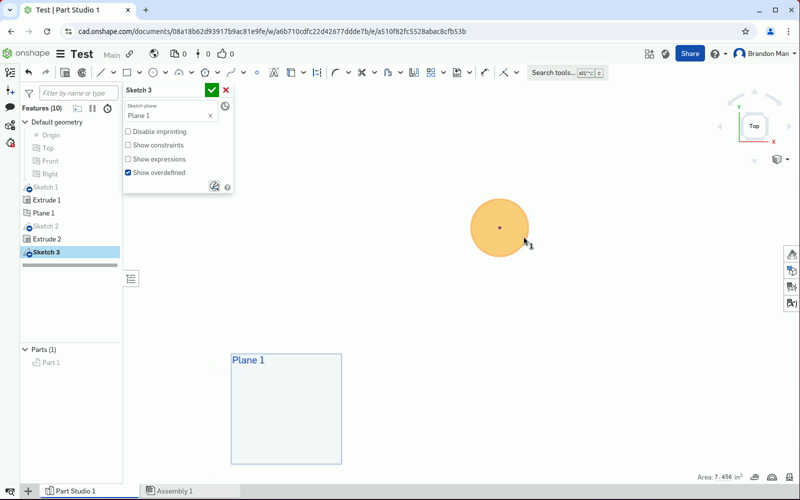
scroll(-6)
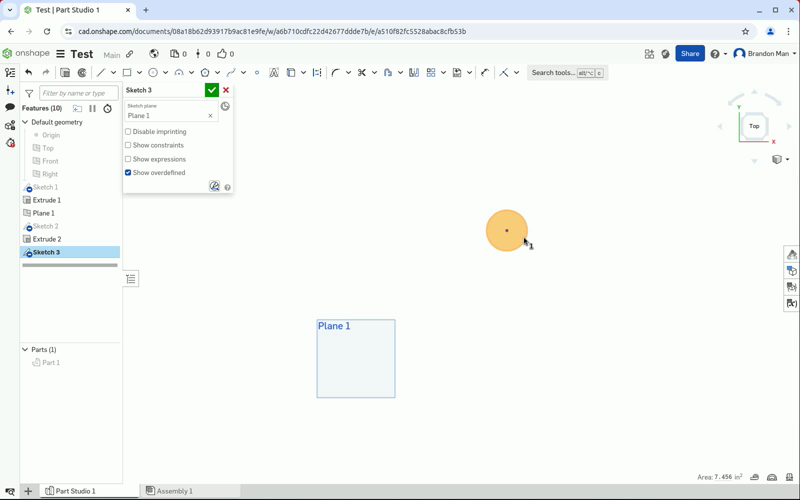
scroll(-6)
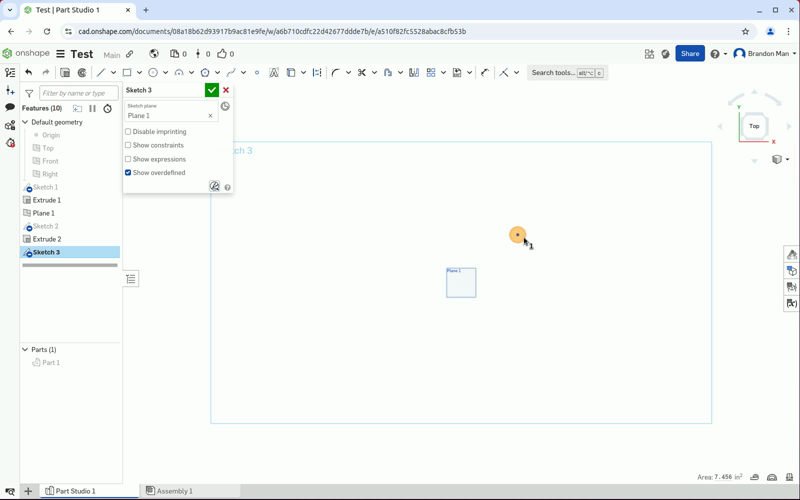
mouse_move(73, 352)
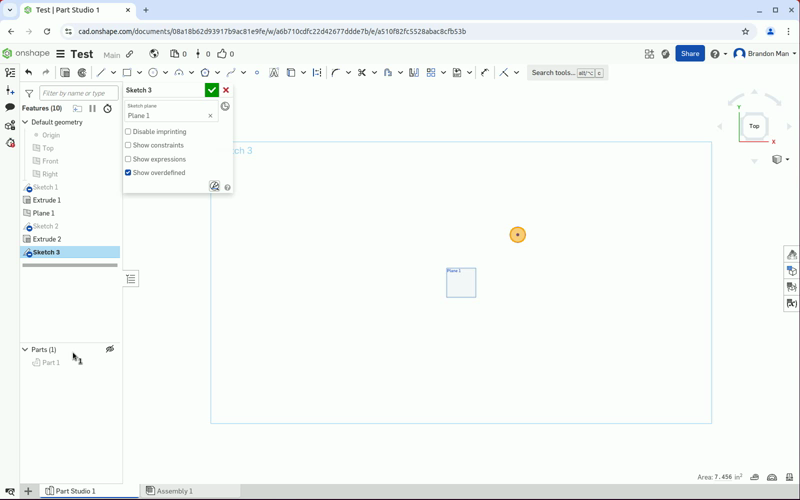
key(shift+y)
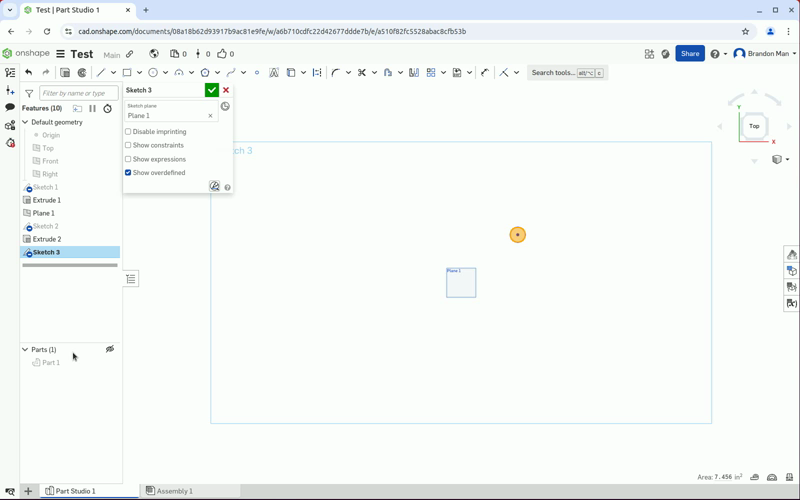
key(shift+e)
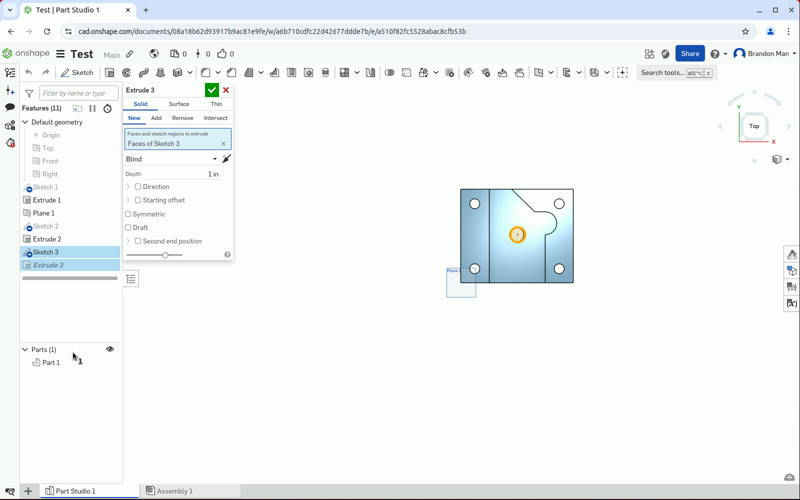
mouse_move(143, 106)
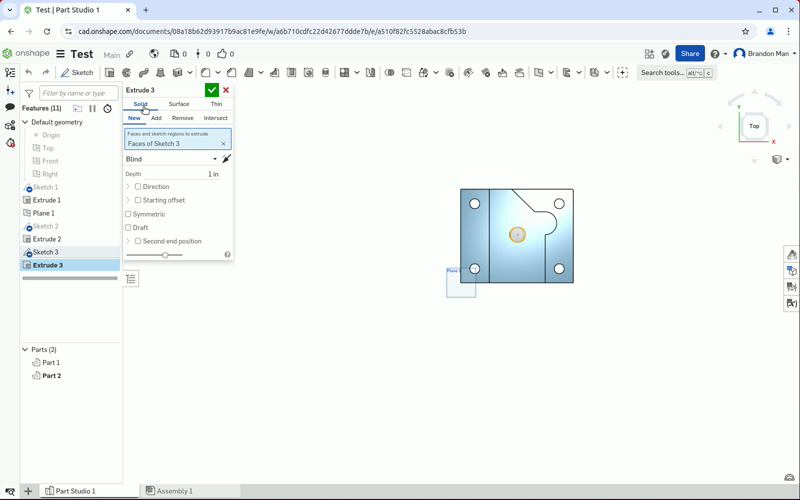
click(143, 106)
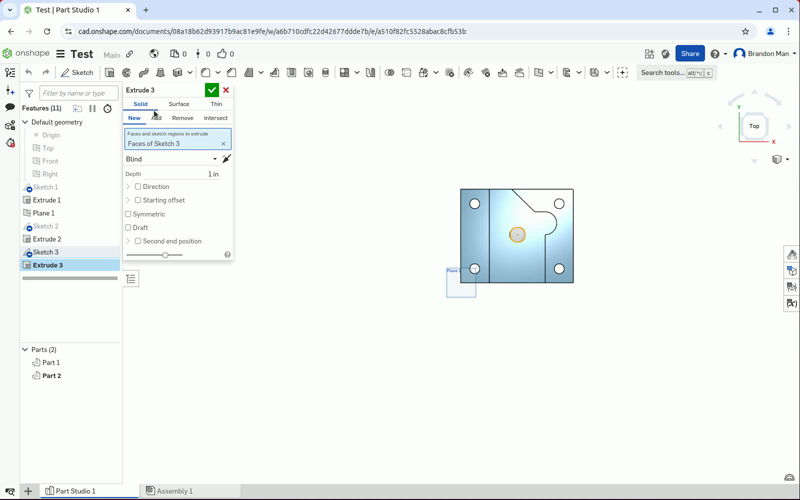
mouse_move(186, 120)
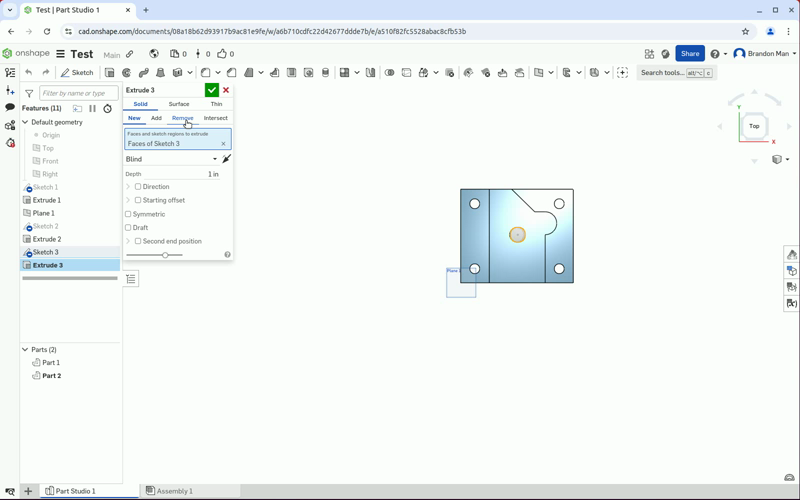
click(186, 120)
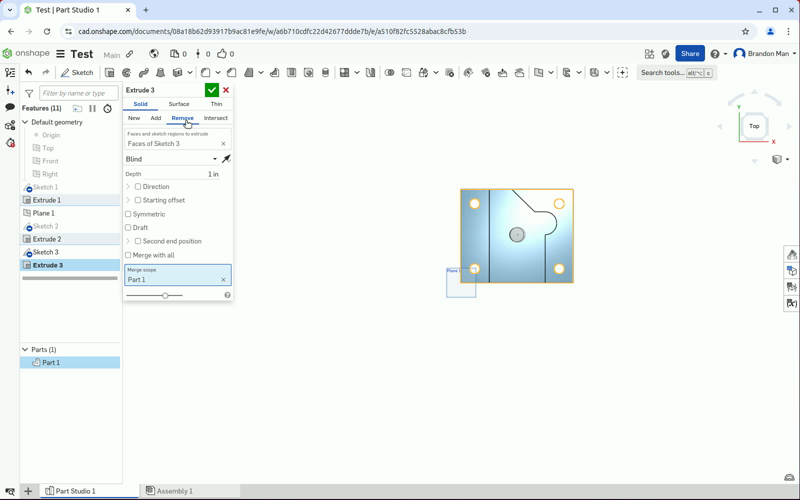
key(tab, 4)
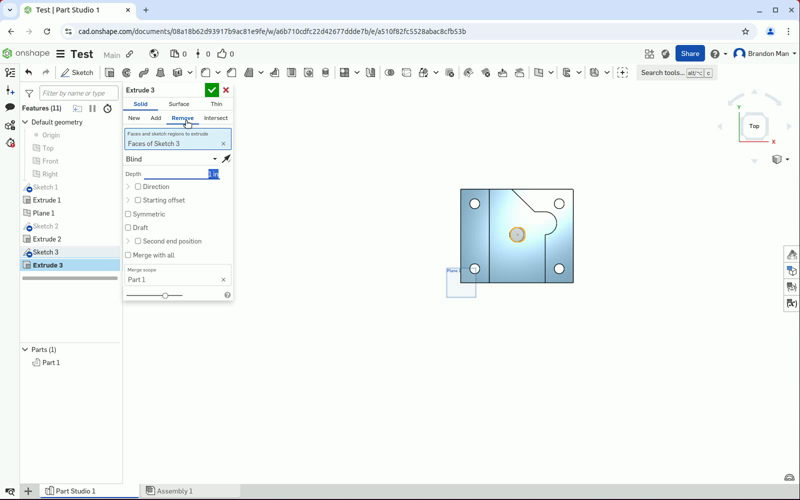
text(1.926)
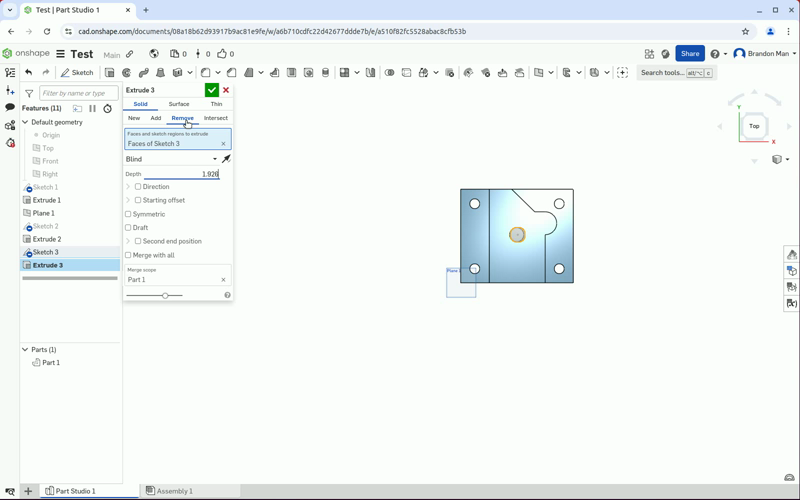
key(tab, 6)
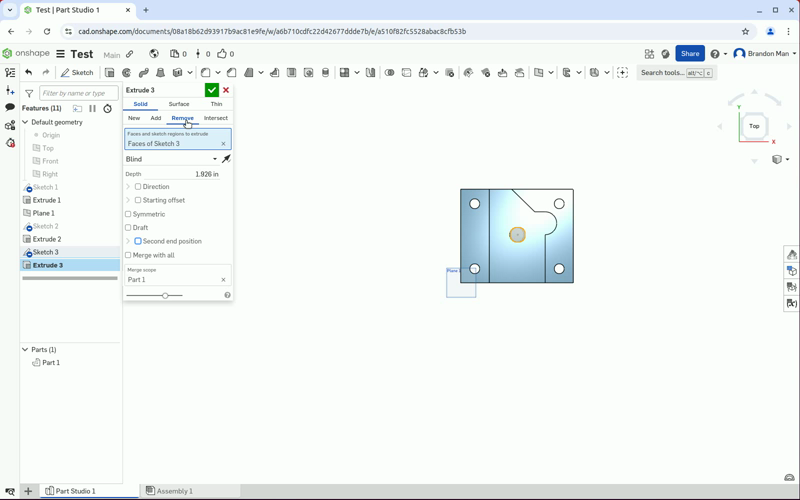
key(space)
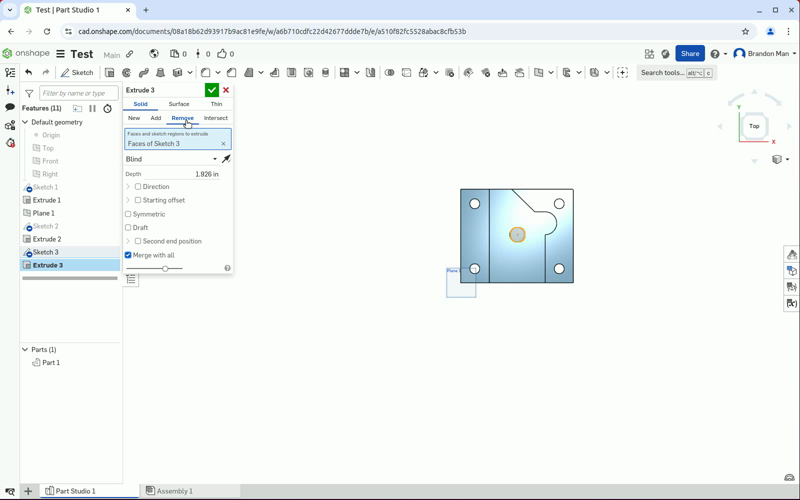
key(enter)
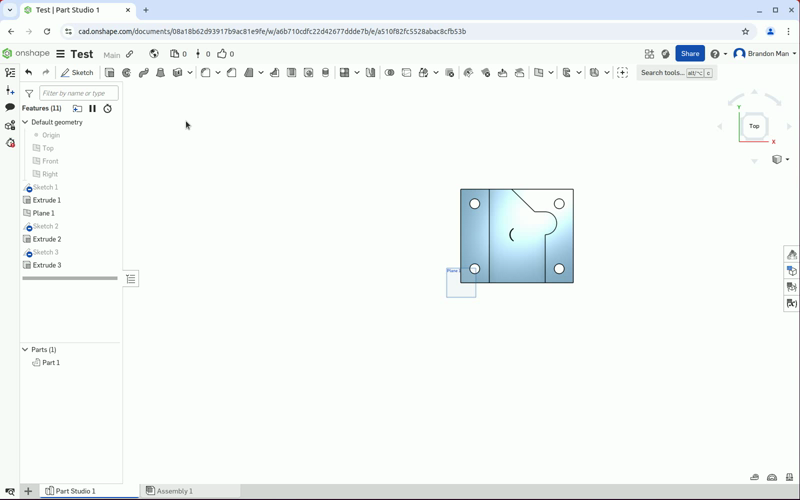
key(shift+h)
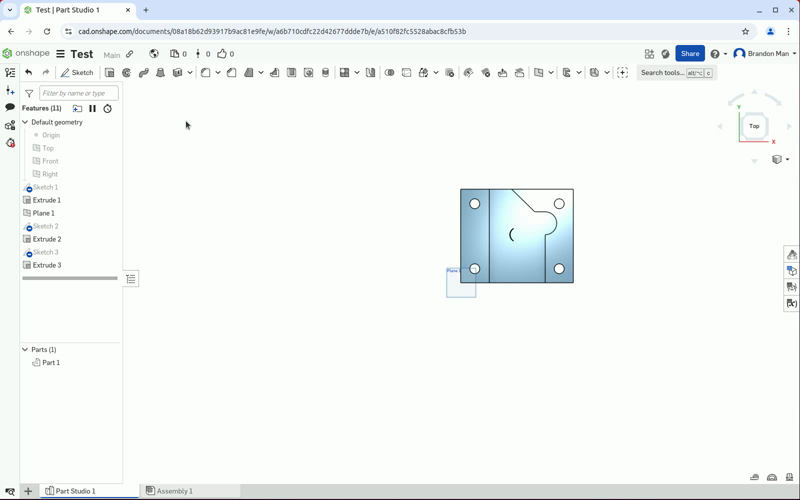
key(shift+h)
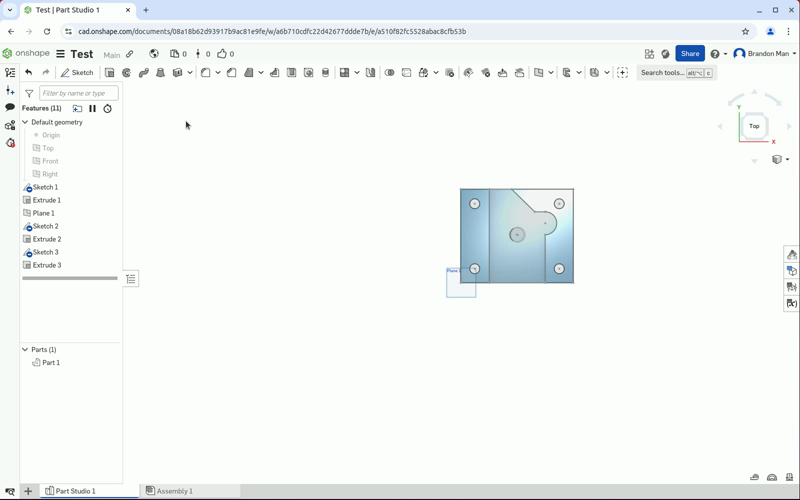
key(shift+7)
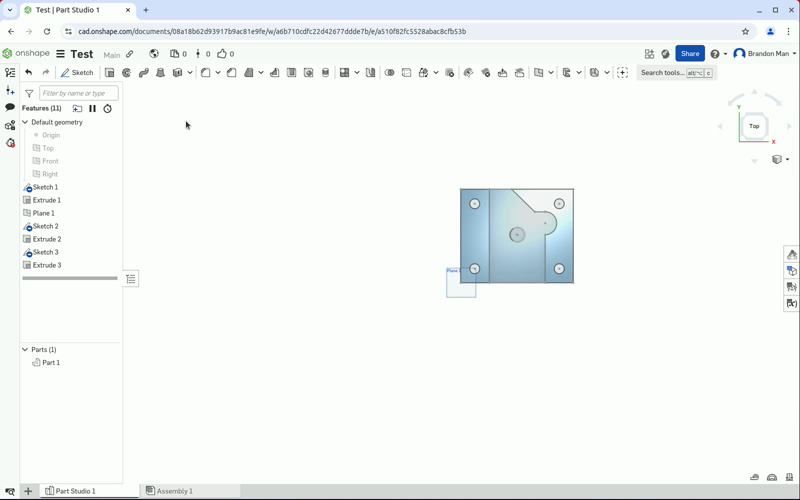
key(up, 3)
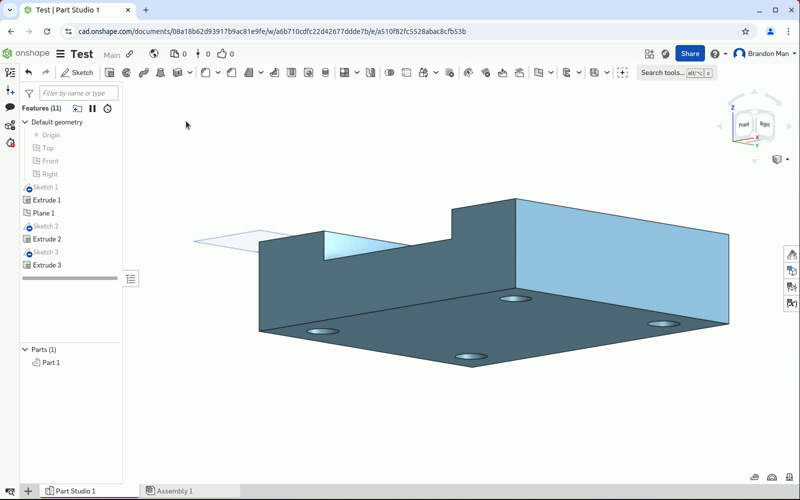
key(left, 3)
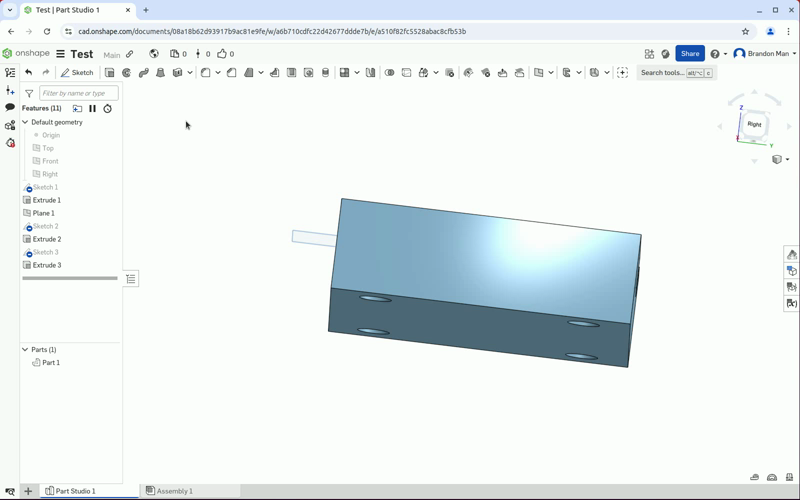
key(right, 3)
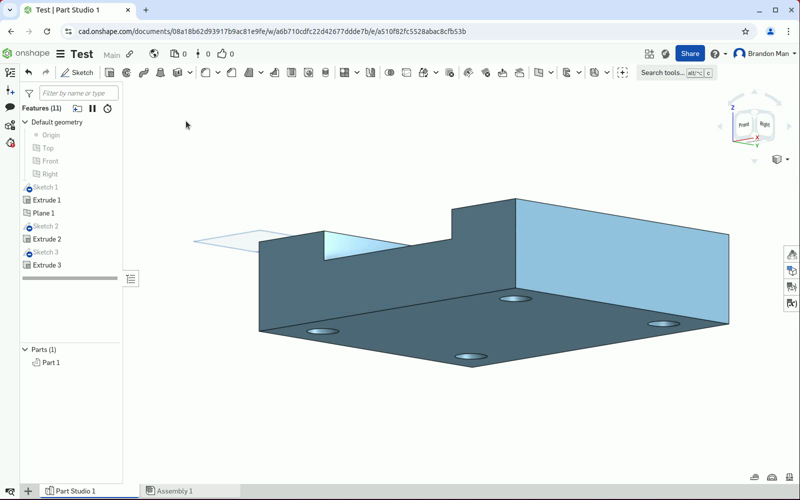
key(down, 3)
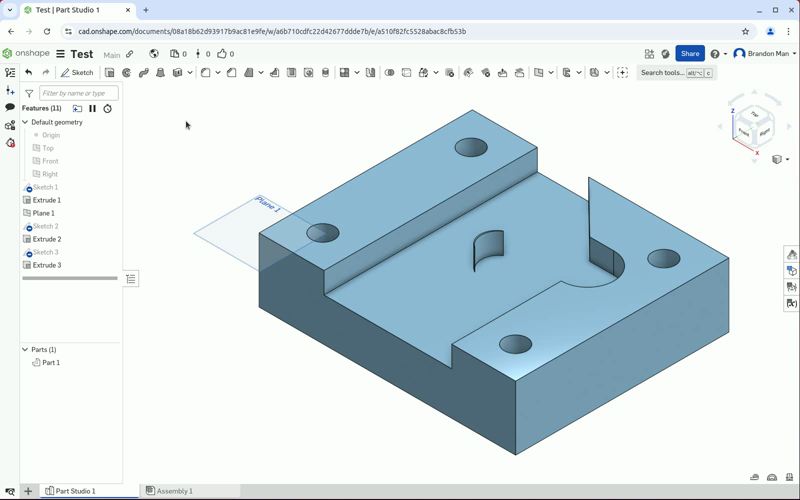
mouse_move(73, 189)
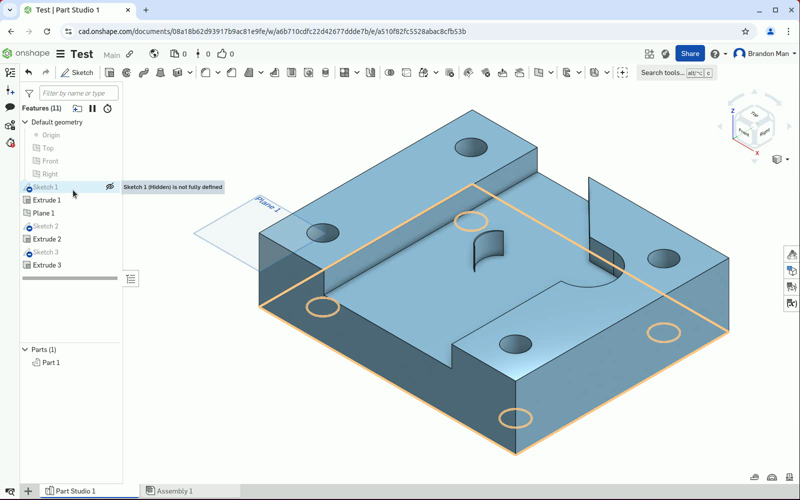
click(73, 189)